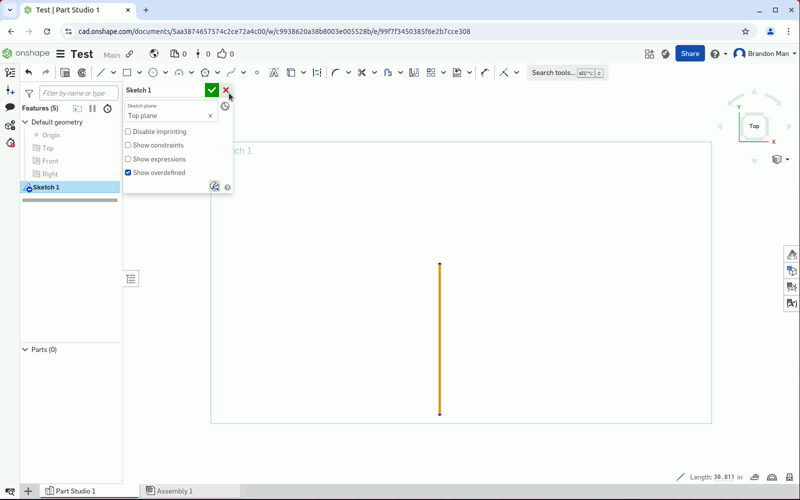
key(shift+h)
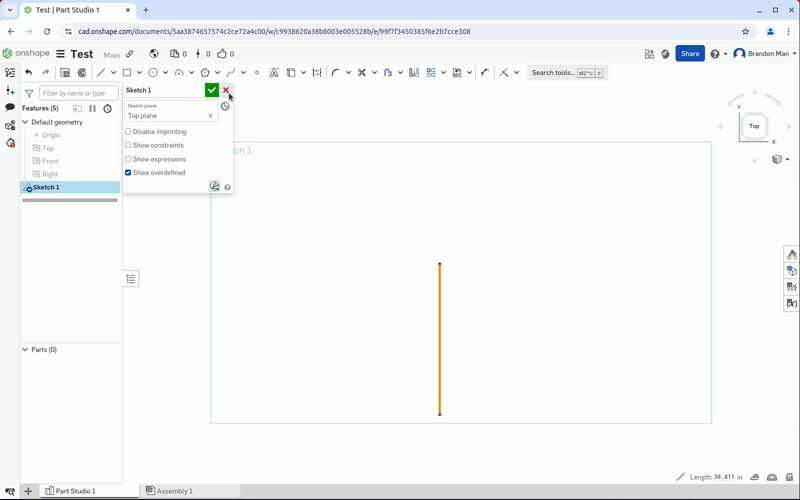
key(shift+s)
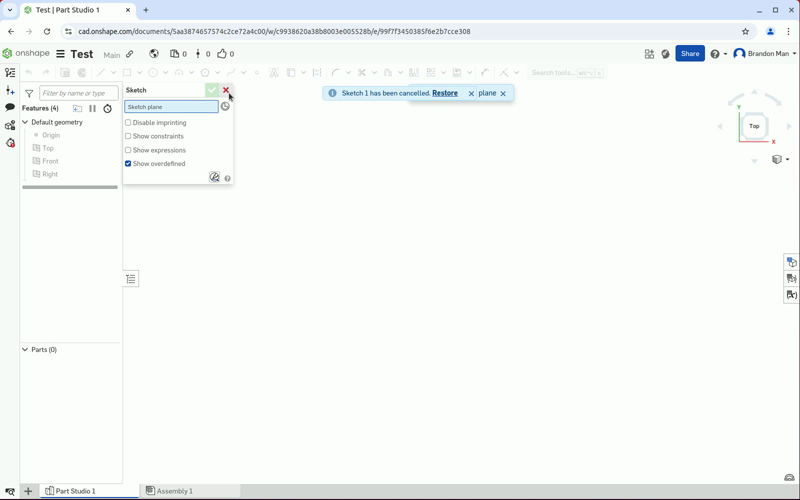
mouse_move(73, 150)
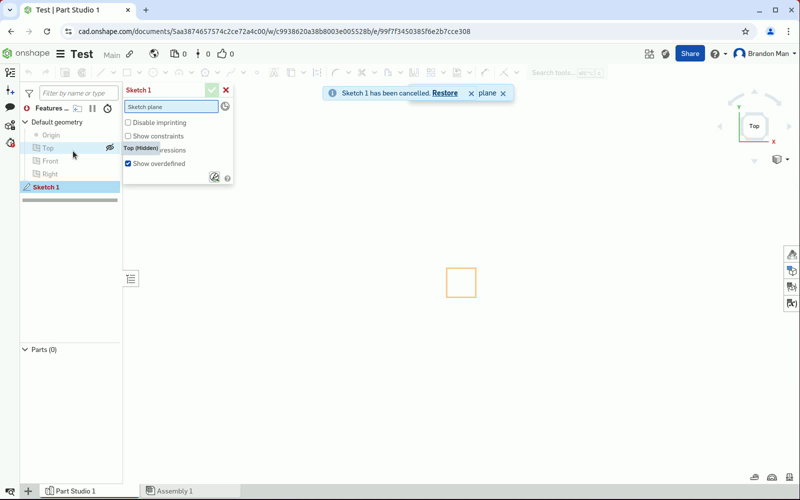
click(73, 150)
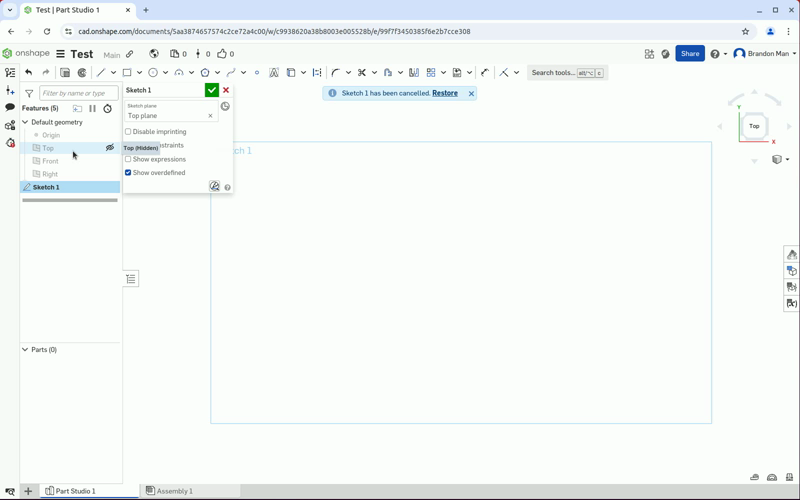
mouse_move(73, 352)
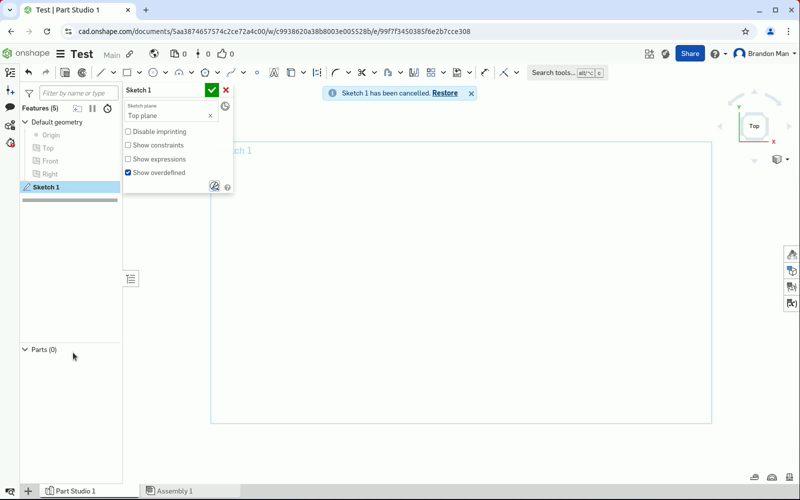
key(y)
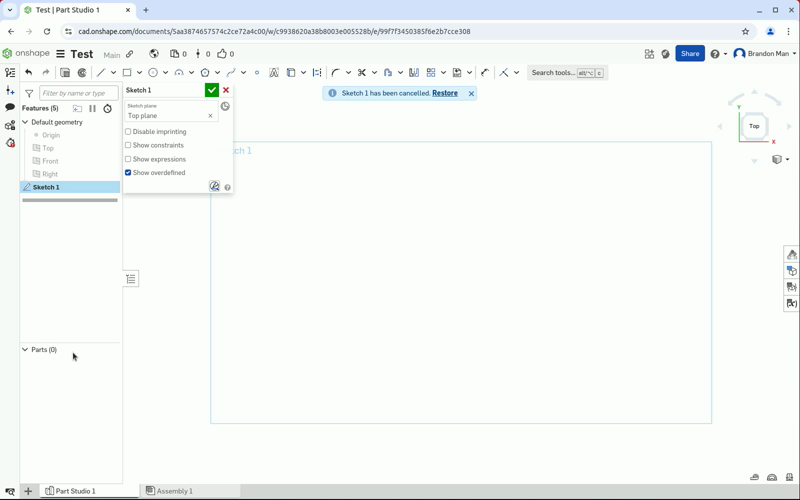
key(l)
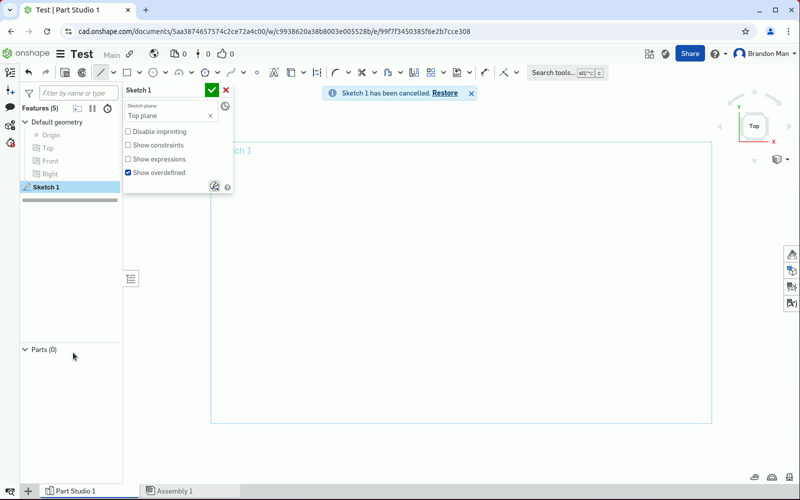
key_down(shift)
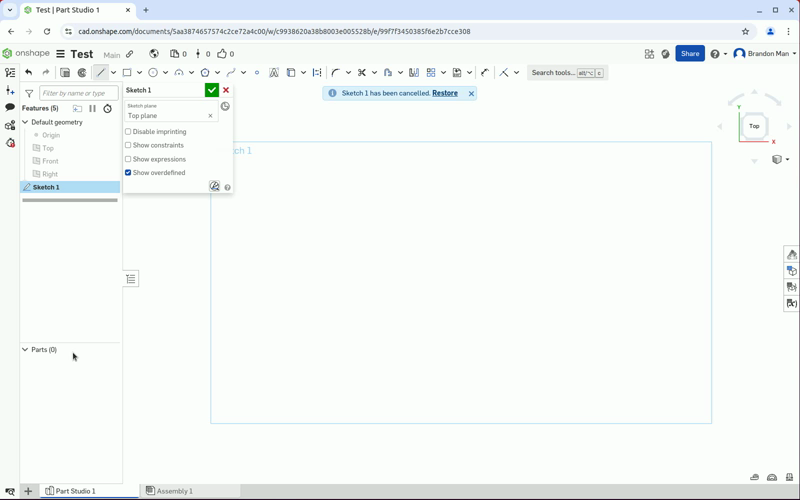
mouse_move(460, 282)
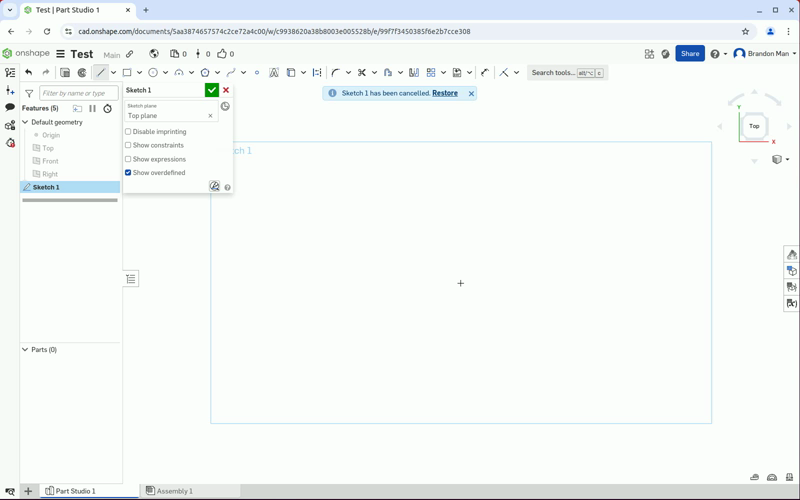
click(460, 282)
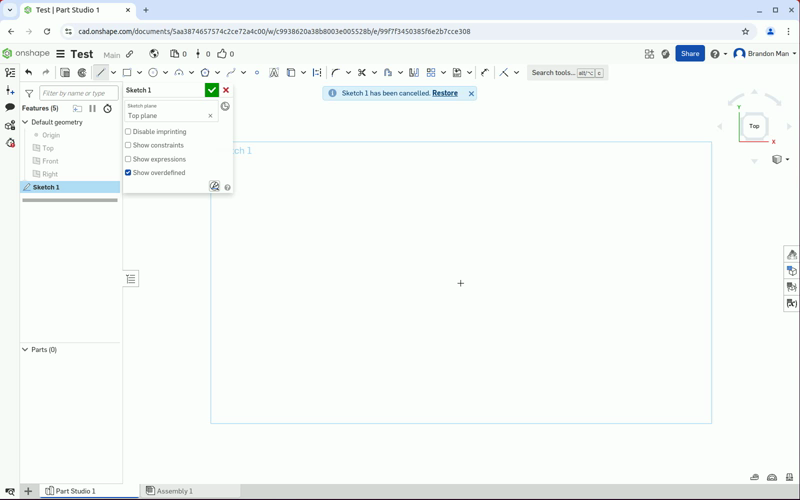
key_up(shift)
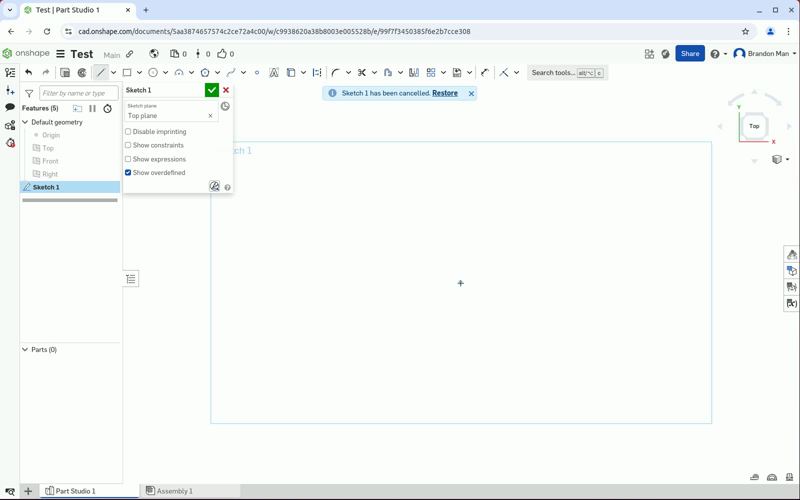
key_down(shift)
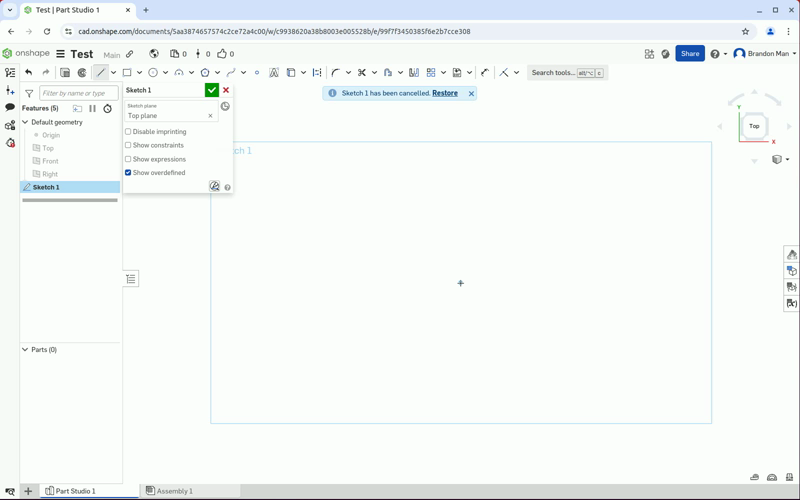
mouse_move(573, 282)
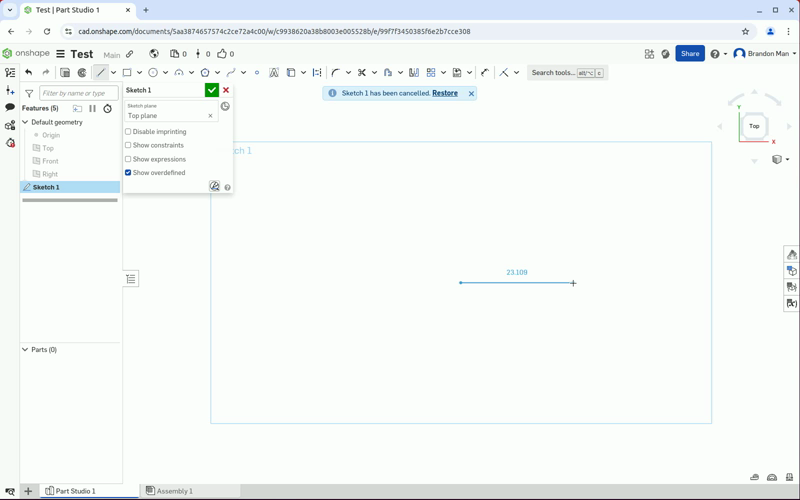
click(573, 282)
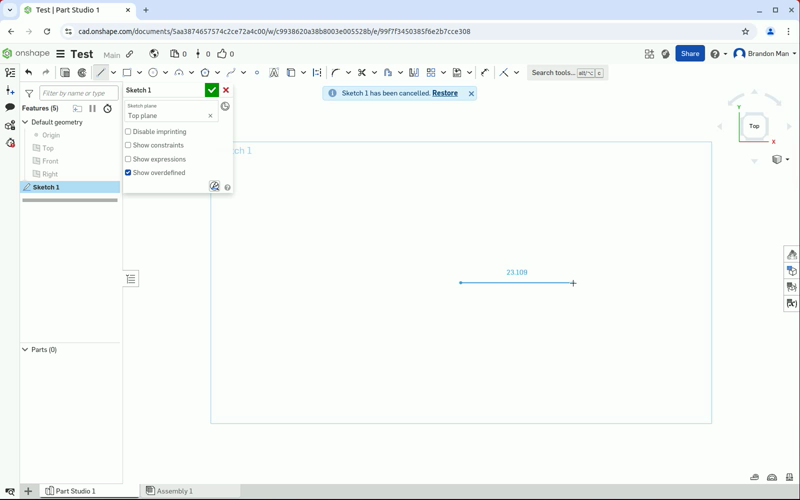
key_up(shift)
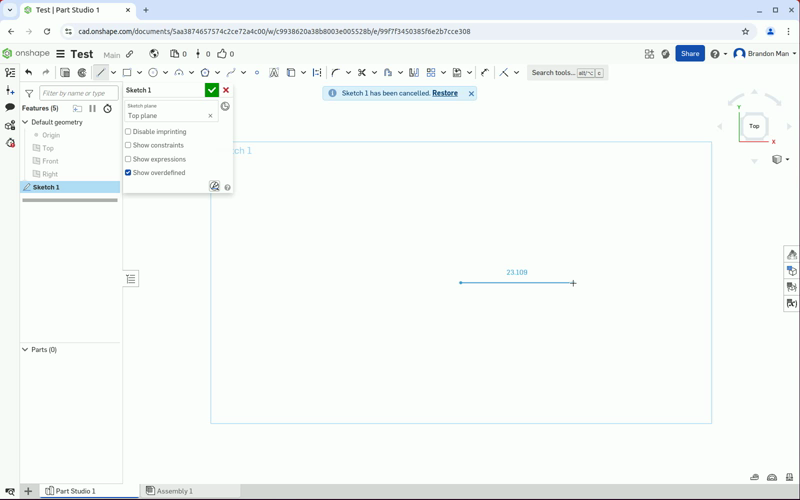
key_down(shift)
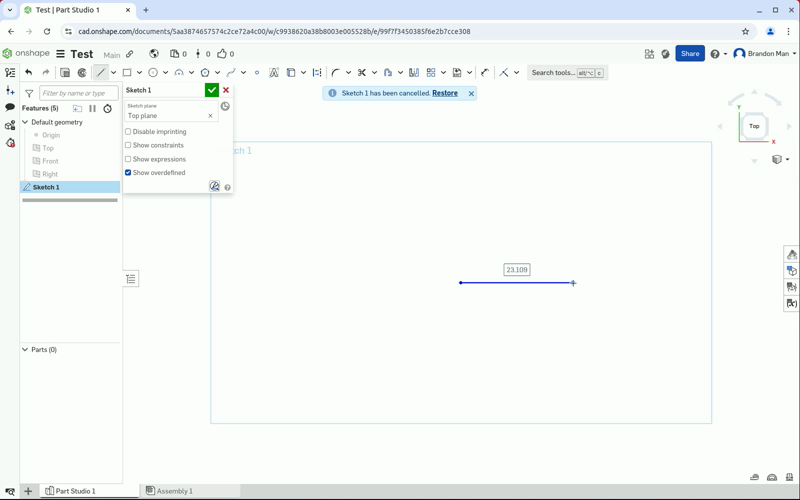
mouse_move(573, 192)
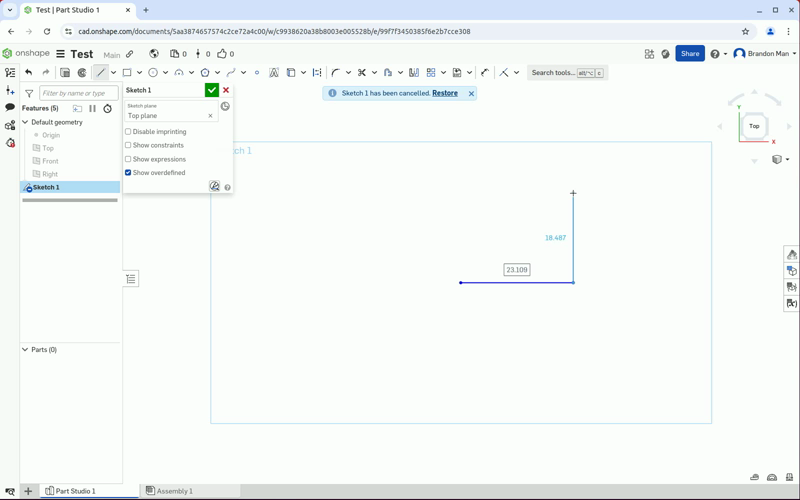
click(573, 192)
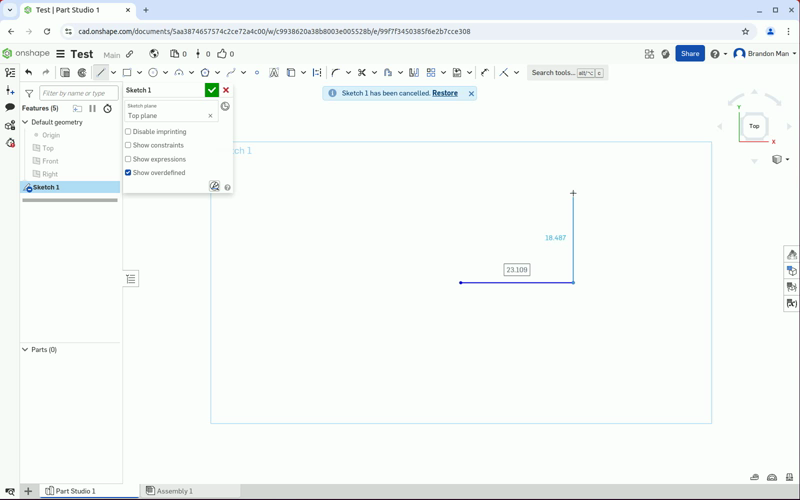
key_up(shift)
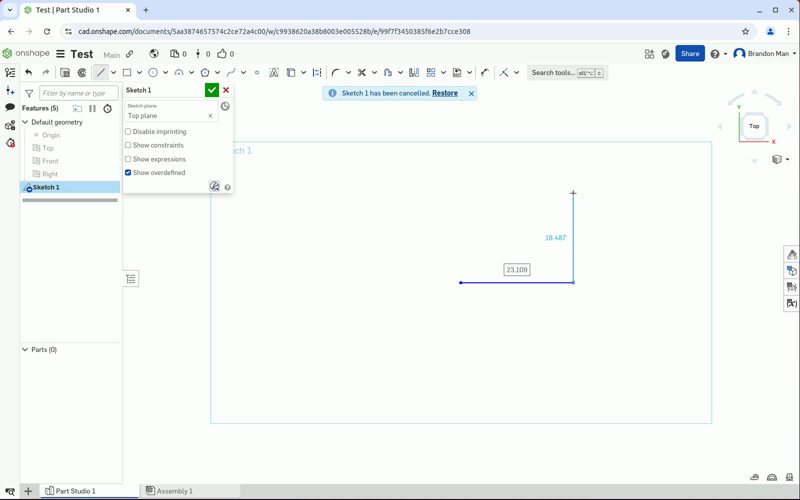
key_down(shift)
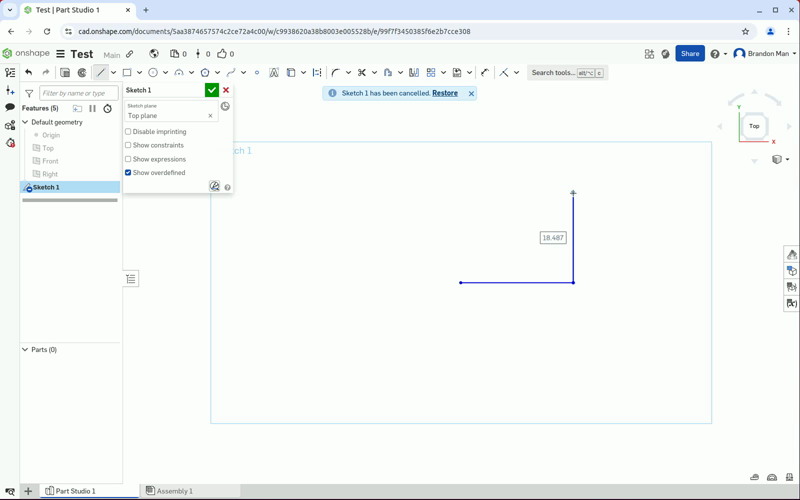
mouse_move(460, 192)
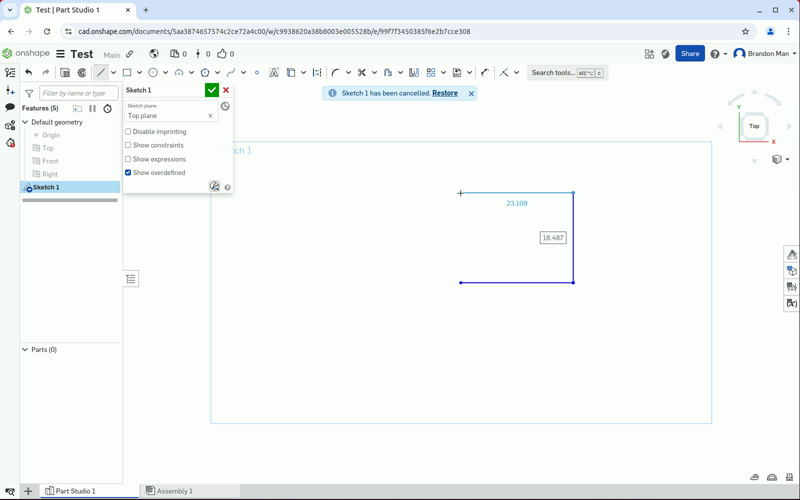
click(460, 192)
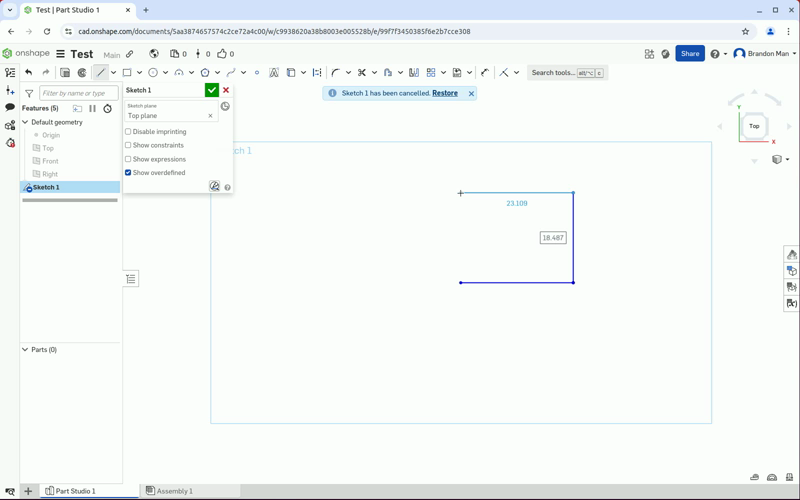
key_up(shift)
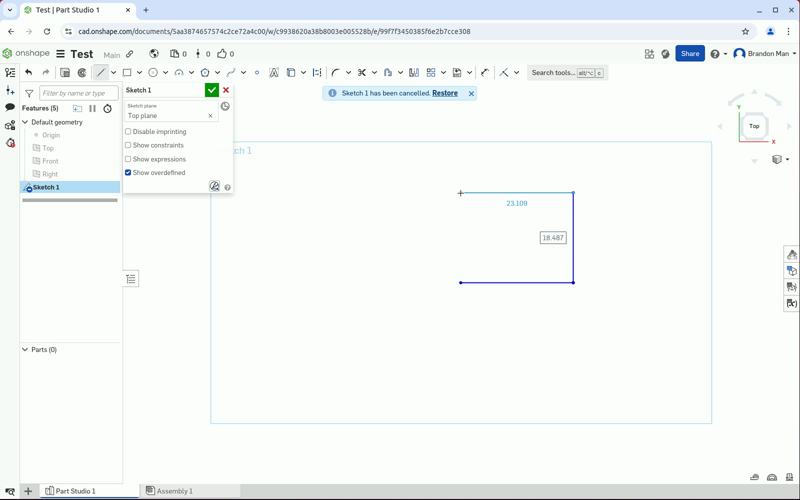
key_down(shift)
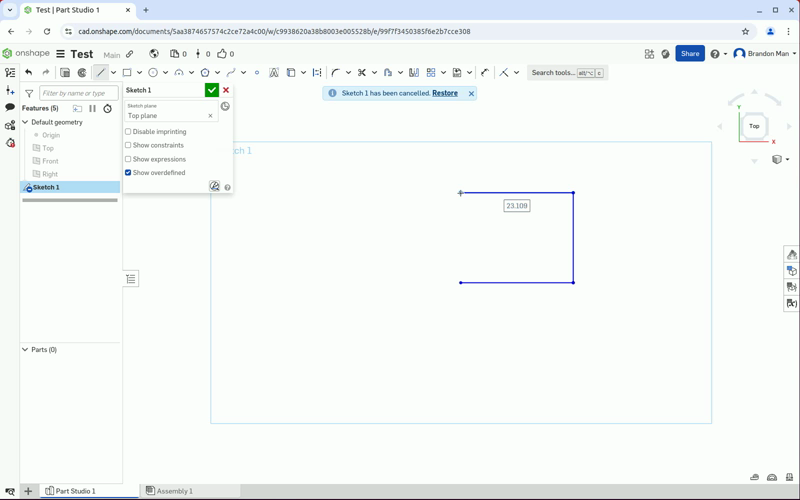
mouse_move(460, 282)
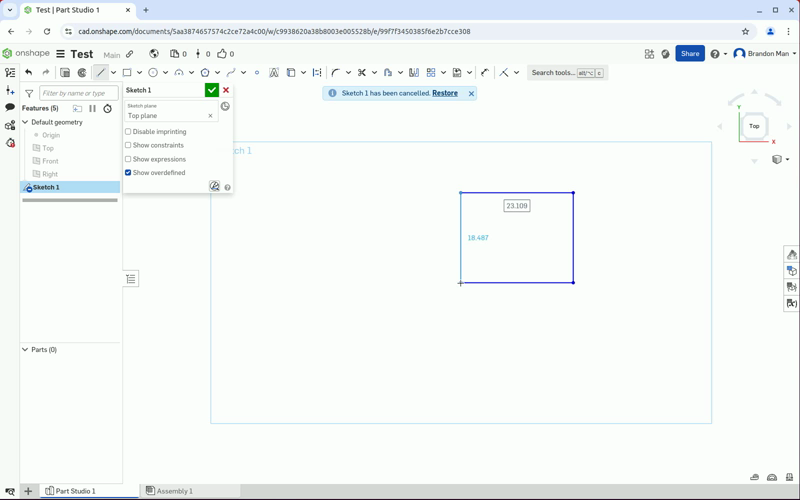
key_up(shift)
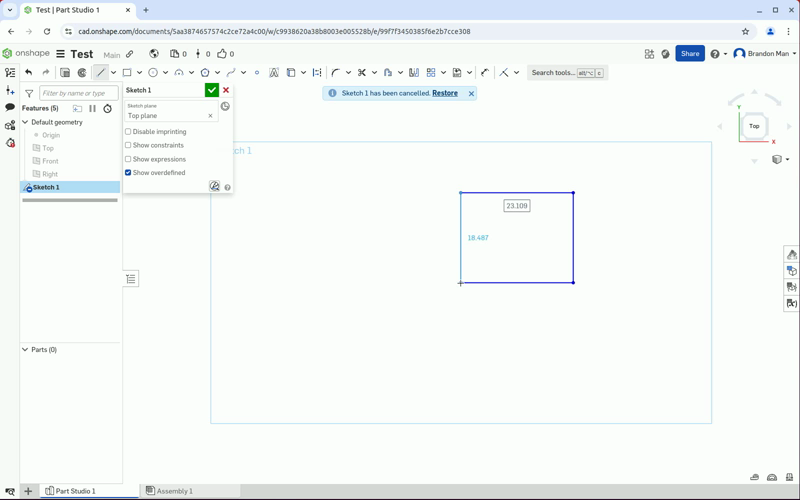
click(460, 282)
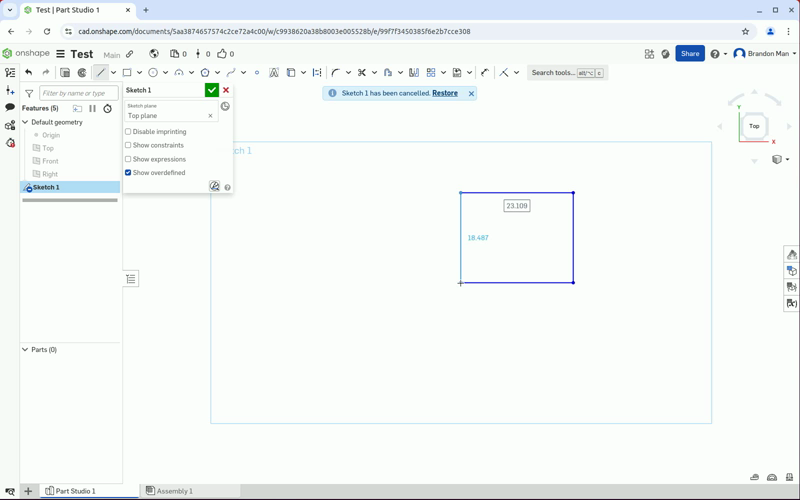
key(esc)
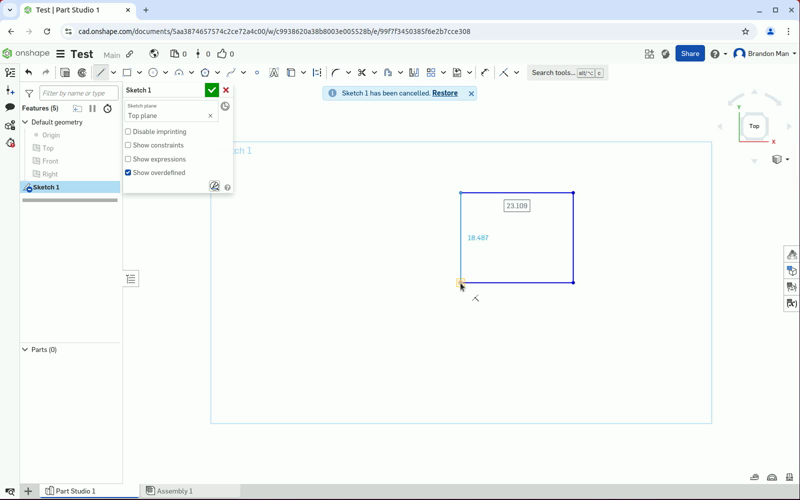
key(c)
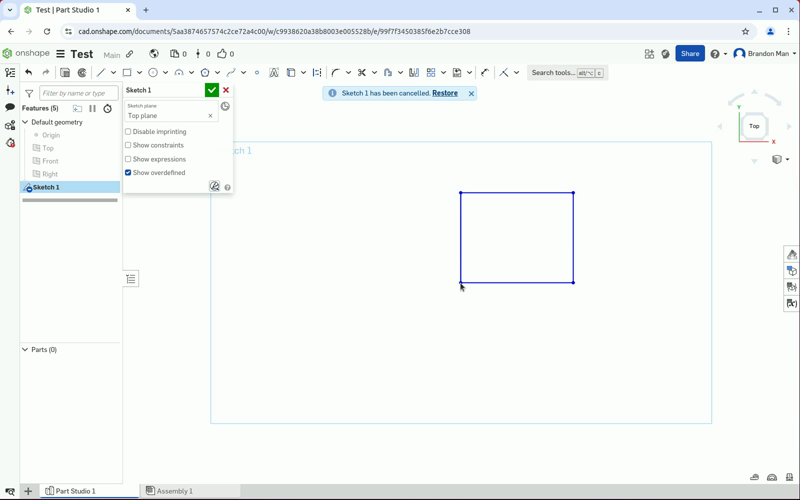
key_down(shift)
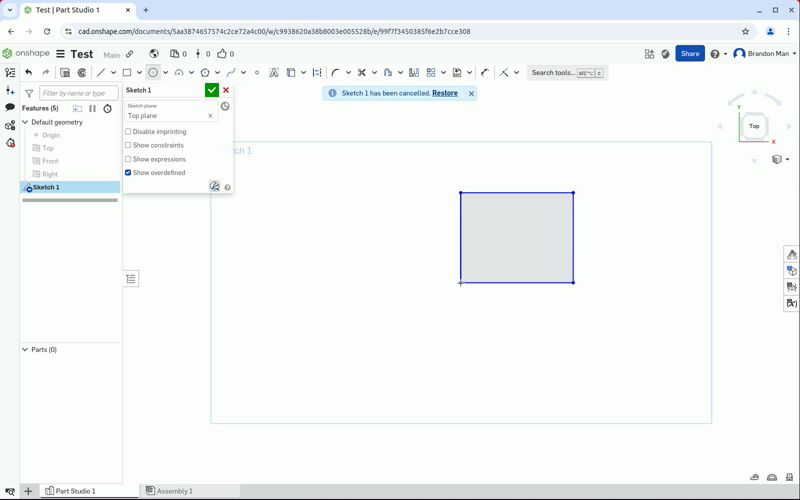
mouse_move(499, 266)
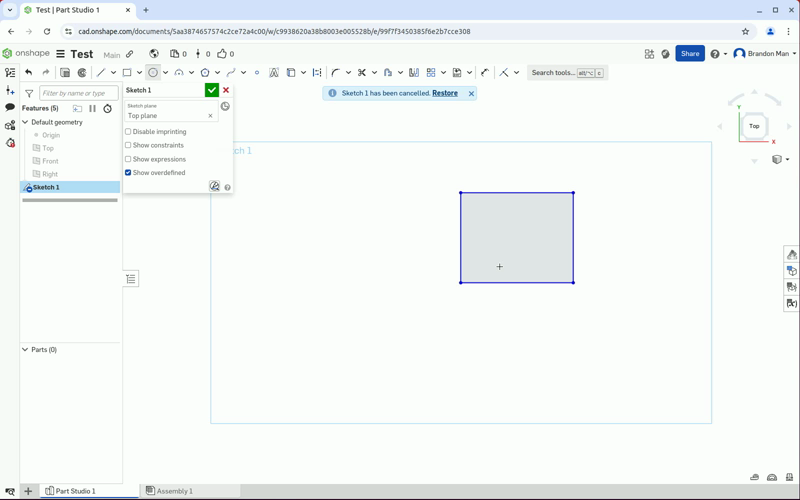
click(499, 266)
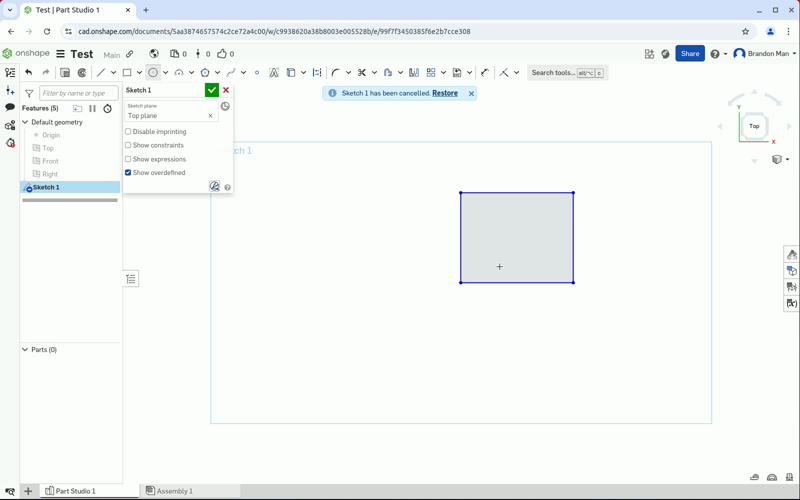
key_up(shift)
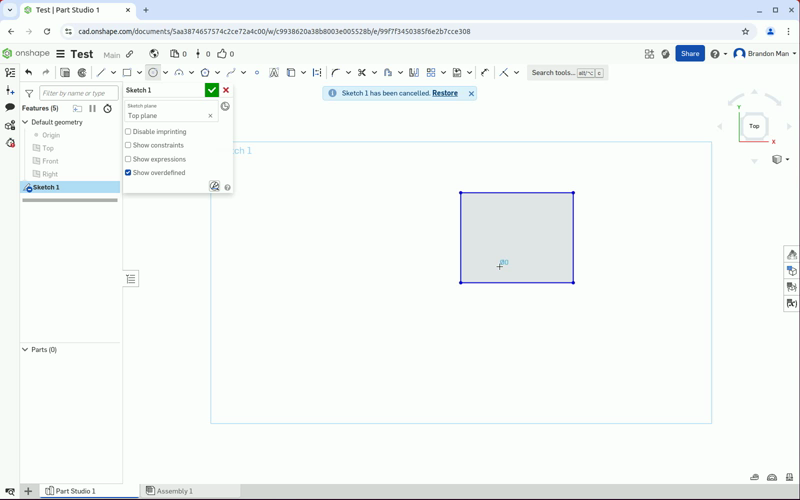
mouse_move(502, 266)
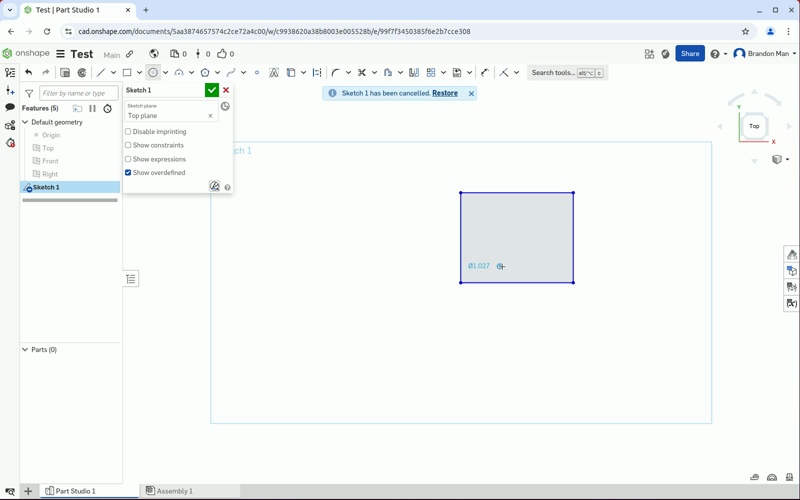
scroll(6)
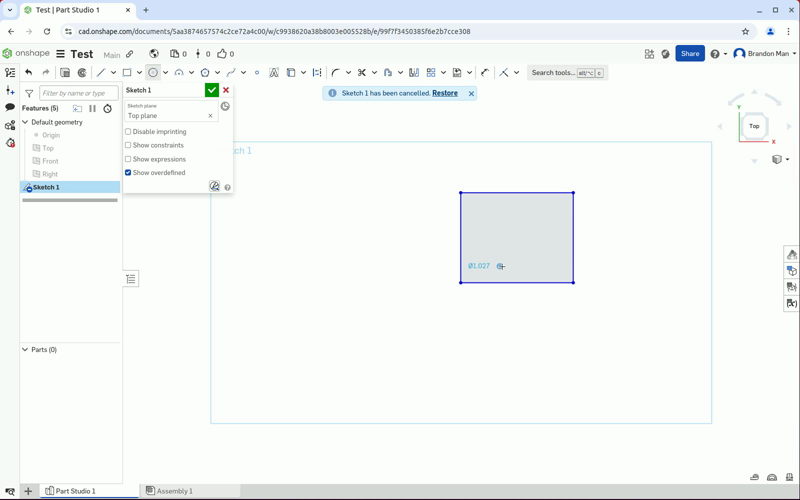
scroll(6)
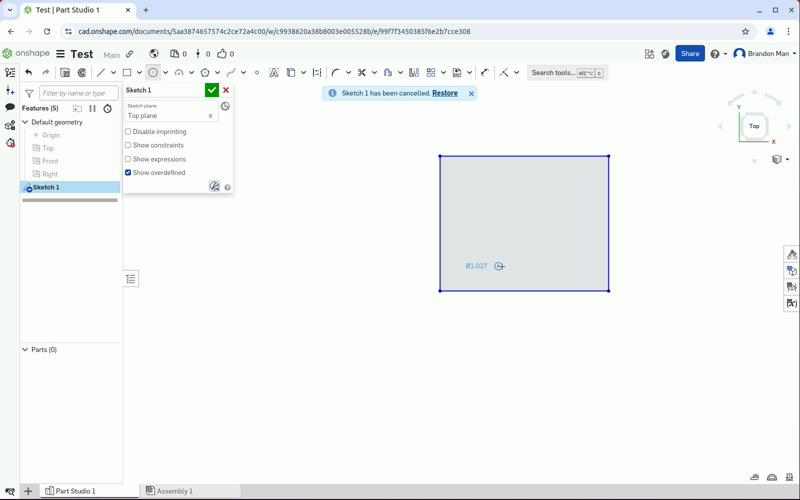
scroll(6)
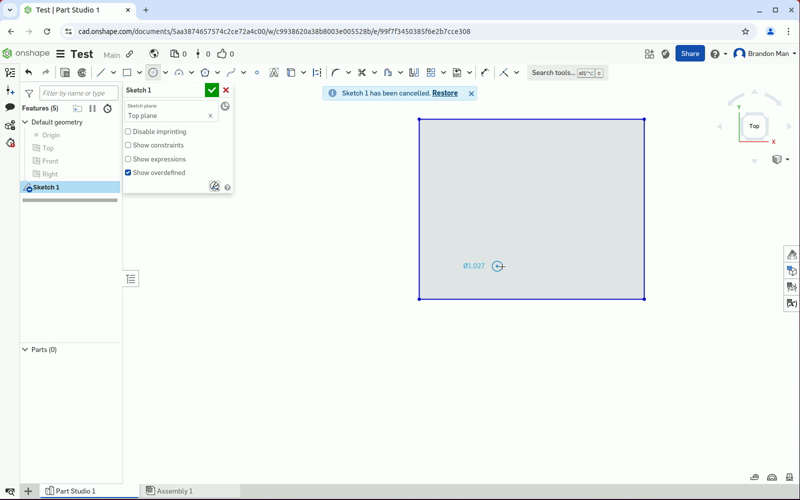
scroll(6)
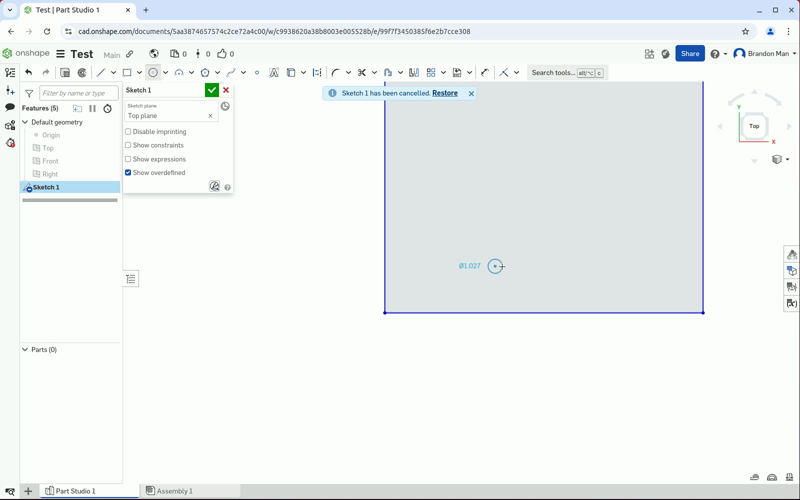
scroll(6)
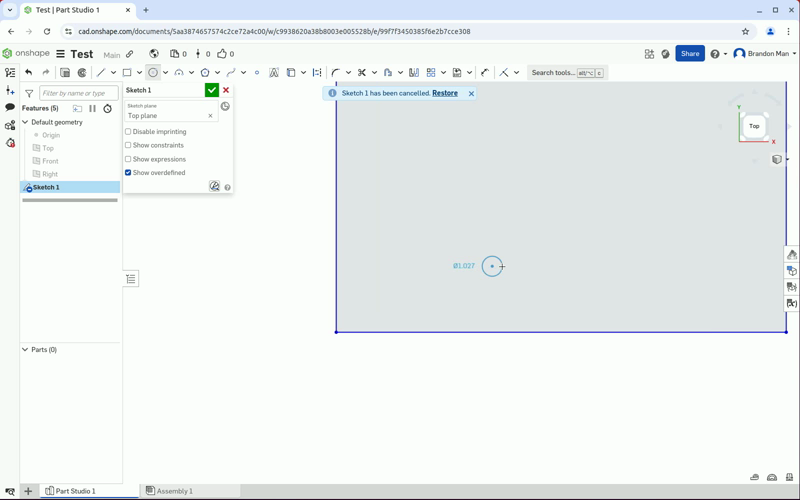
scroll(6)
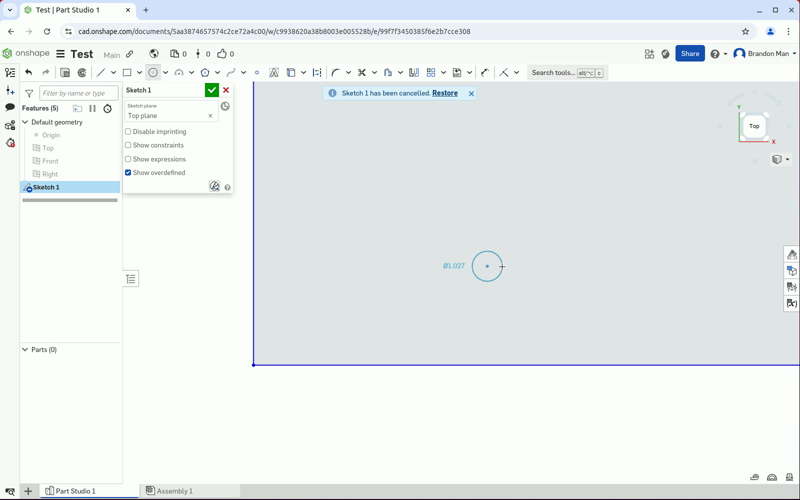
scroll(6)
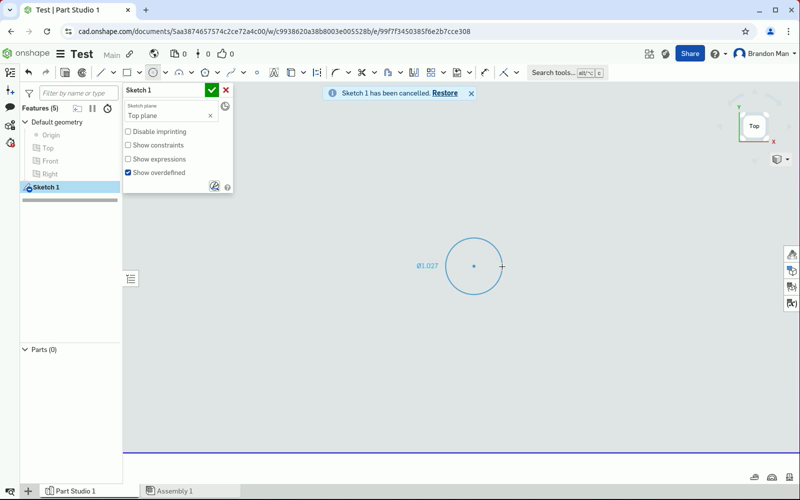
click(502, 266)
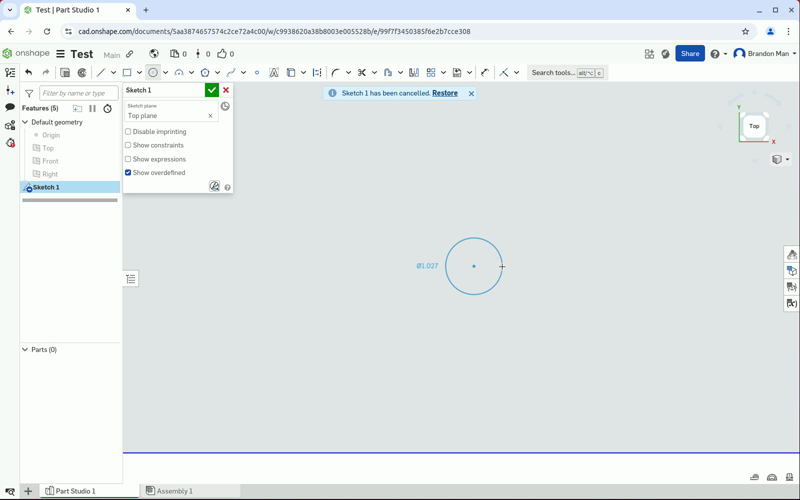
scroll(-6)
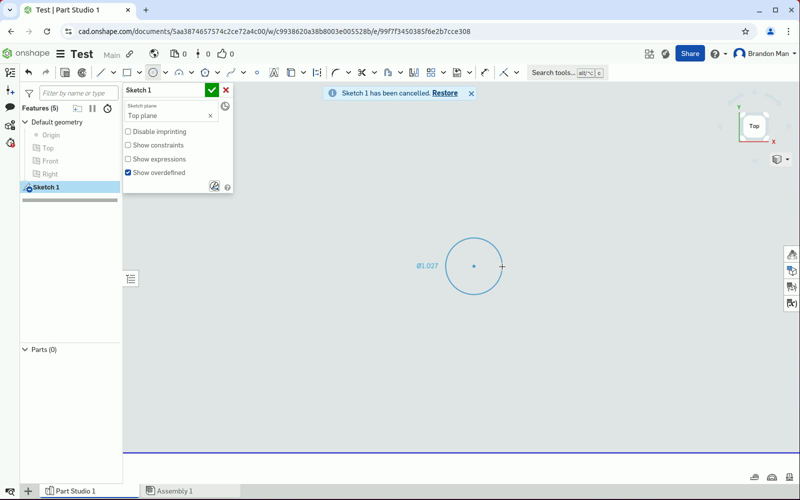
scroll(-6)
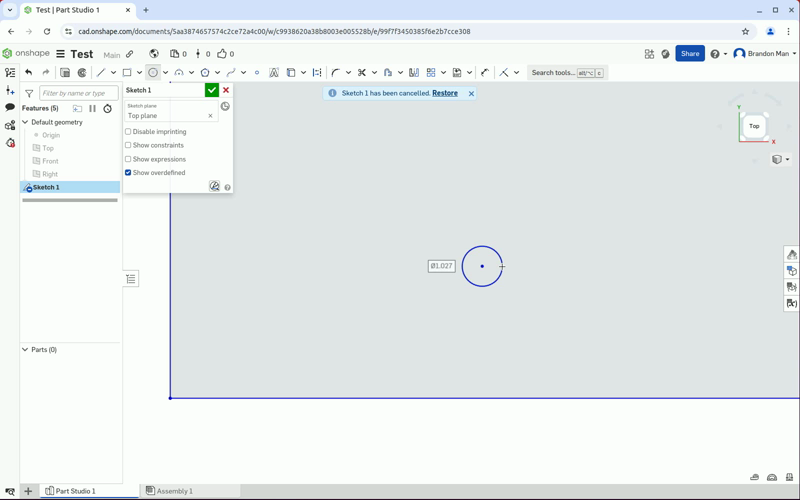
scroll(-6)
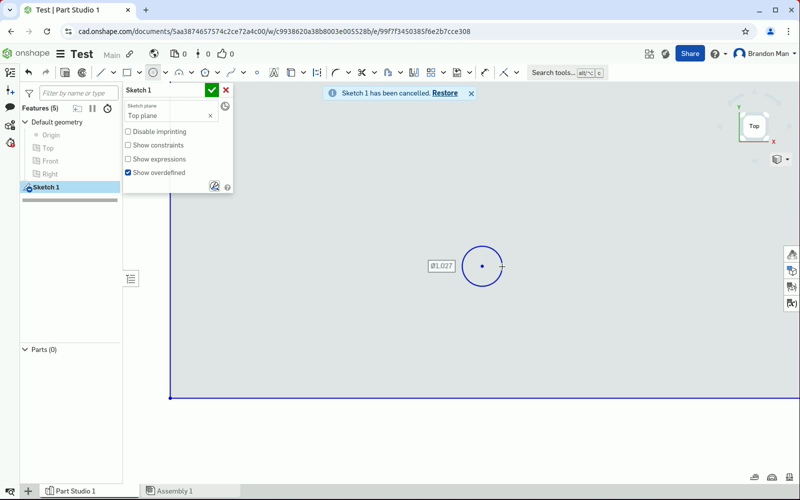
scroll(-6)
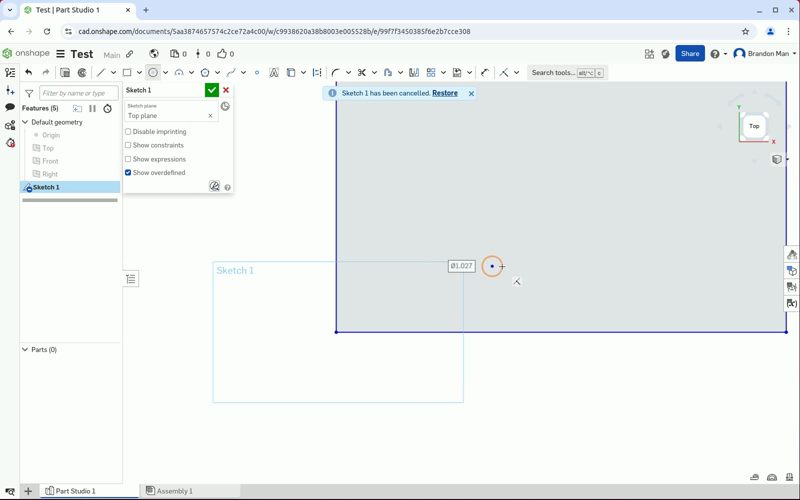
scroll(-6)
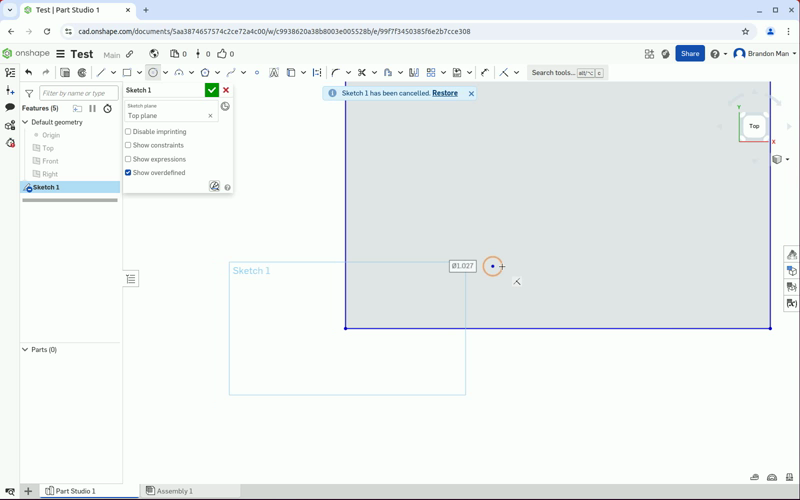
scroll(-6)
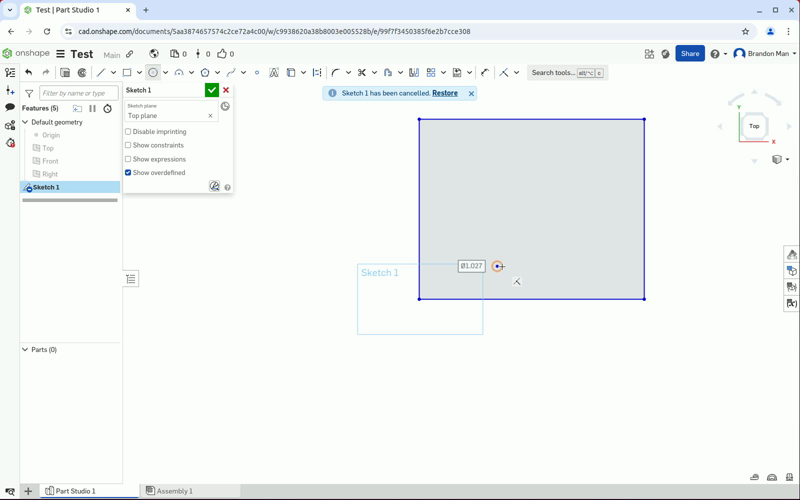
scroll(-6)
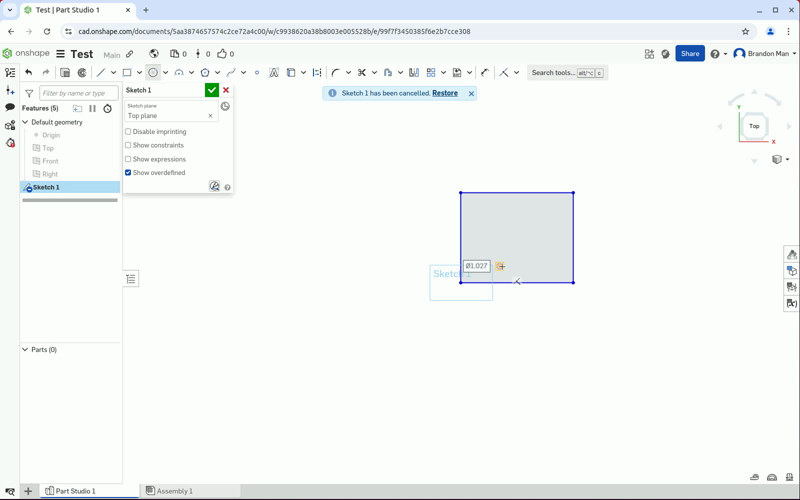
key(esc)
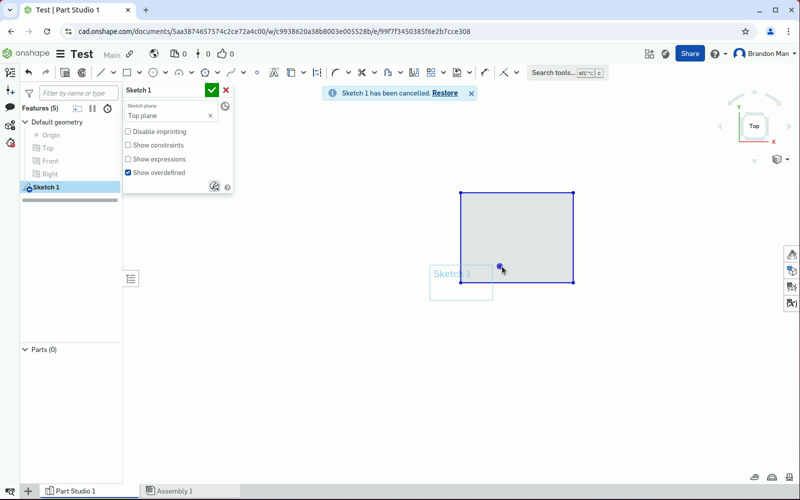
key(c)
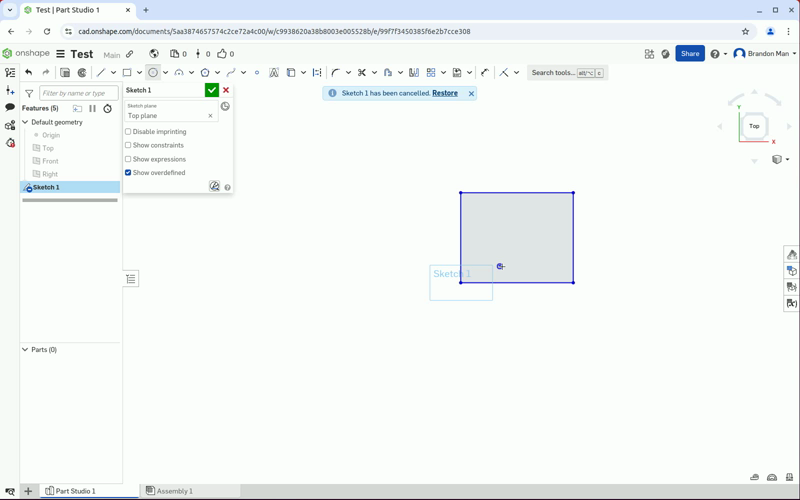
key_down(shift)
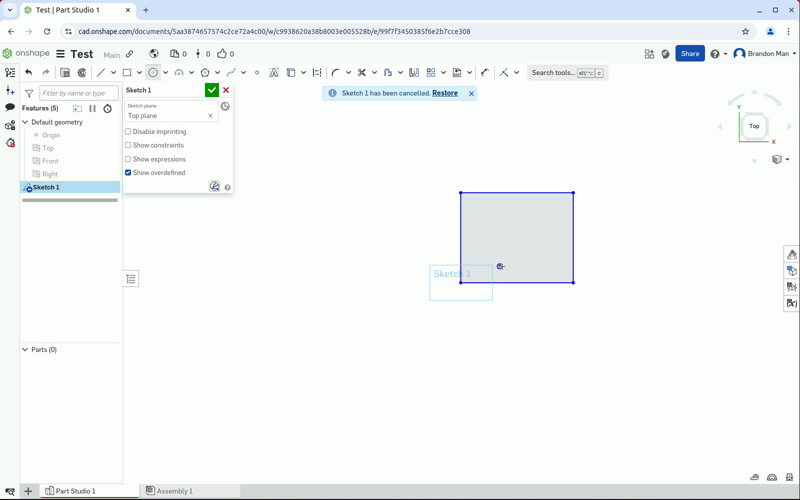
mouse_move(499, 210)
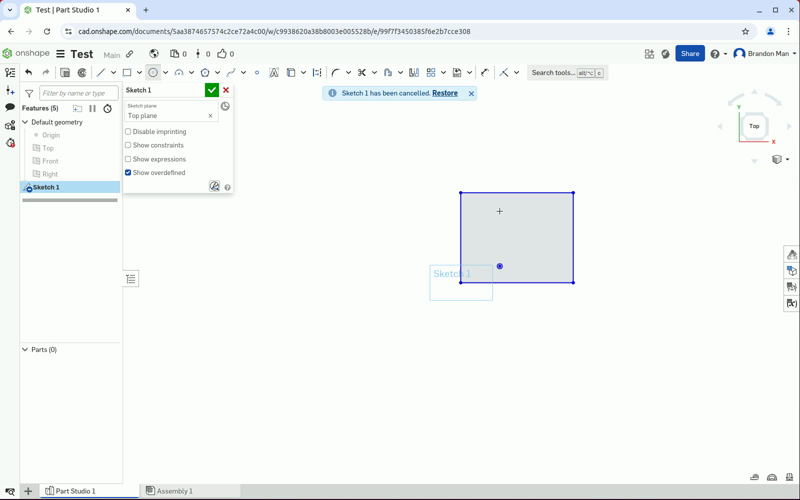
click(499, 210)
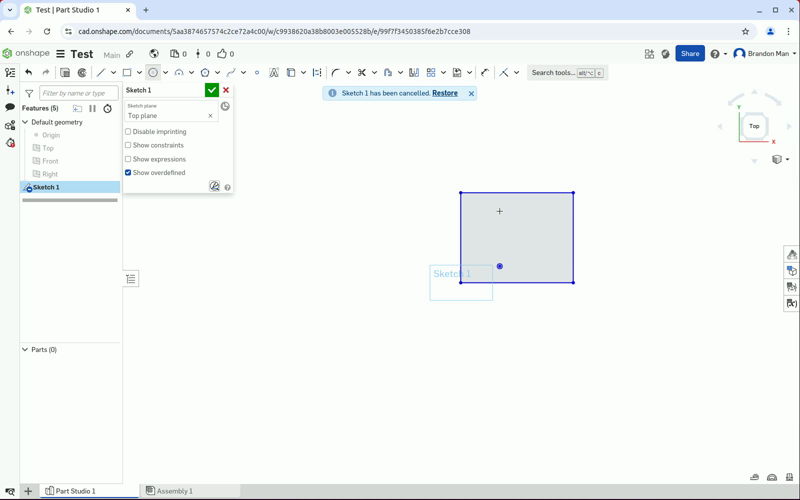
key_up(shift)
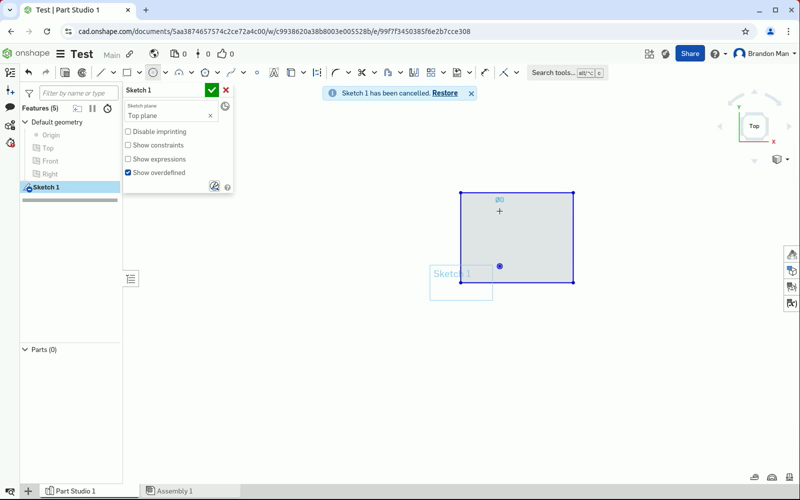
mouse_move(502, 210)
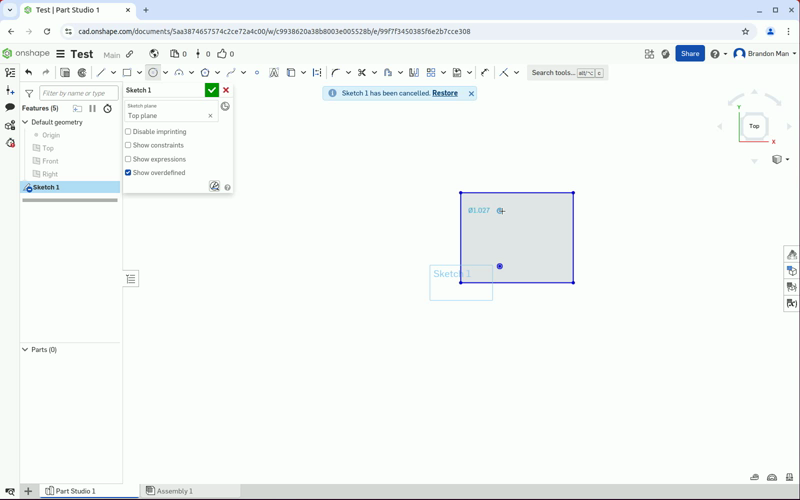
scroll(6)
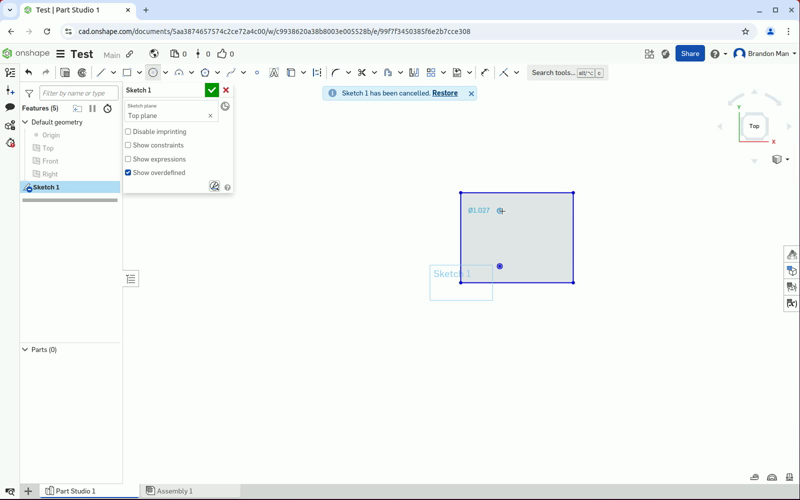
scroll(6)
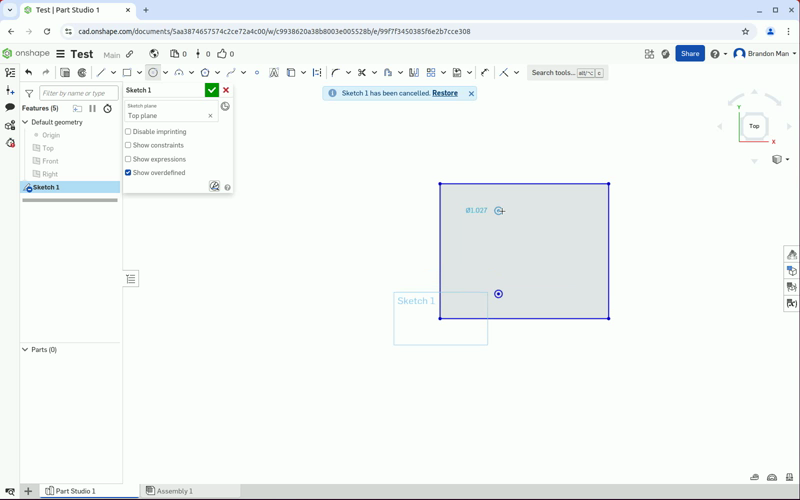
scroll(6)
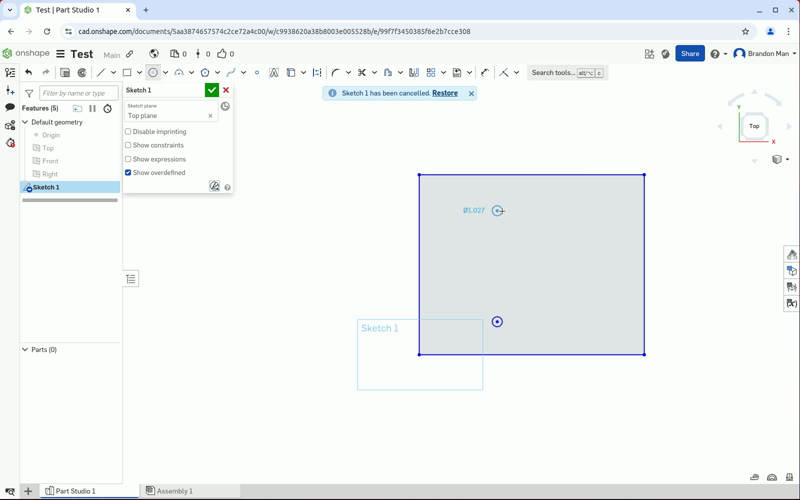
scroll(6)
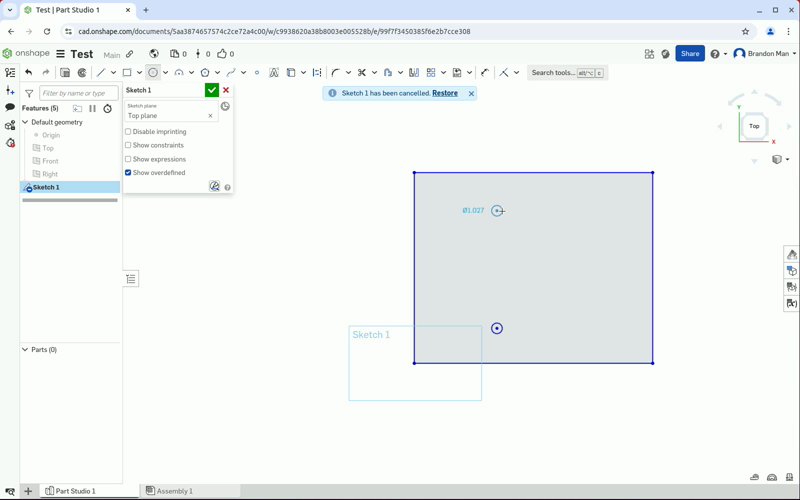
scroll(6)
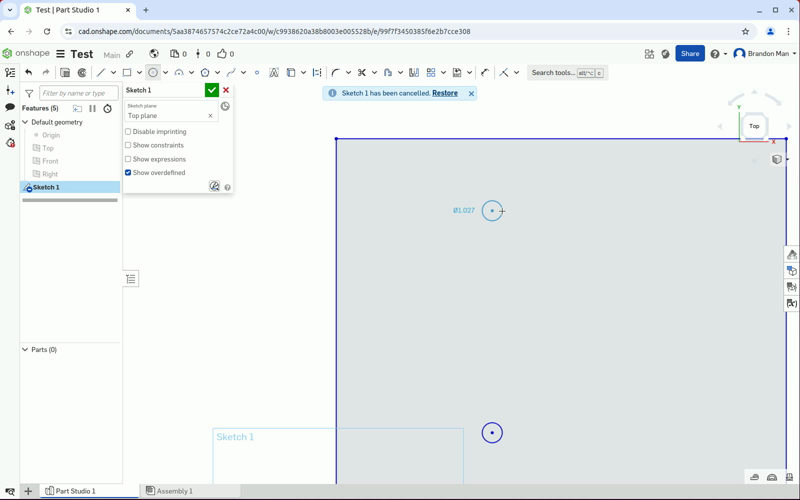
scroll(6)
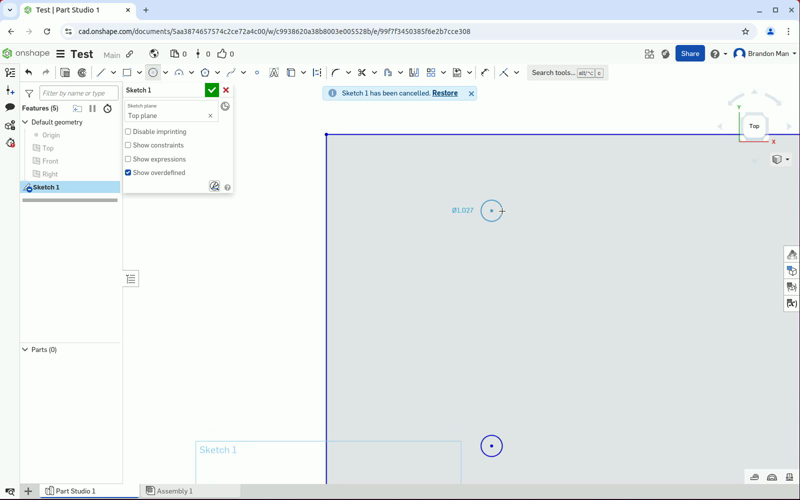
scroll(6)
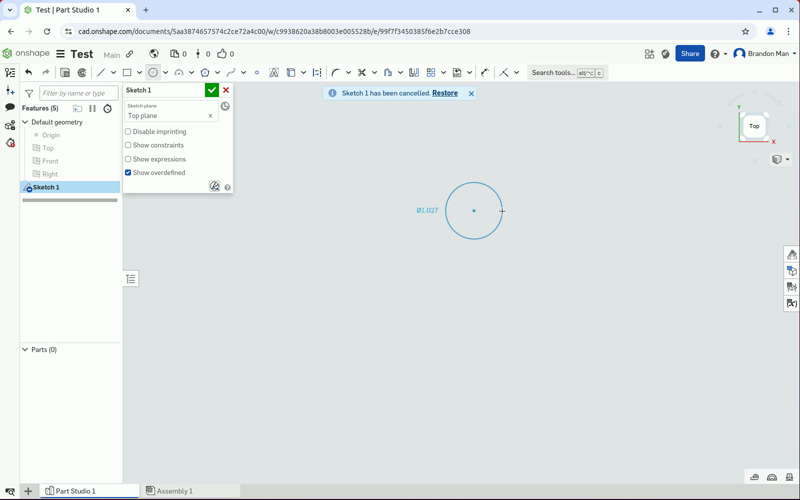
click(502, 210)
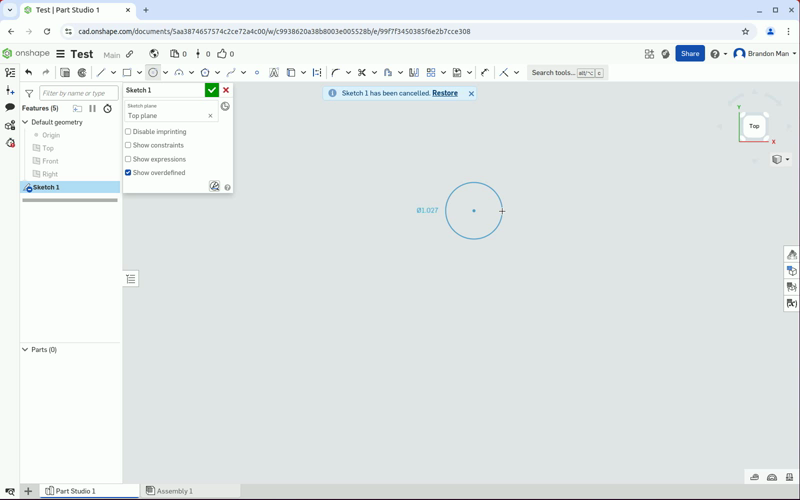
scroll(-6)
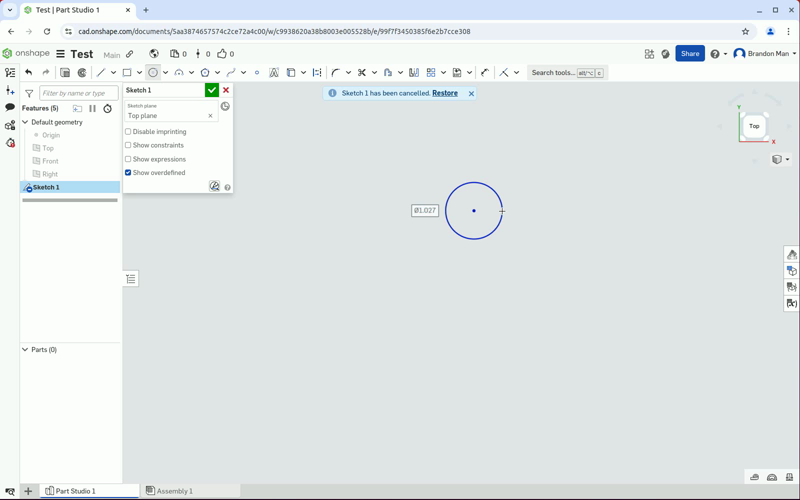
scroll(-6)
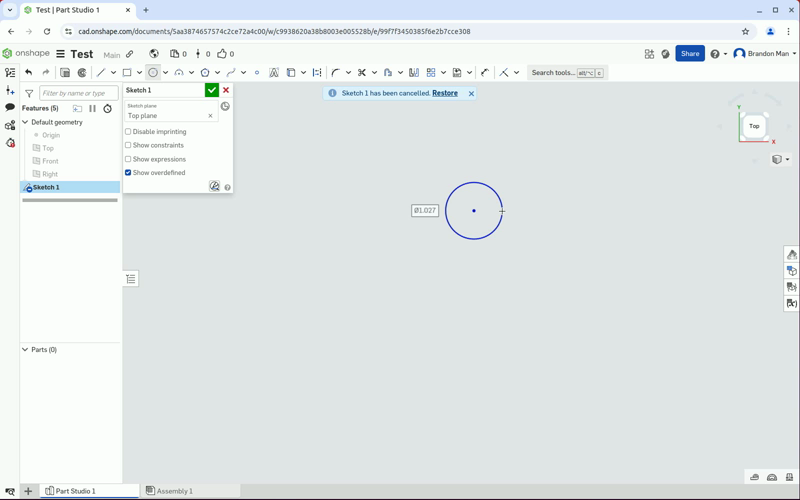
scroll(-6)
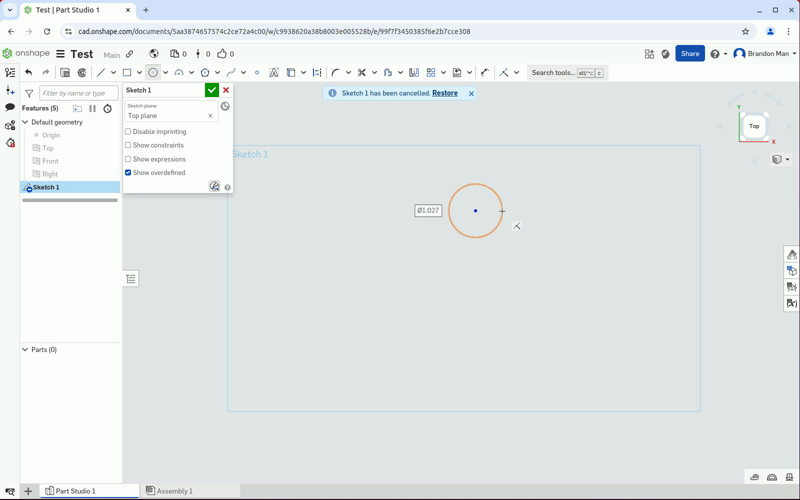
scroll(-6)
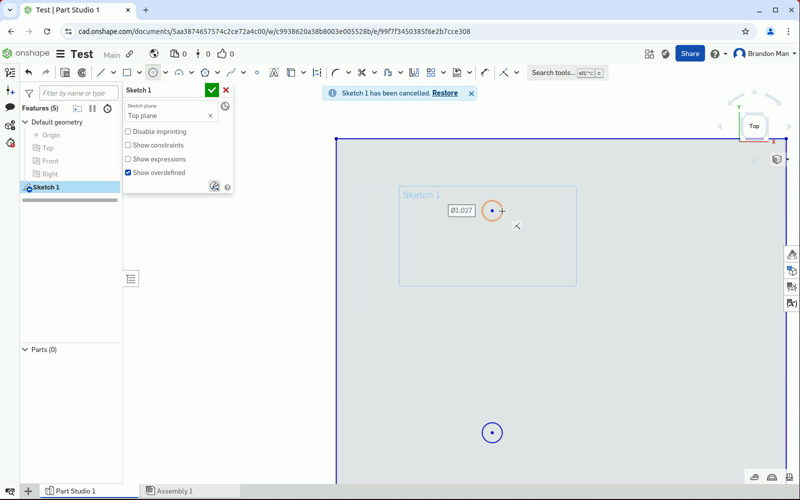
scroll(-6)
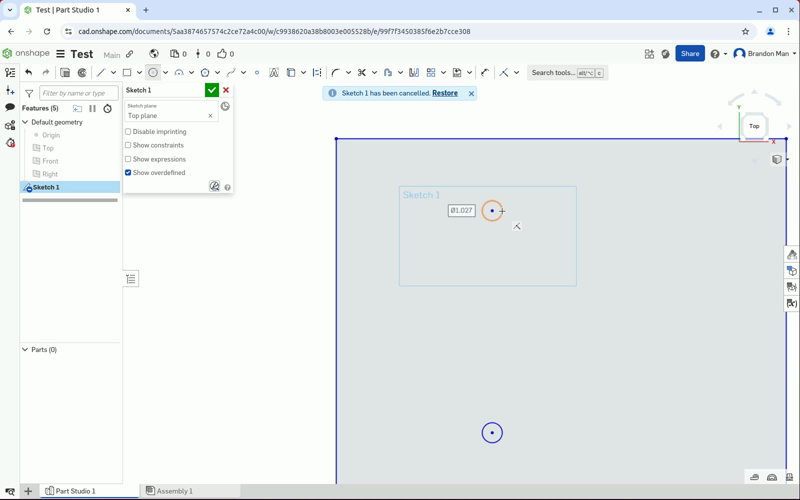
scroll(-6)
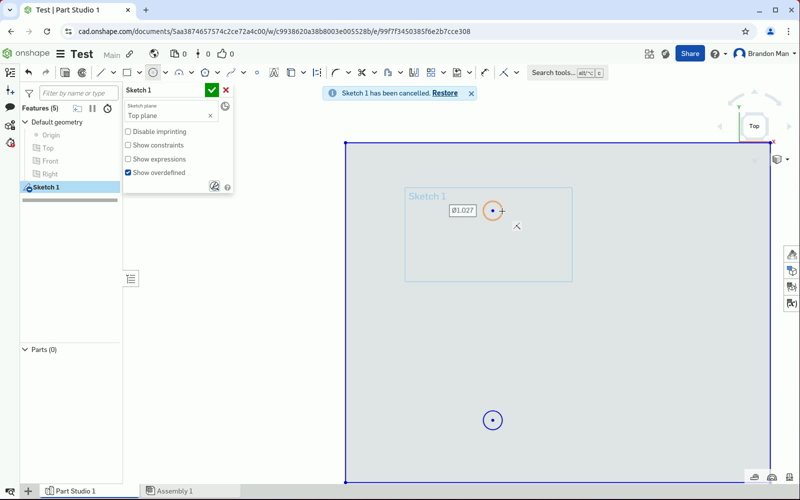
scroll(-6)
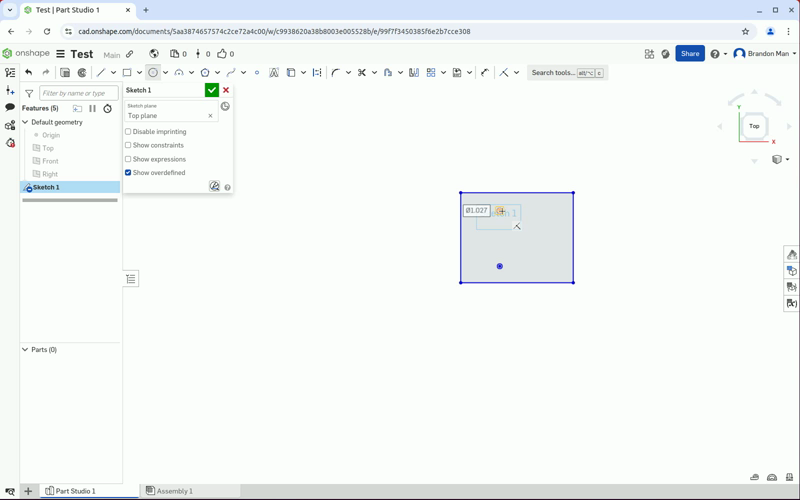
key(esc)
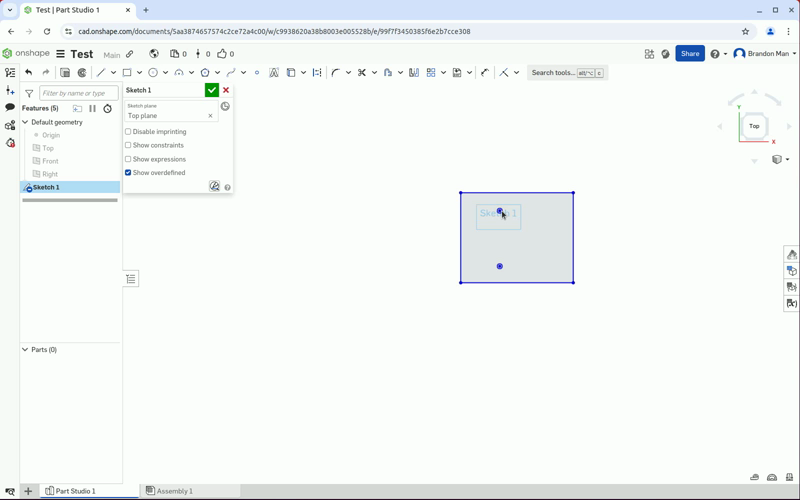
key(c)
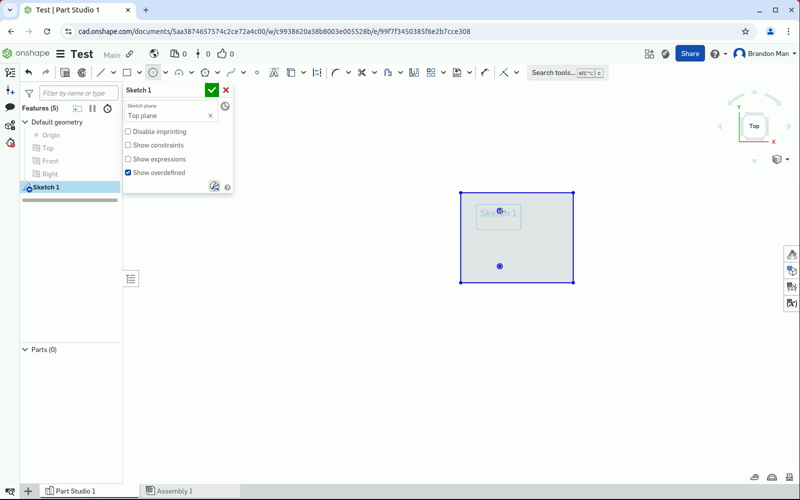
key_down(shift)
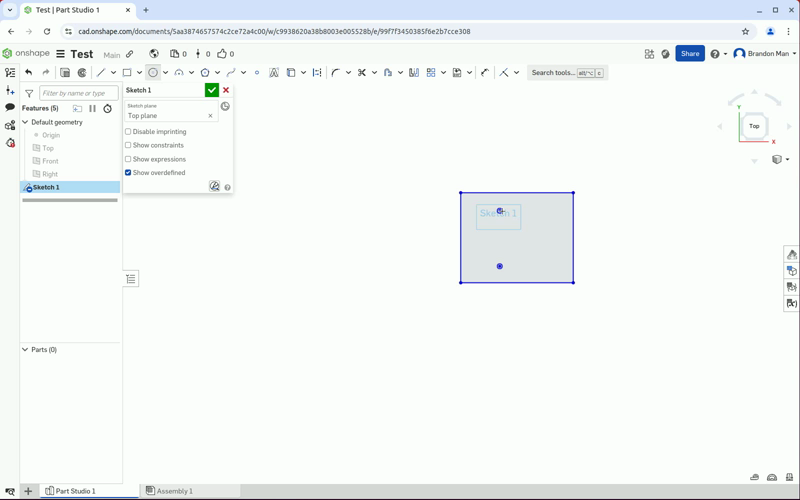
mouse_move(527, 237)
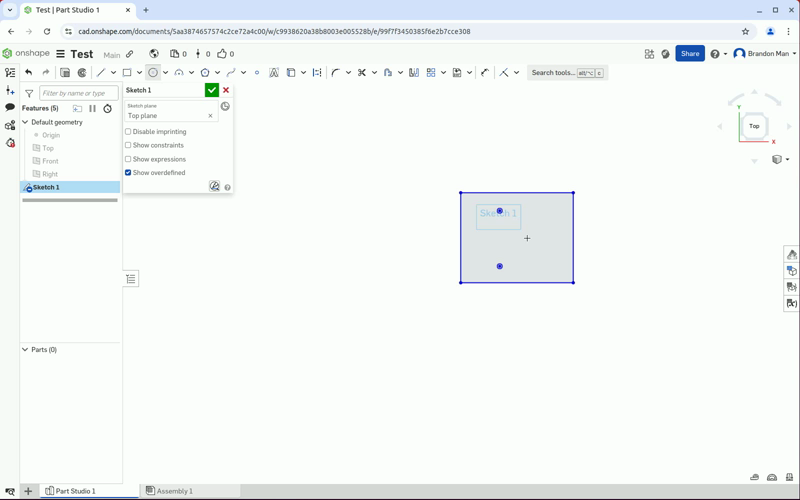
click(527, 237)
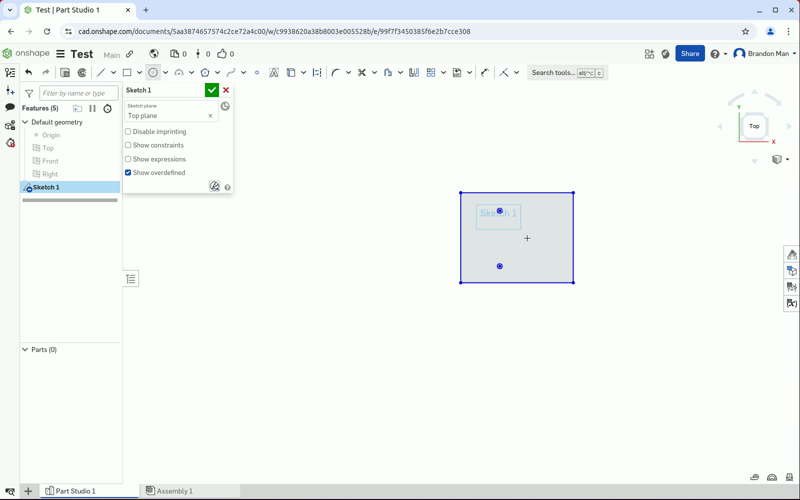
key_up(shift)
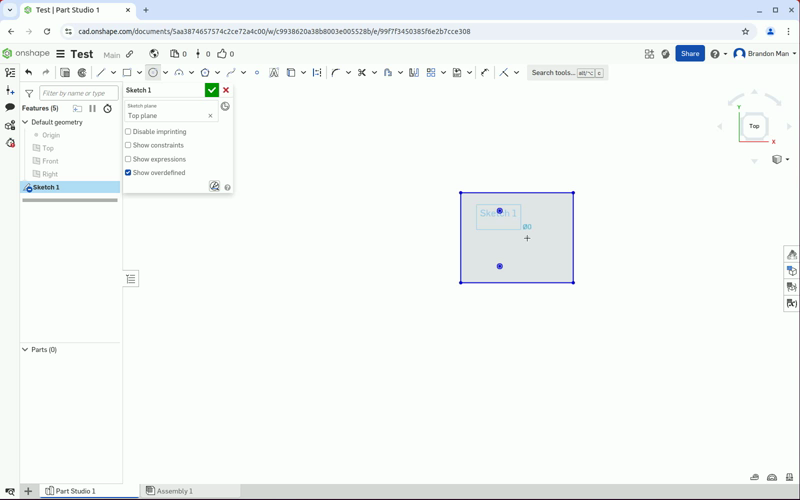
mouse_move(549, 237)
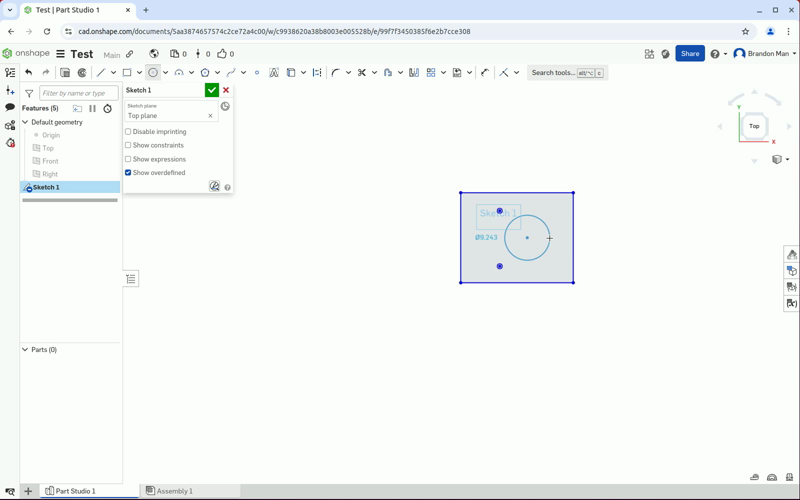
click(549, 237)
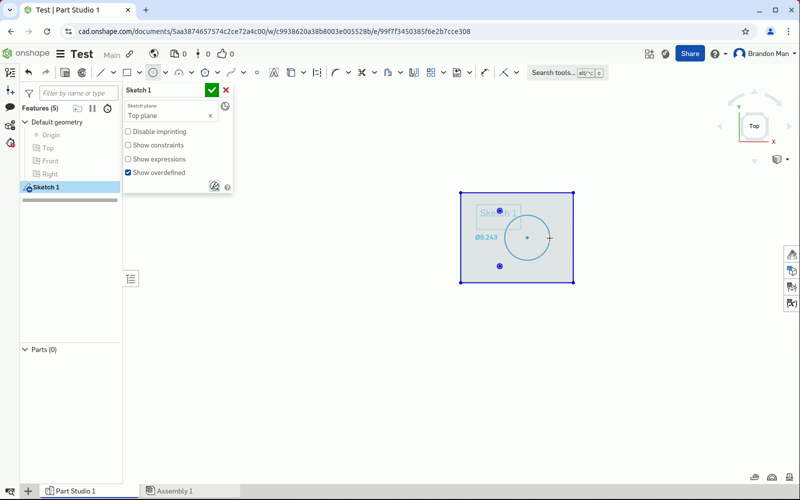
key(esc)
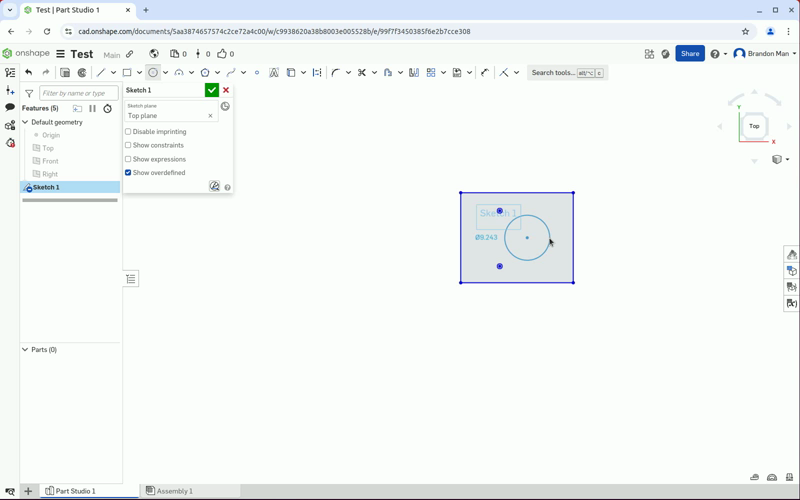
key(c)
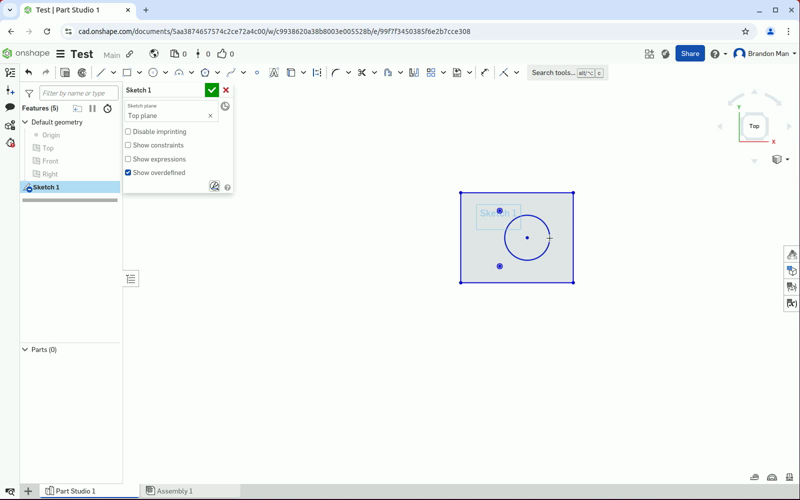
key_down(shift)
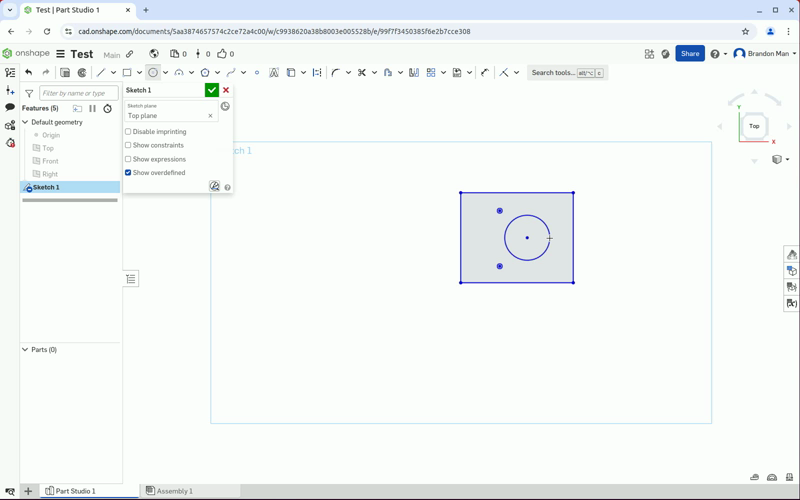
mouse_move(555, 266)
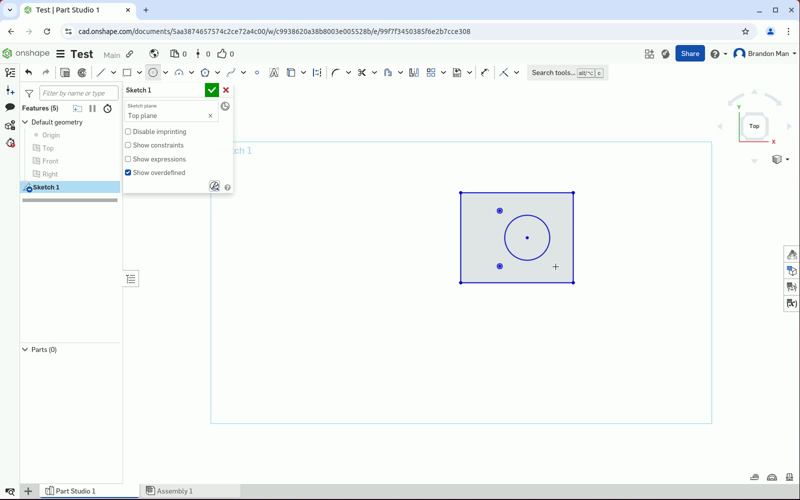
click(555, 266)
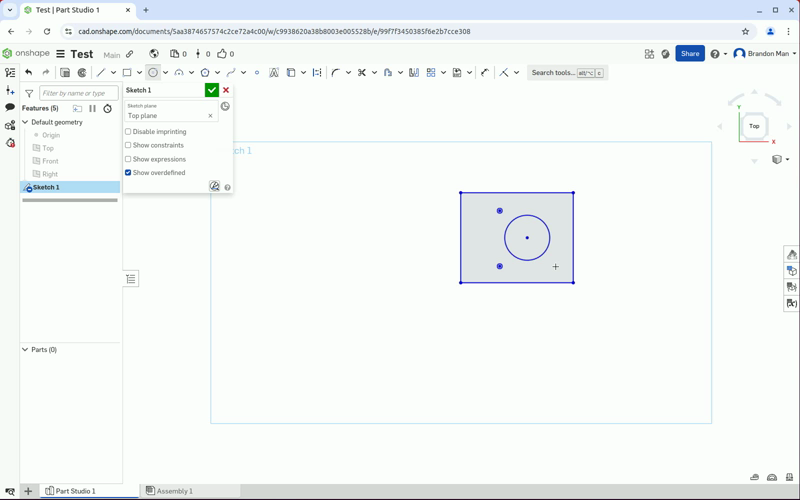
key_up(shift)
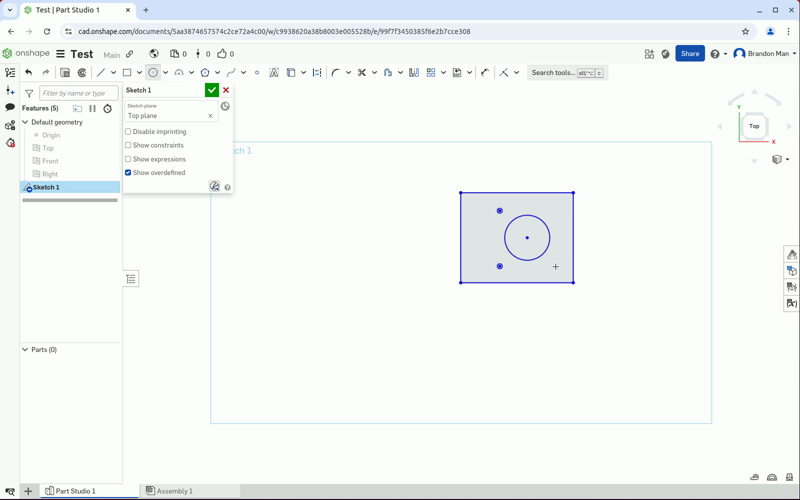
mouse_move(558, 266)
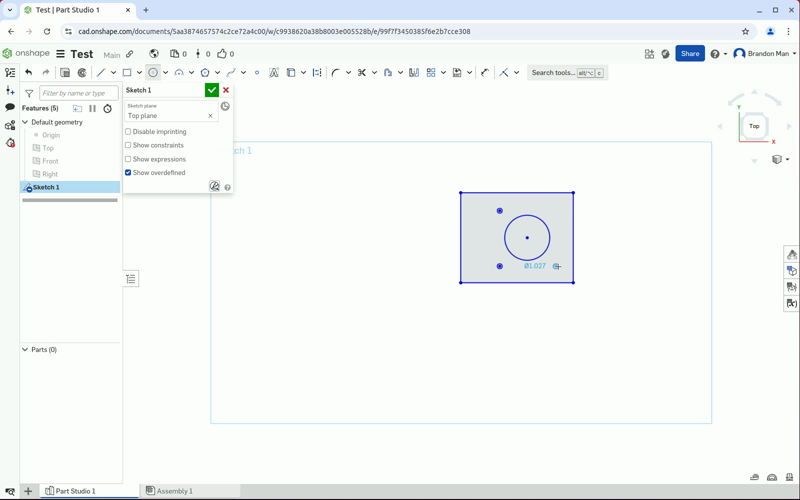
scroll(6)
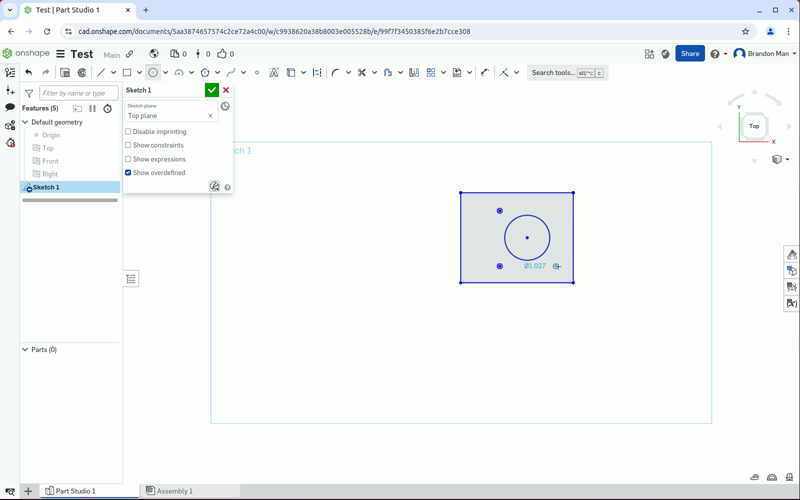
scroll(6)
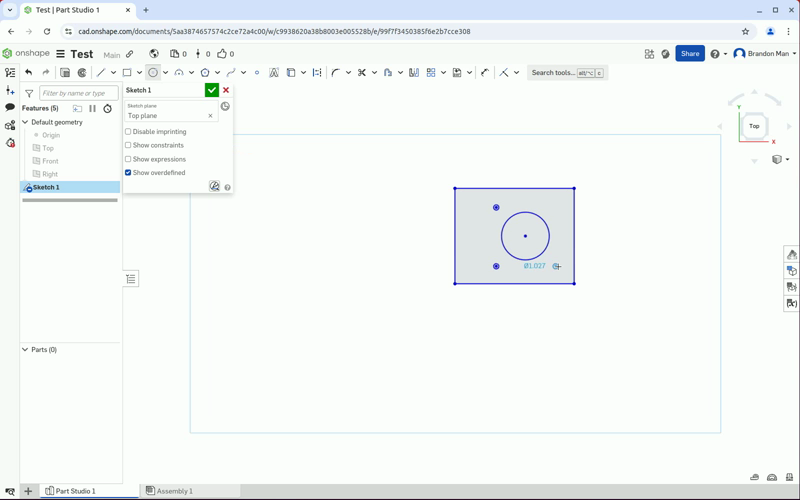
scroll(6)
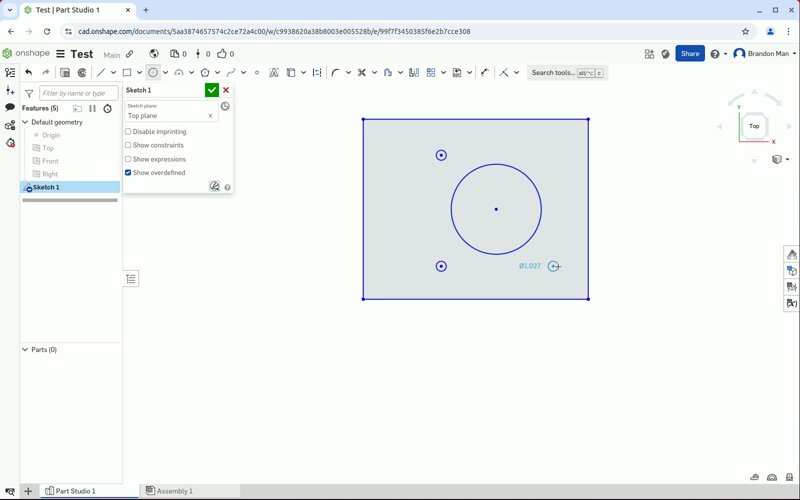
scroll(6)
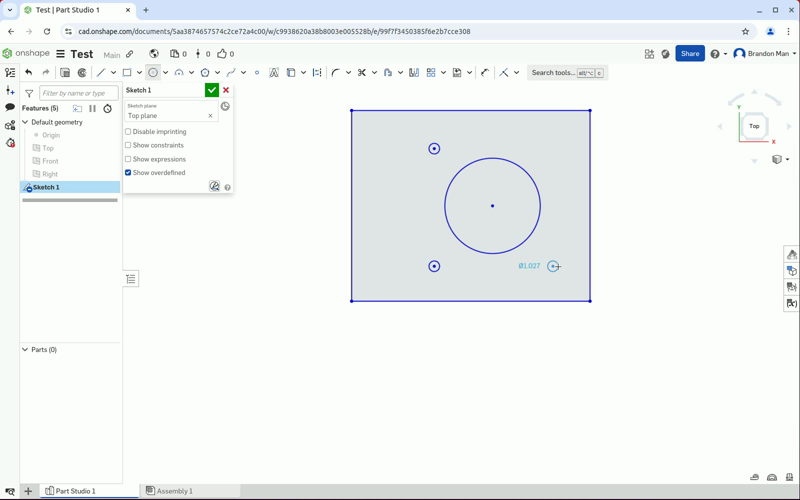
scroll(6)
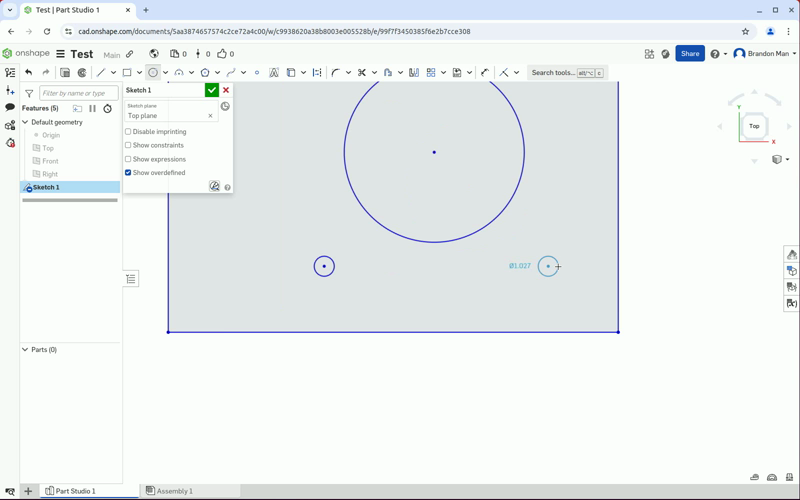
scroll(6)
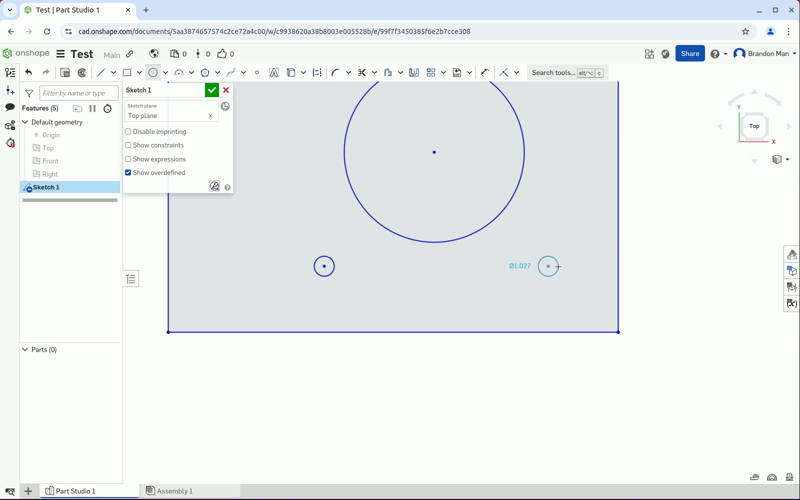
scroll(6)
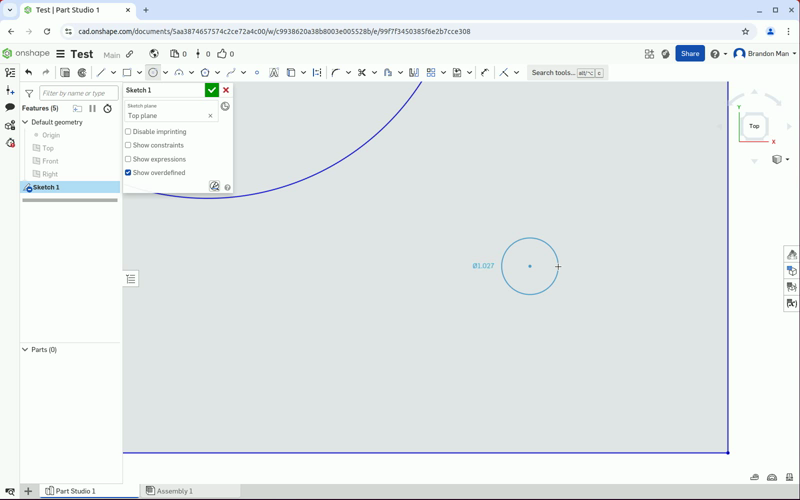
click(558, 266)
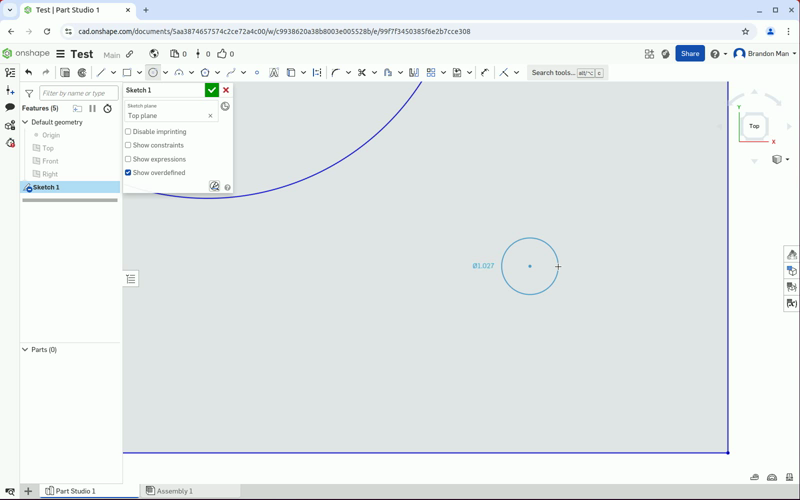
scroll(-6)
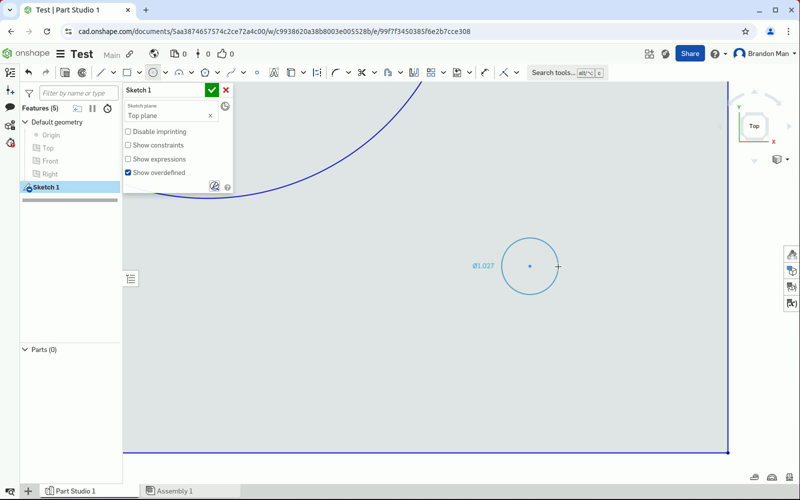
scroll(-6)
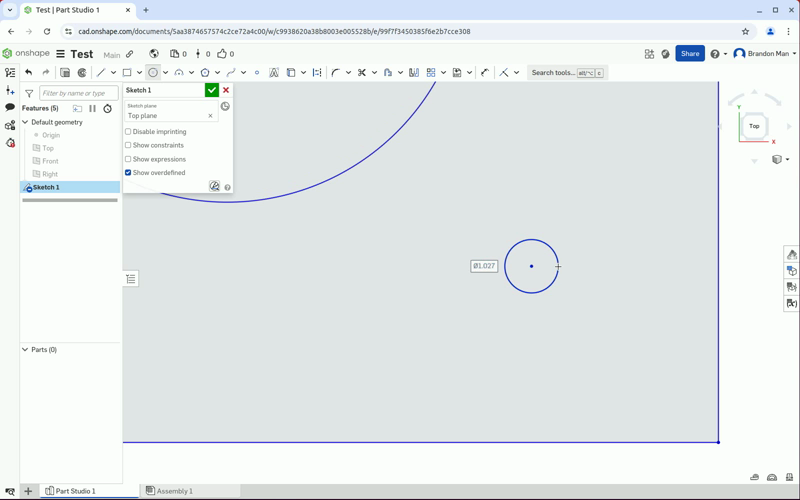
scroll(-6)
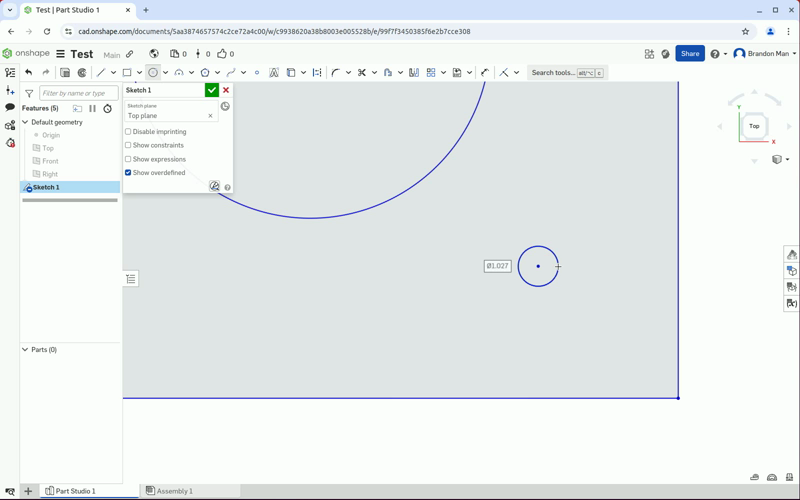
scroll(-6)
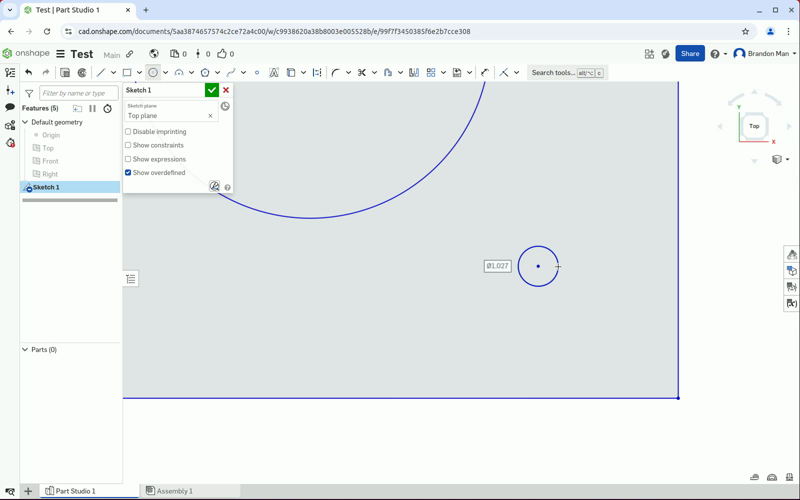
scroll(-6)
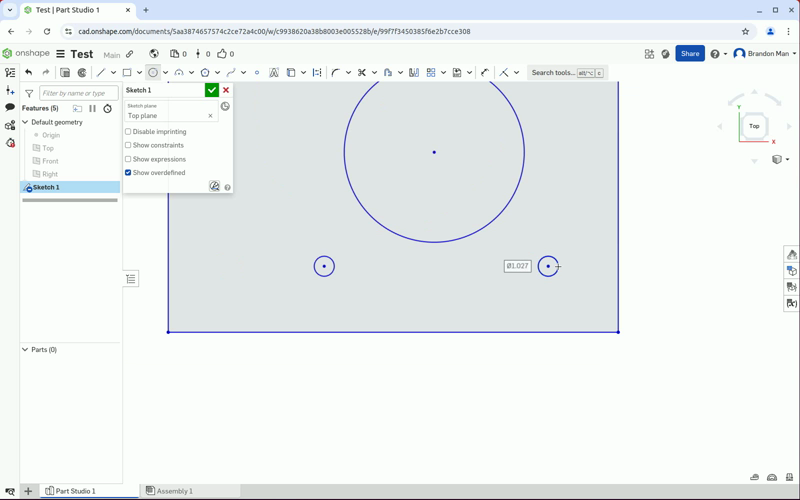
scroll(-6)
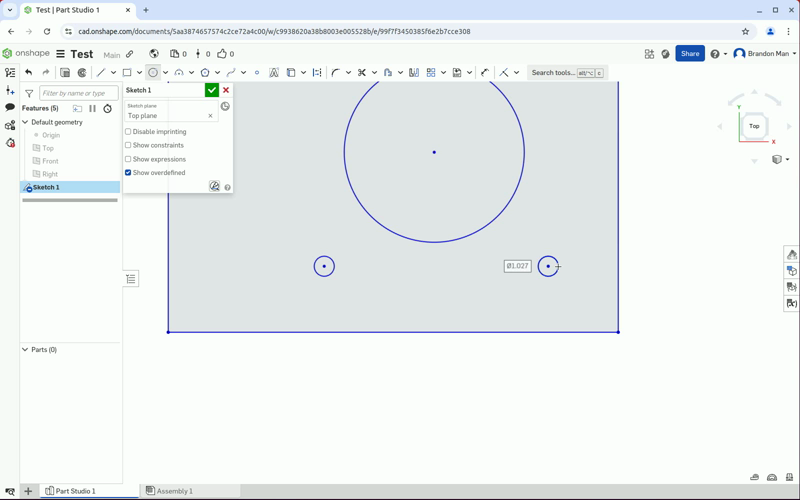
scroll(-6)
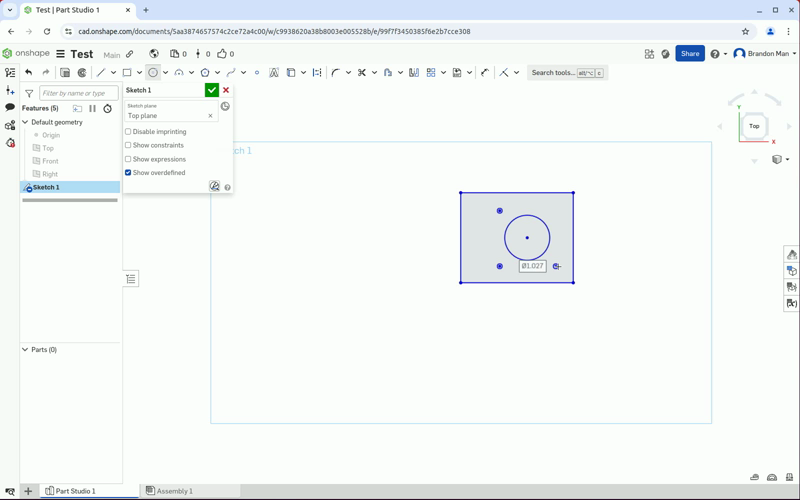
key(esc)
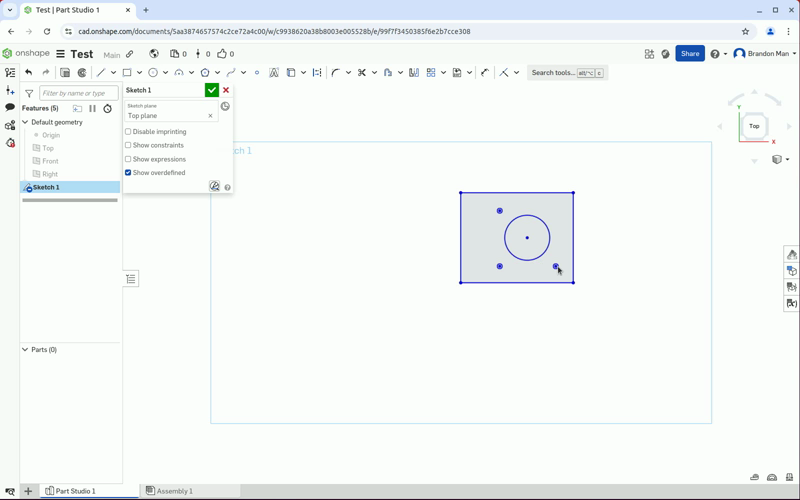
key(c)
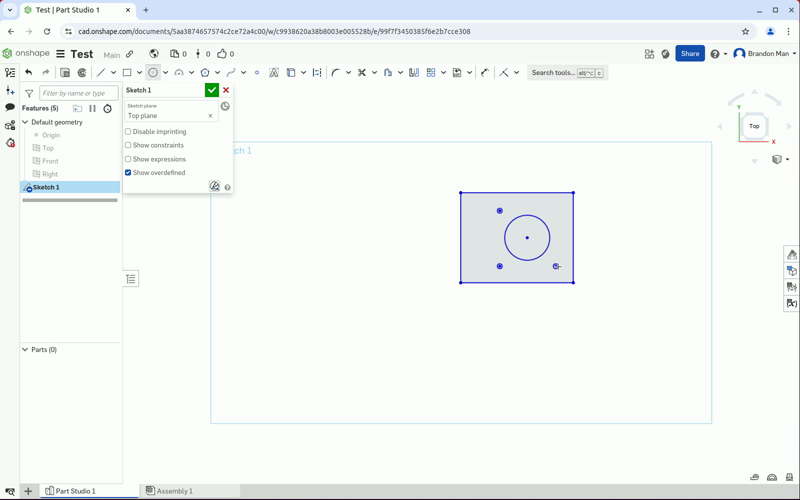
key_down(shift)
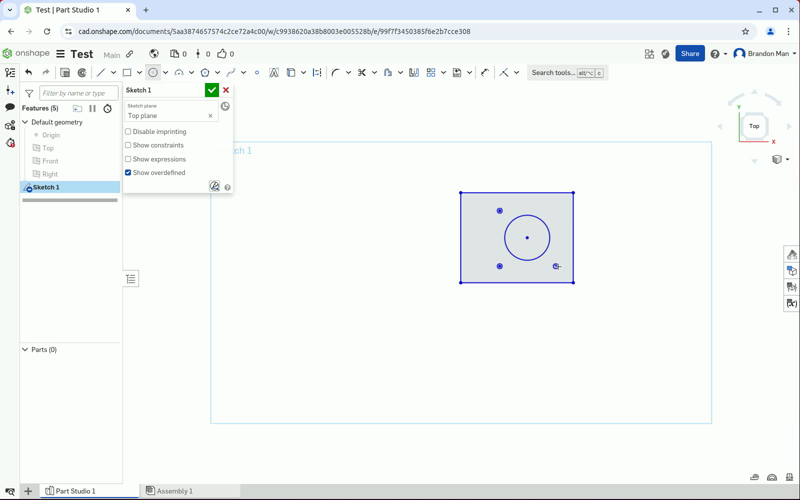
mouse_move(555, 210)
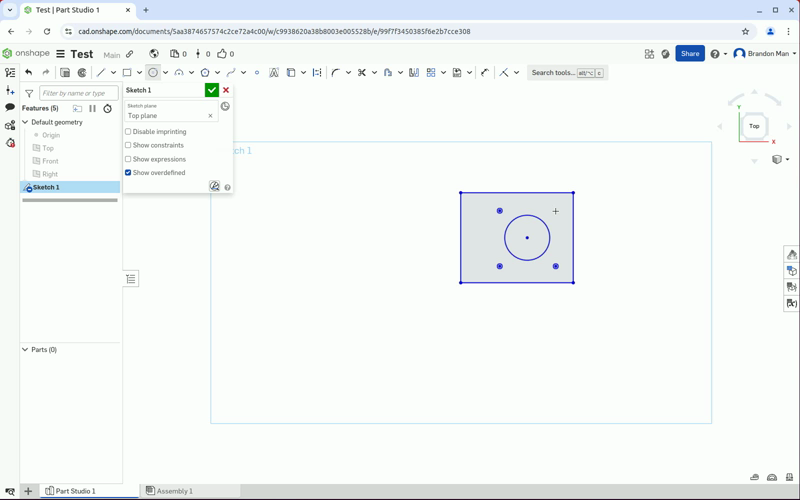
click(555, 210)
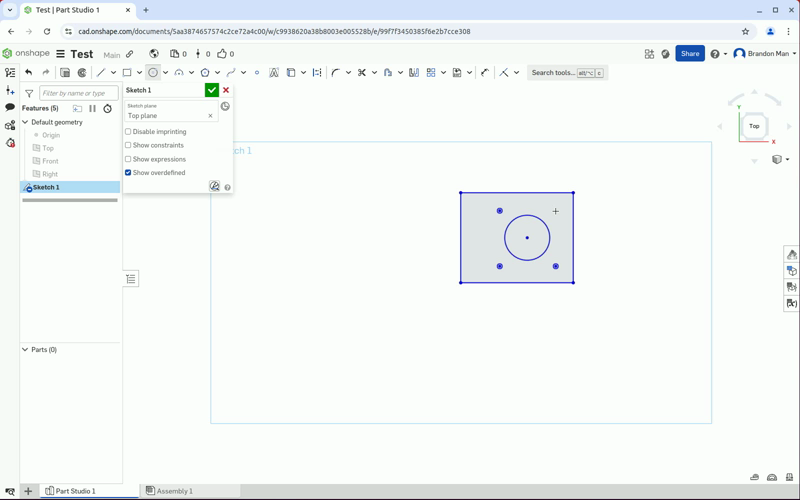
key_up(shift)
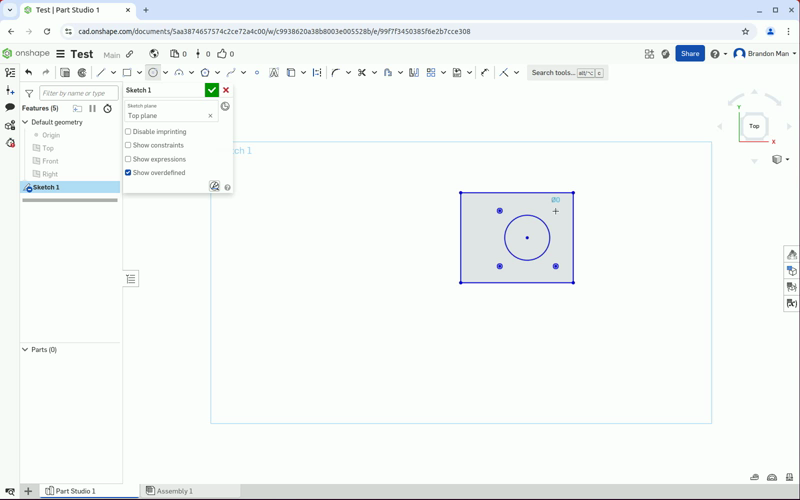
mouse_move(558, 210)
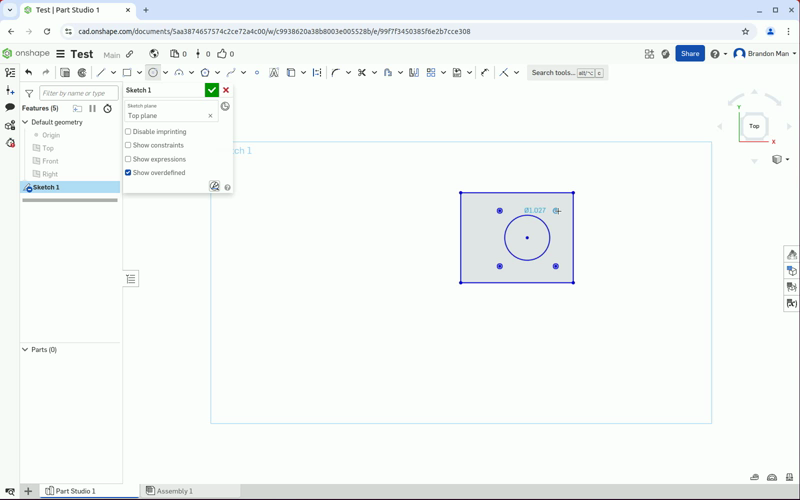
scroll(6)
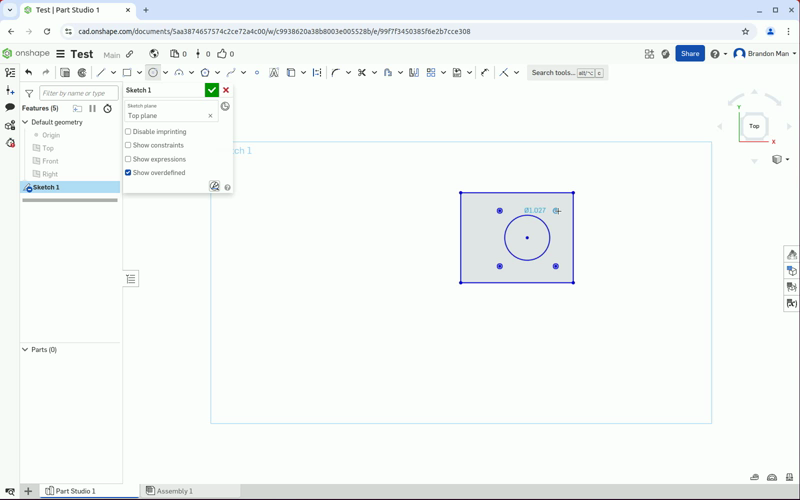
scroll(6)
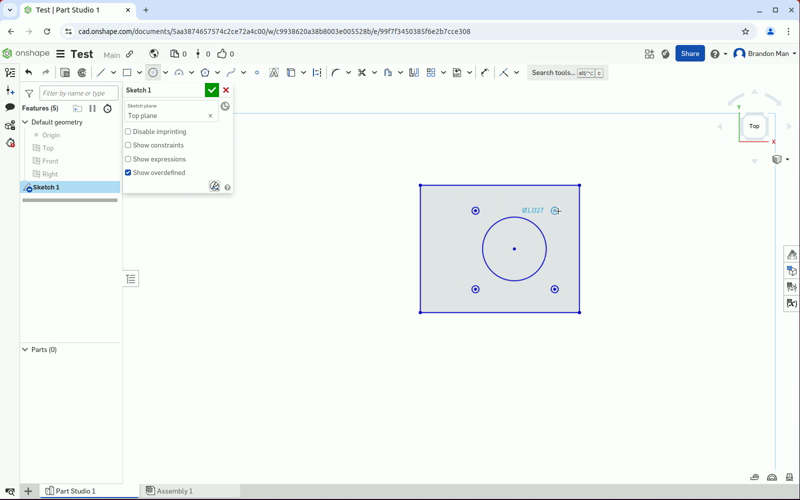
scroll(6)
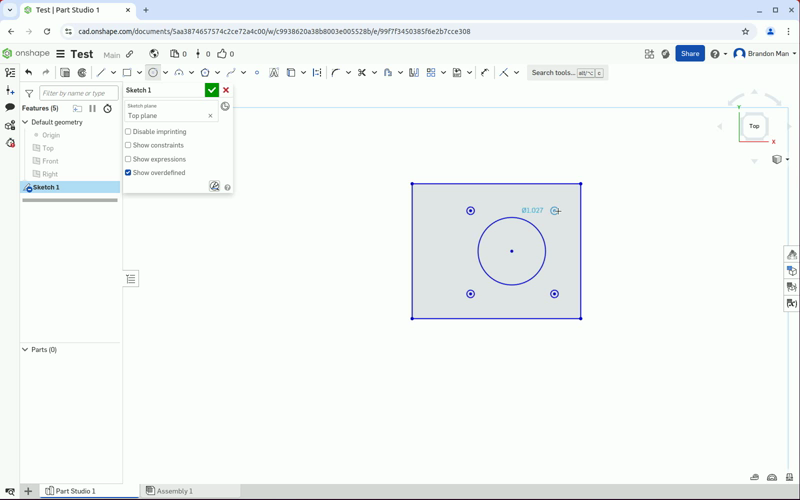
scroll(6)
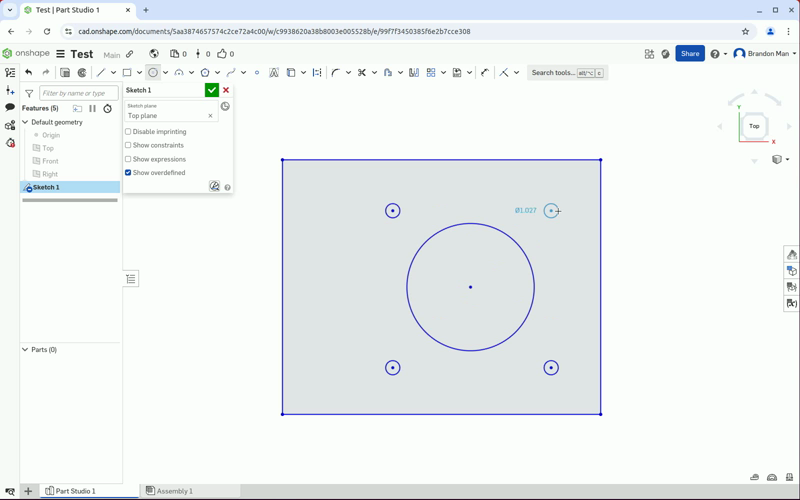
scroll(6)
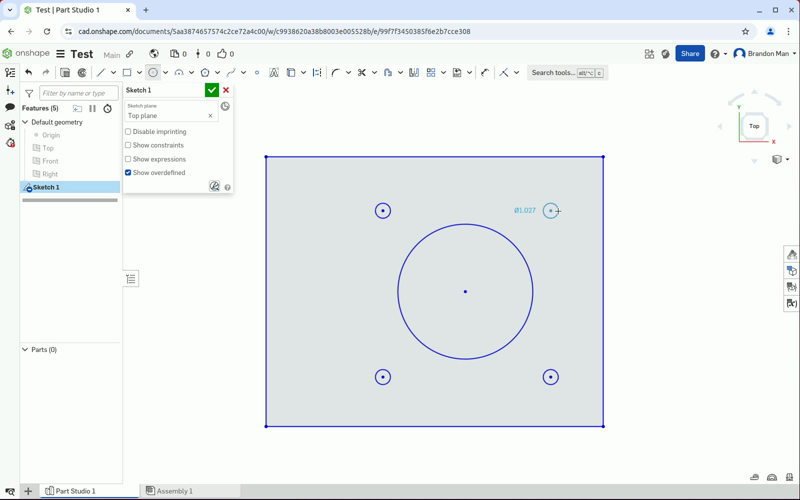
scroll(6)
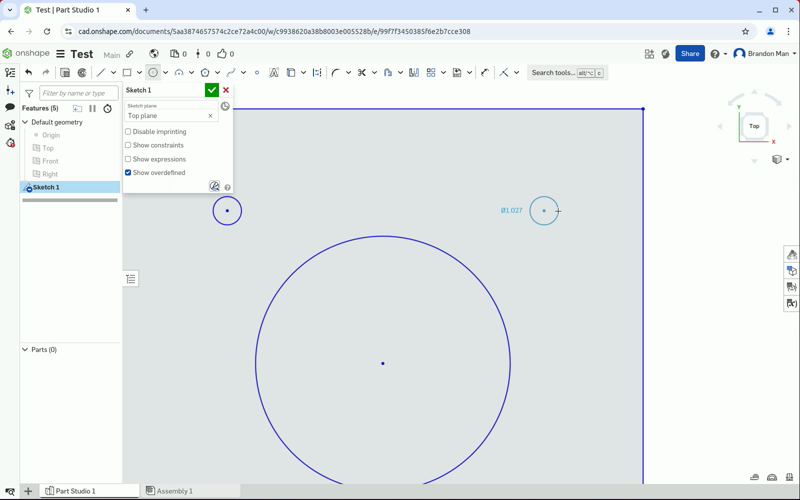
scroll(6)
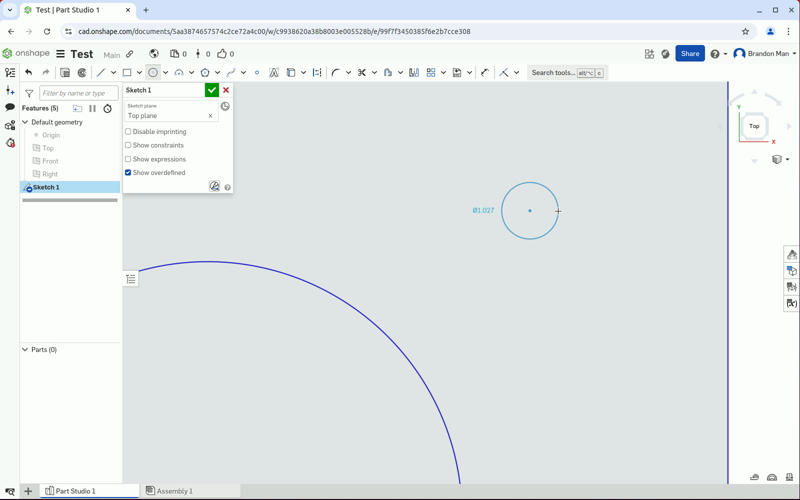
click(558, 210)
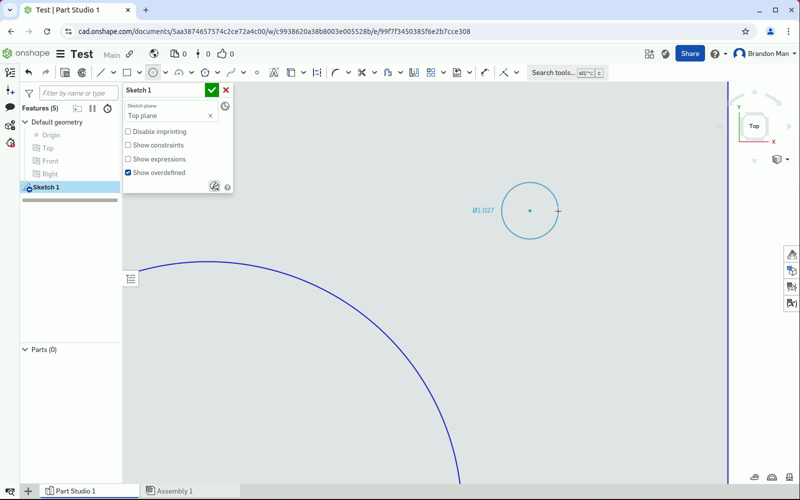
scroll(-6)
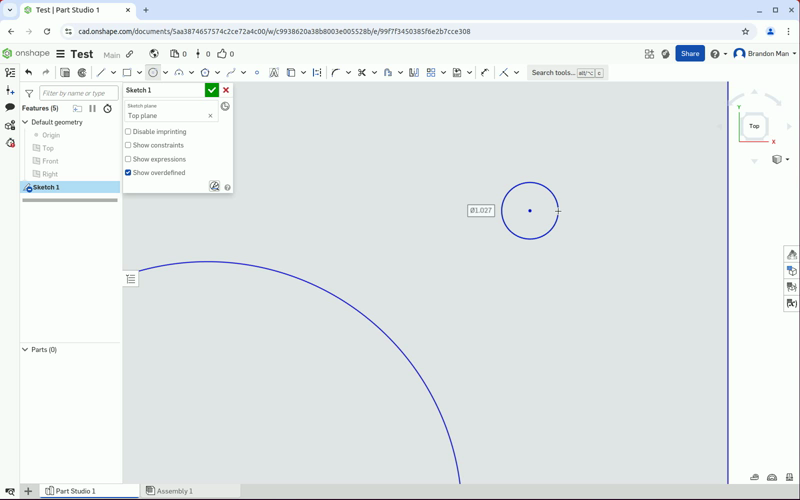
scroll(-6)
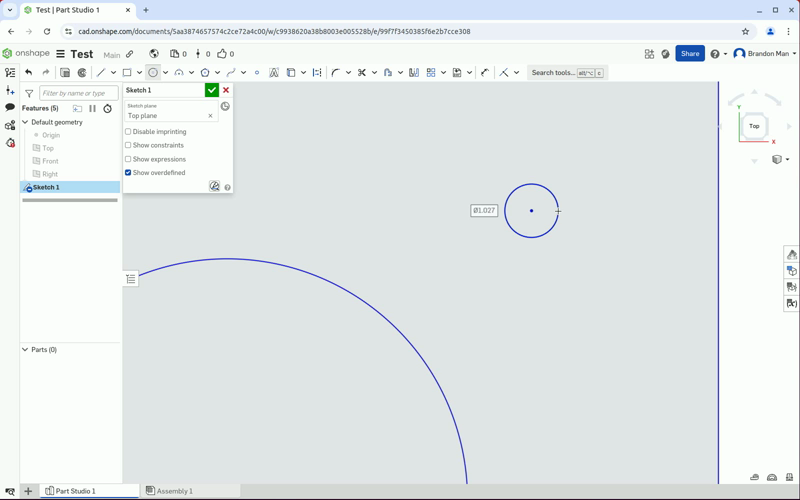
scroll(-6)
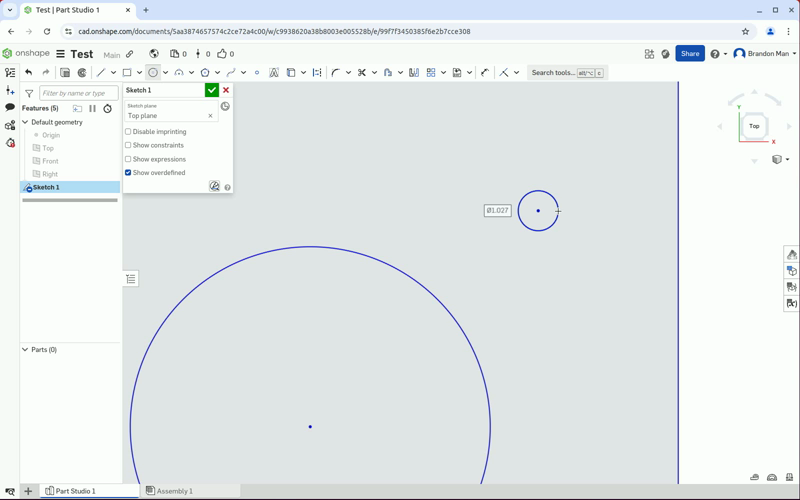
scroll(-6)
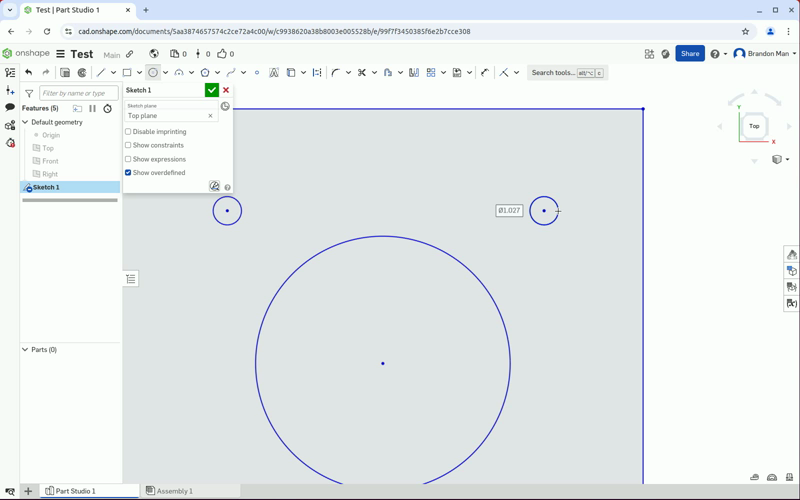
scroll(-6)
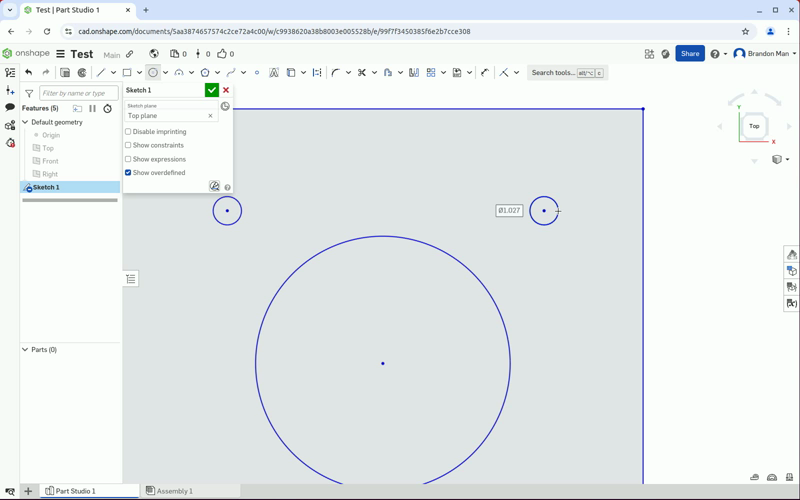
scroll(-6)
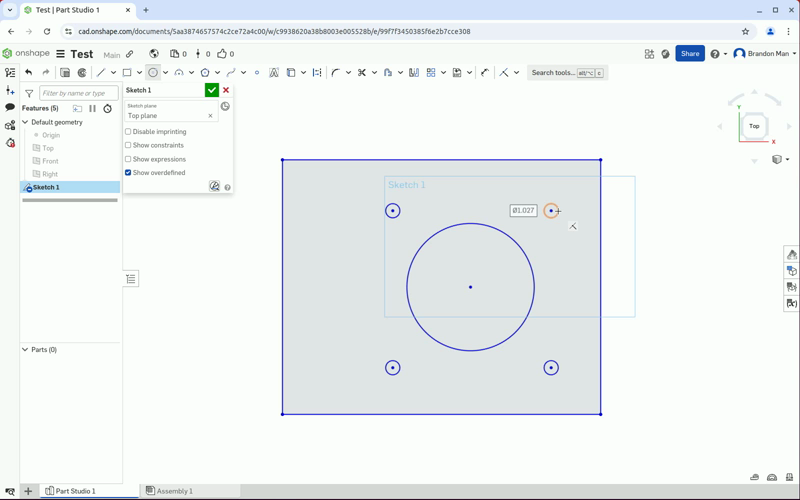
scroll(-6)
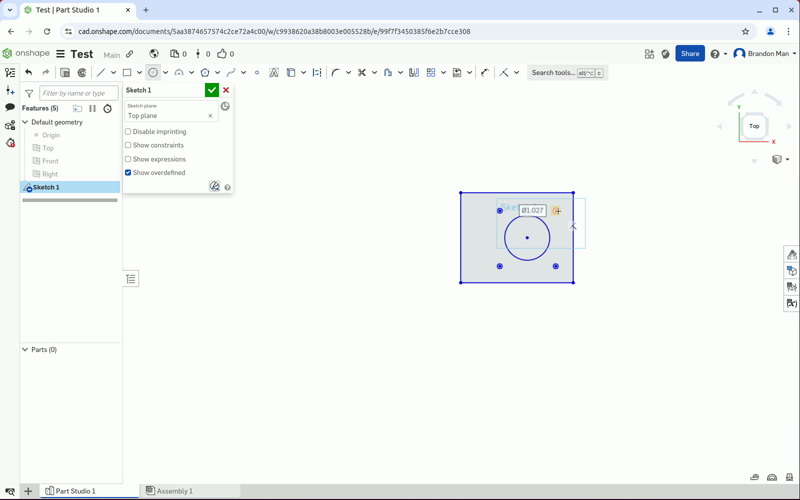
key(esc)
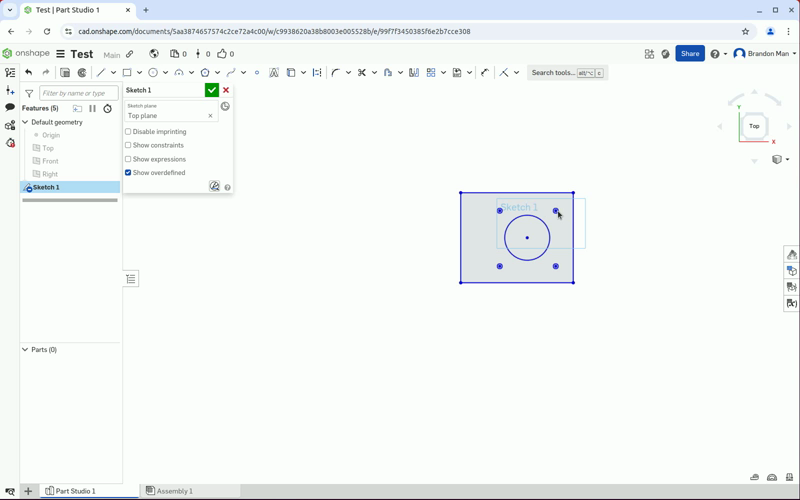
mouse_move(549, 276)
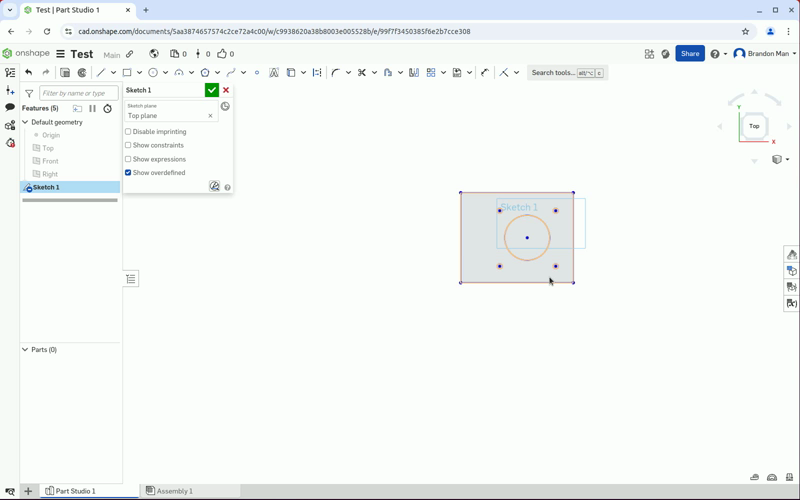
click(549, 276)
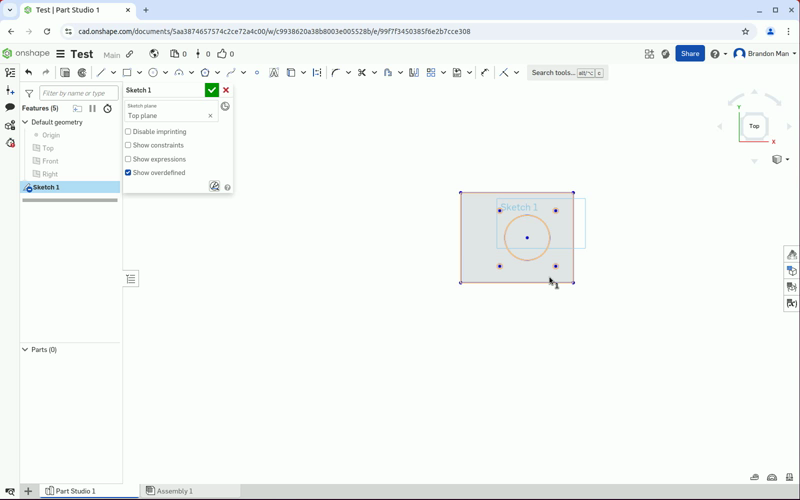
mouse_move(73, 352)
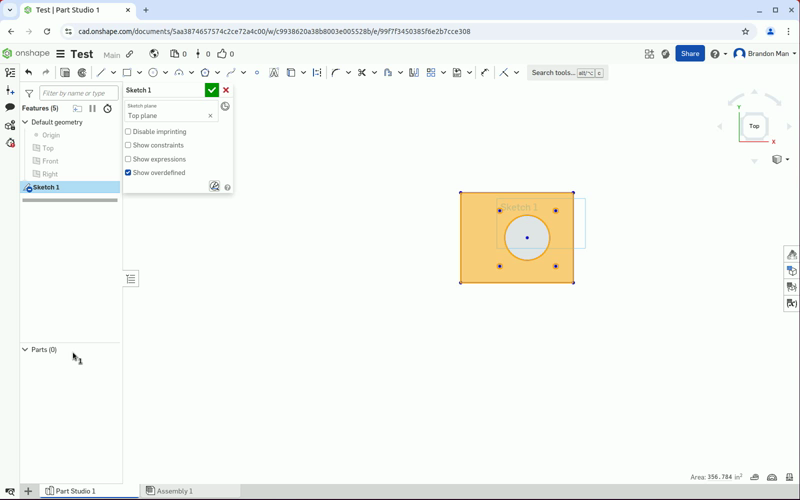
key(shift+y)
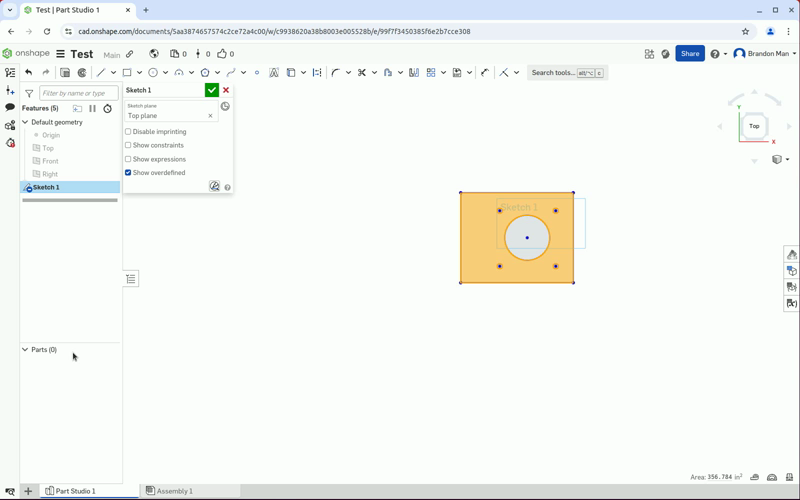
key(shift+e)
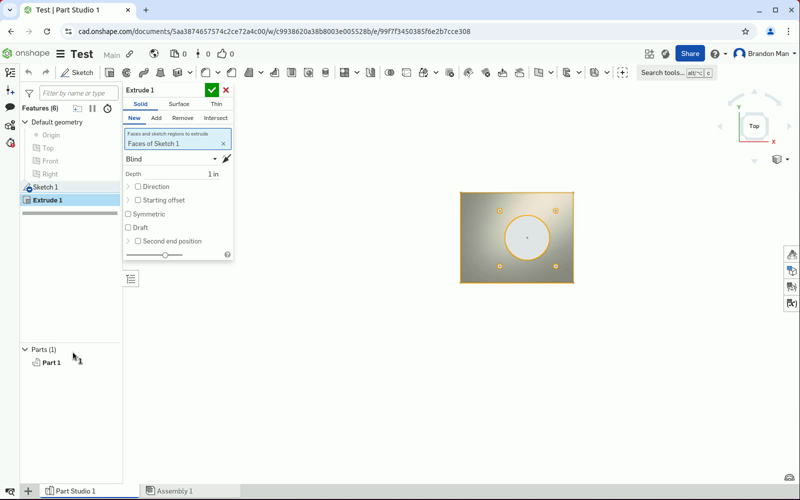
mouse_move(143, 106)
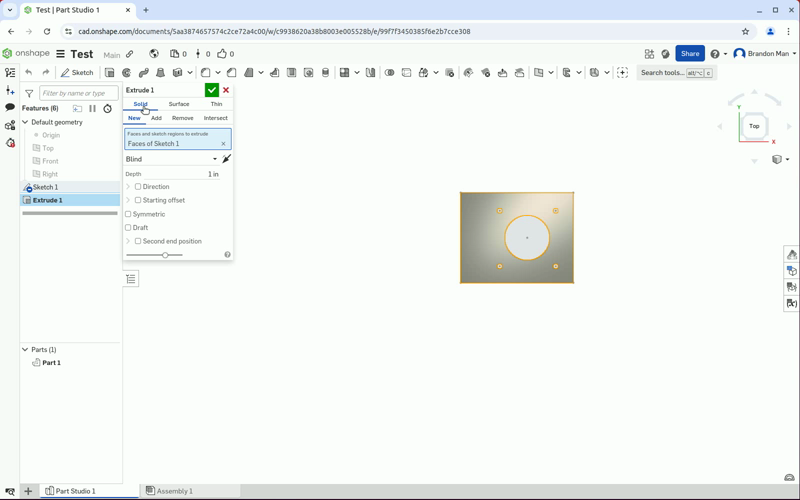
click(143, 106)
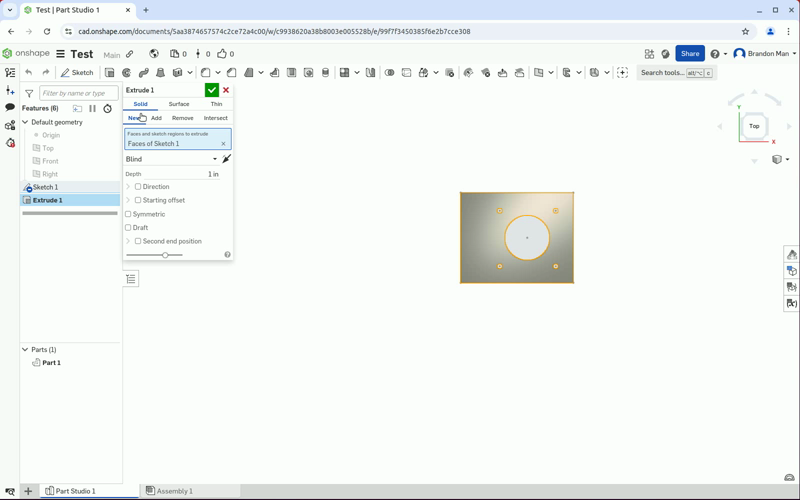
mouse_move(137, 120)
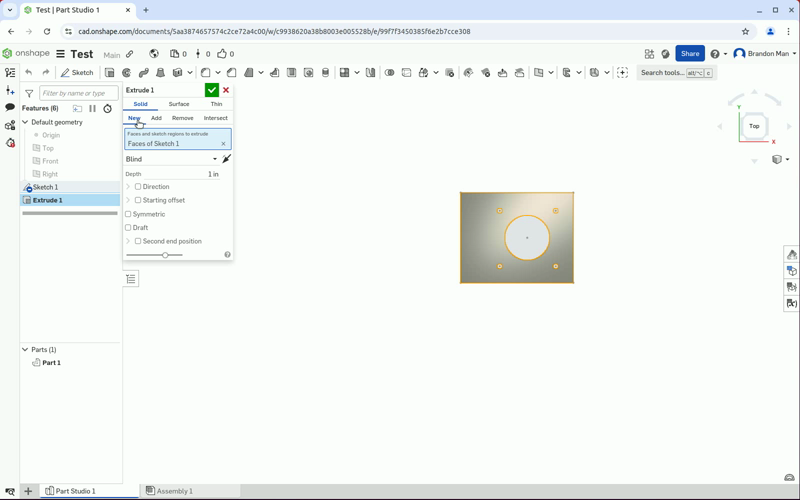
click(137, 120)
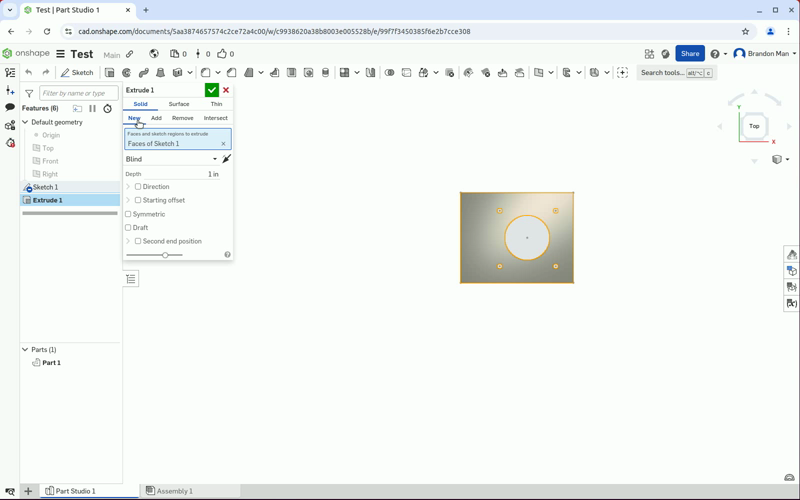
key(tab, 4)
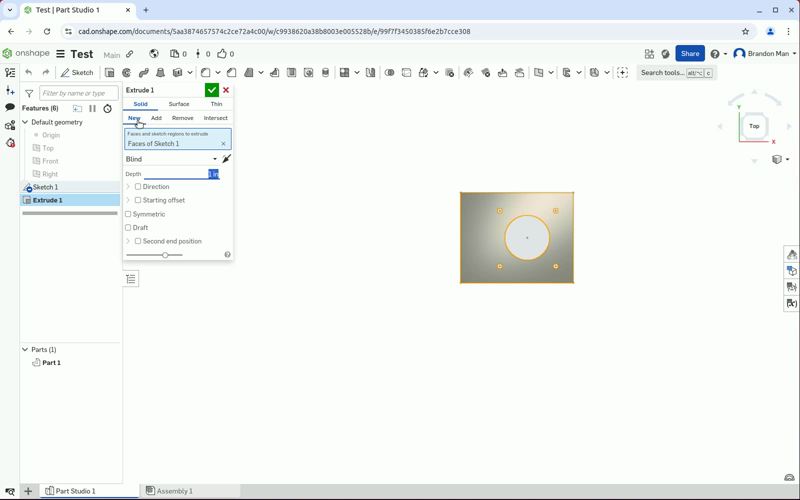
text(6.74)
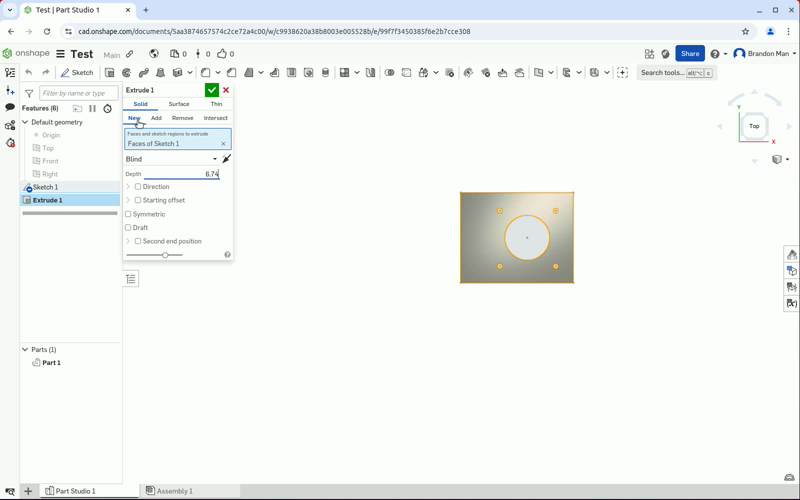
key(enter)
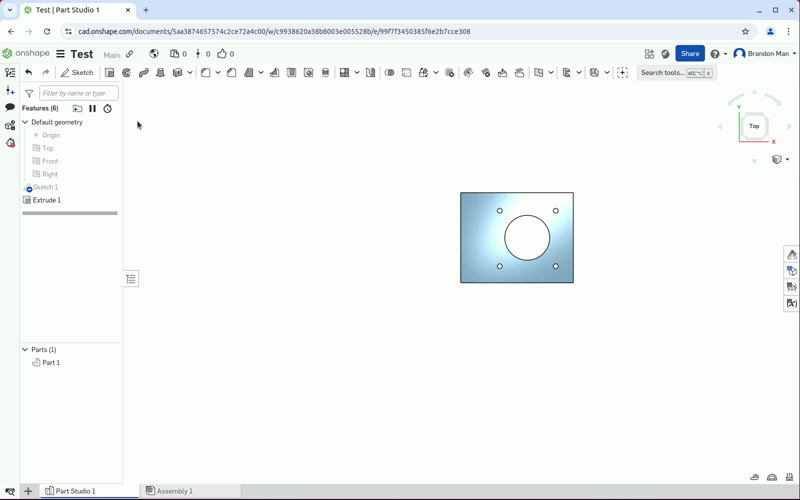
key(shift+h)
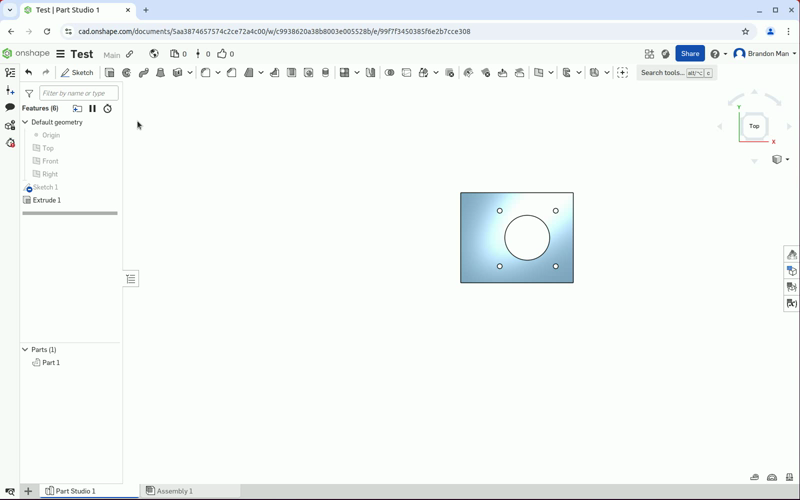
key(shift+h)
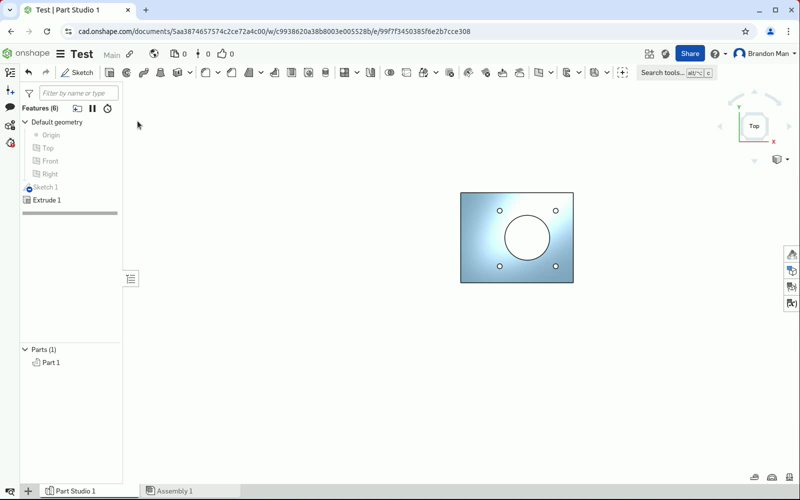
mouse_move(73, 189)
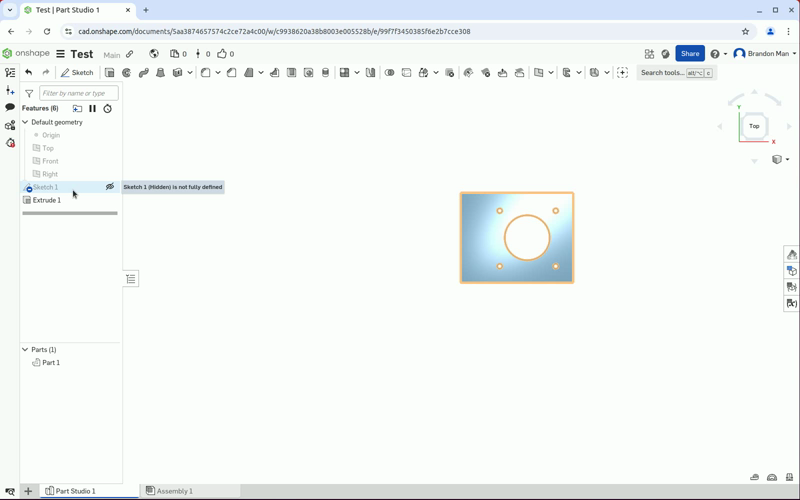
click(73, 189)
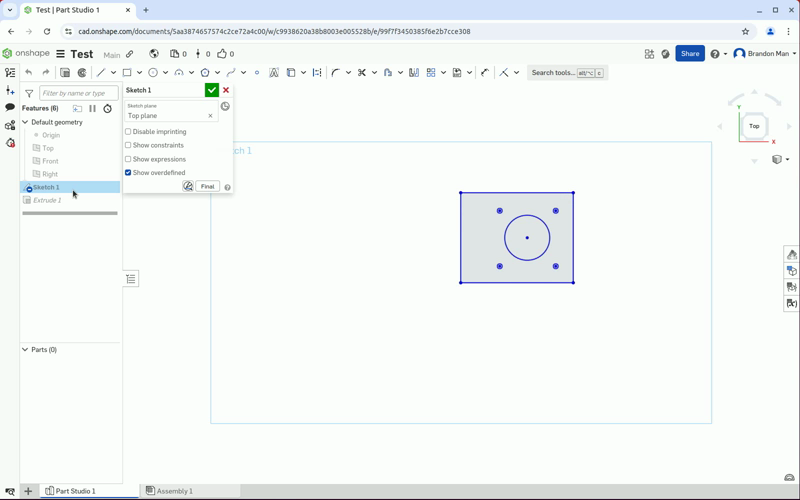
mouse_move(229, 92)
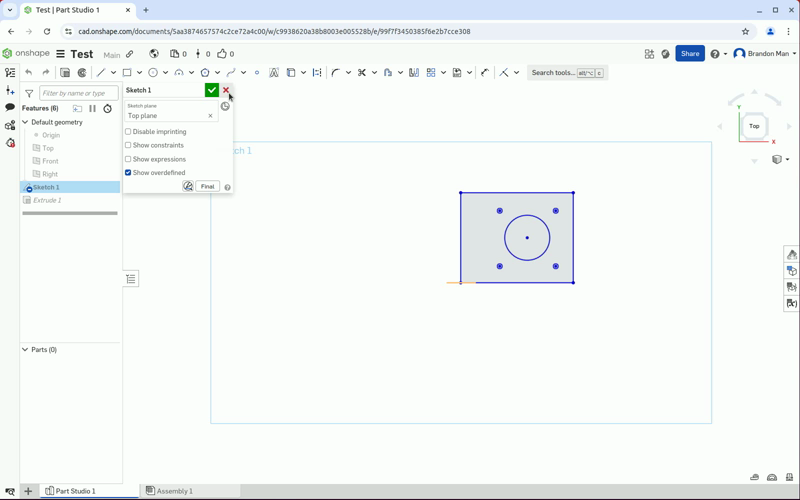
click(229, 92)
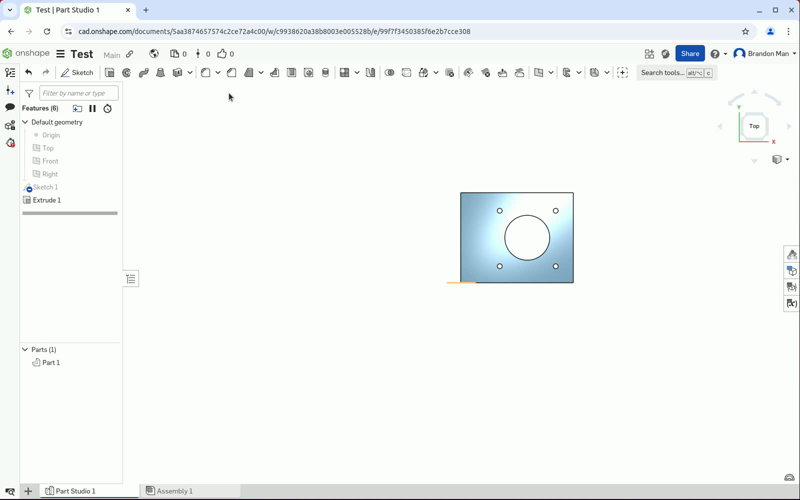
mouse_move(541, 75)
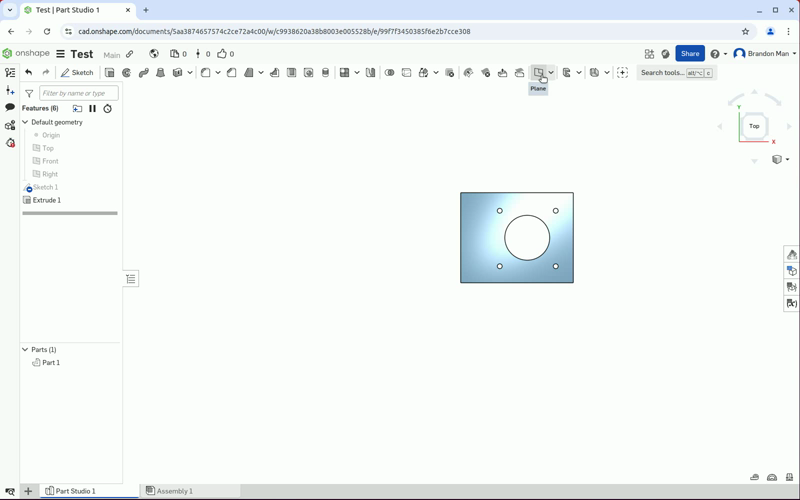
click(541, 75)
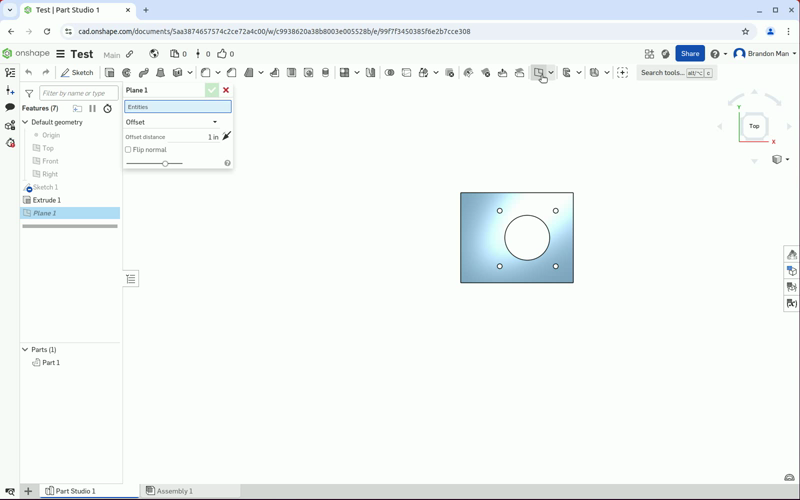
mouse_move(73, 150)
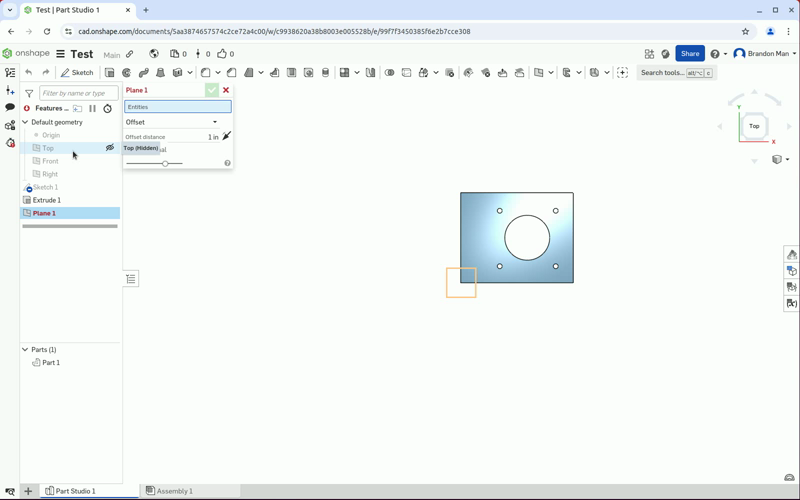
click(73, 150)
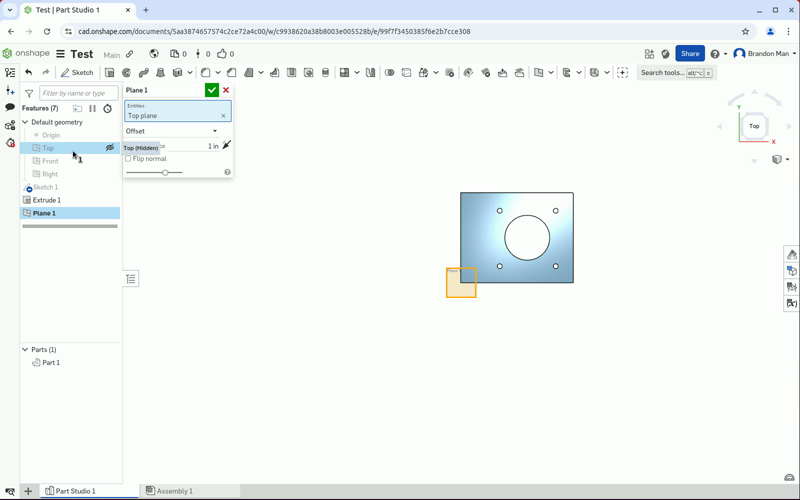
key(tab, 2)
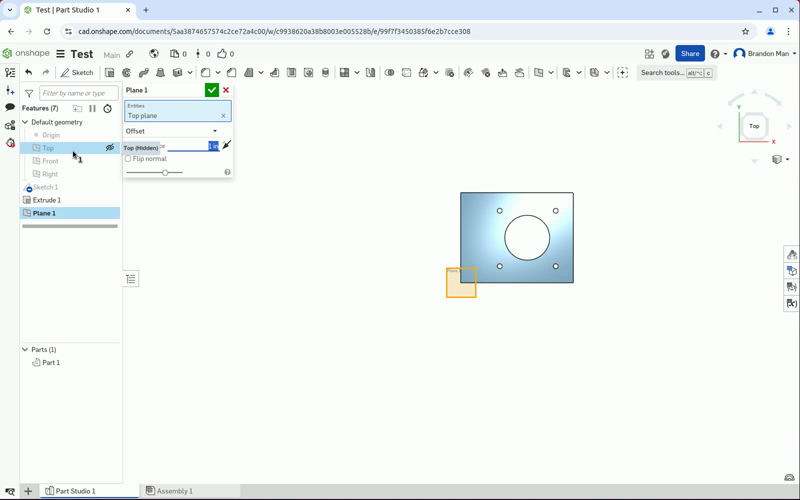
text(6.748)
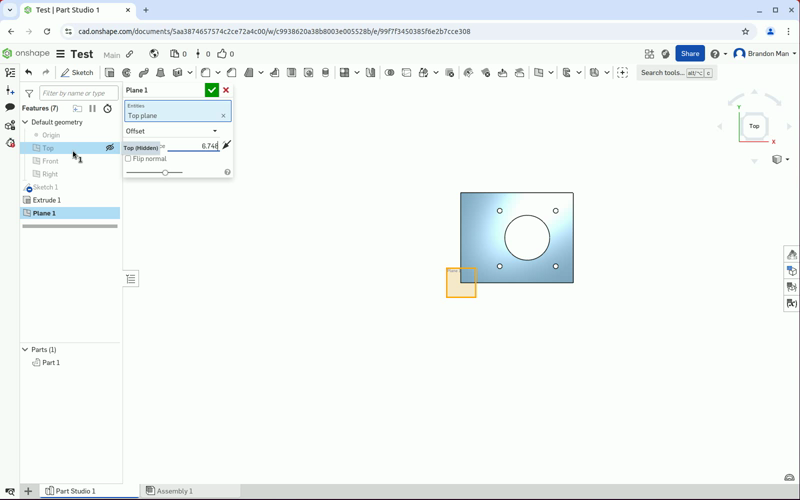
key(enter, 2)
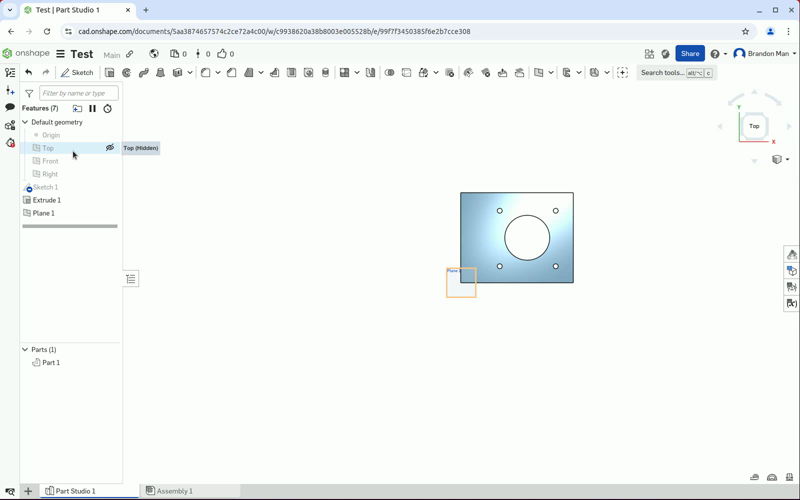
key(shift+s)
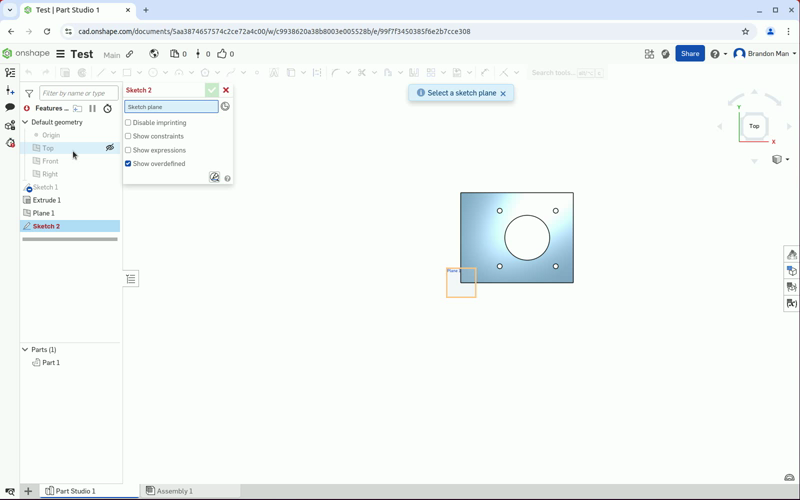
mouse_move(73, 215)
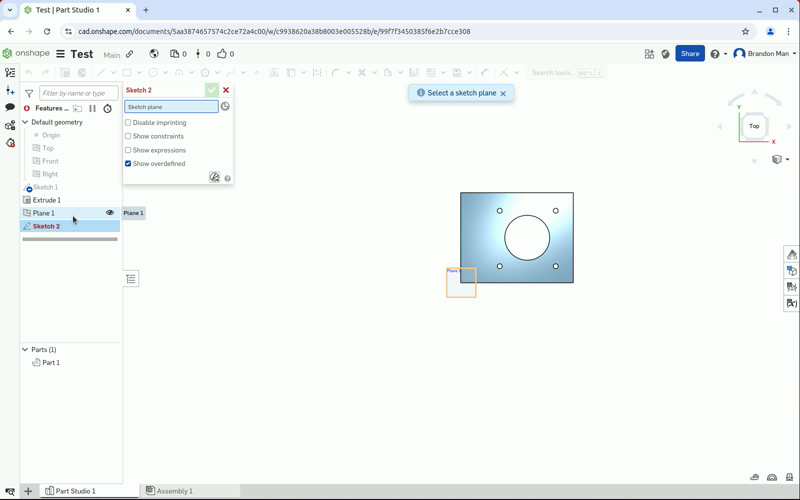
click(73, 215)
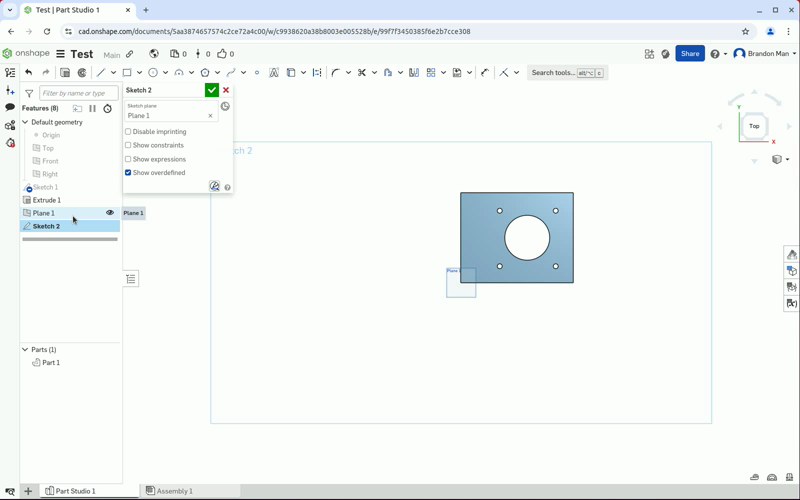
mouse_move(73, 352)
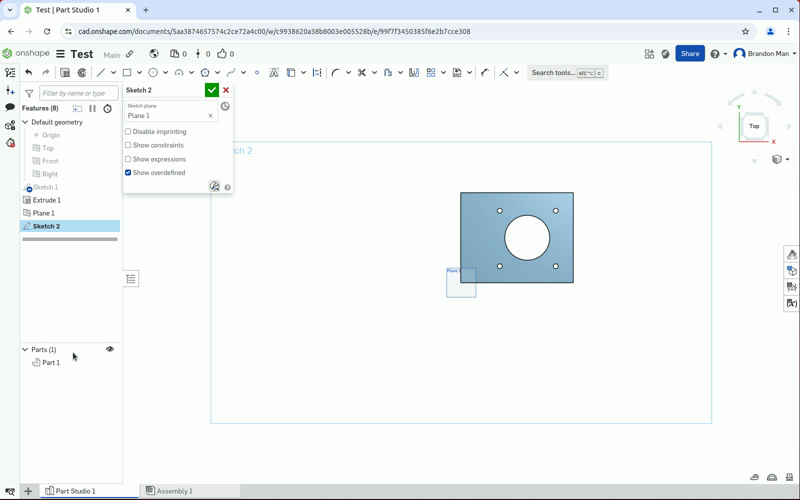
key(y)
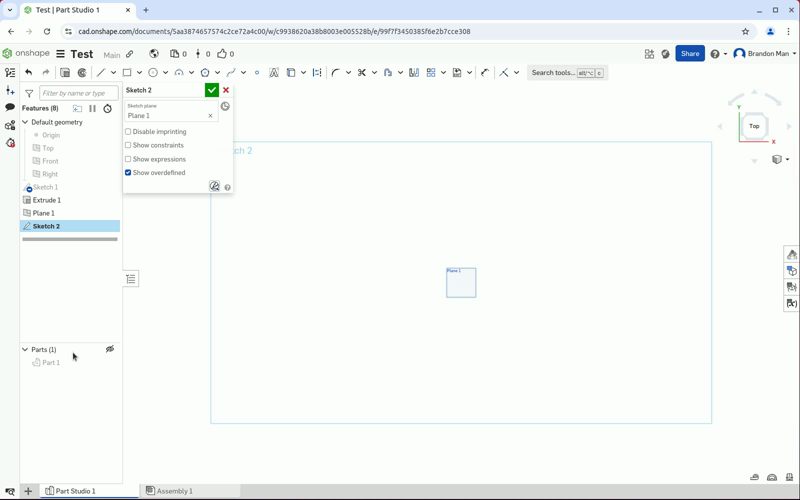
key(c)
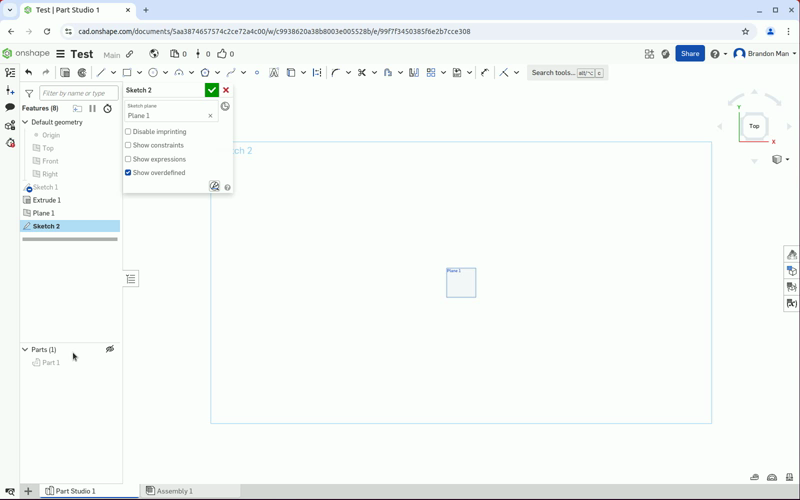
key_down(shift)
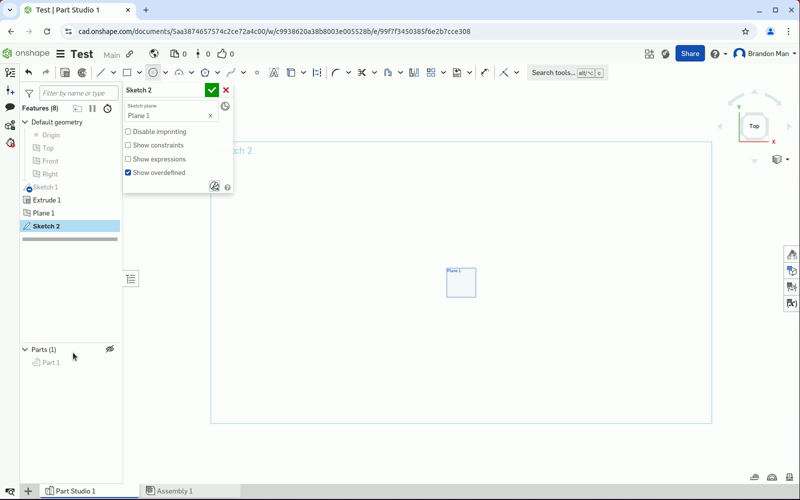
mouse_move(528, 205)
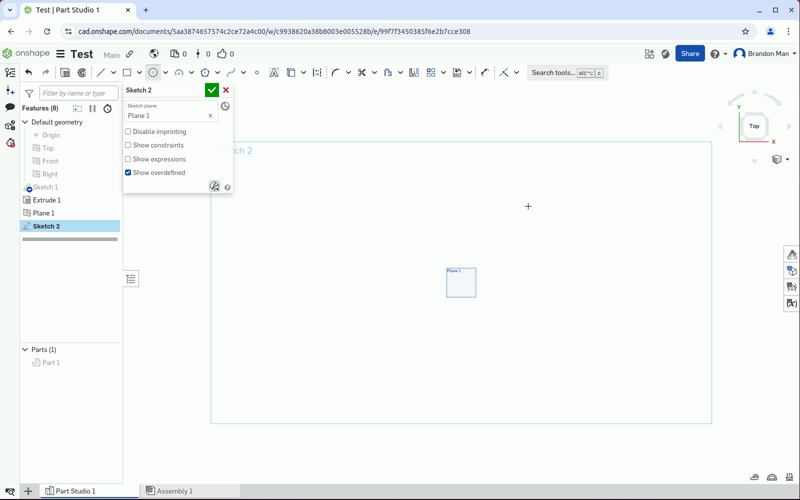
click(528, 205)
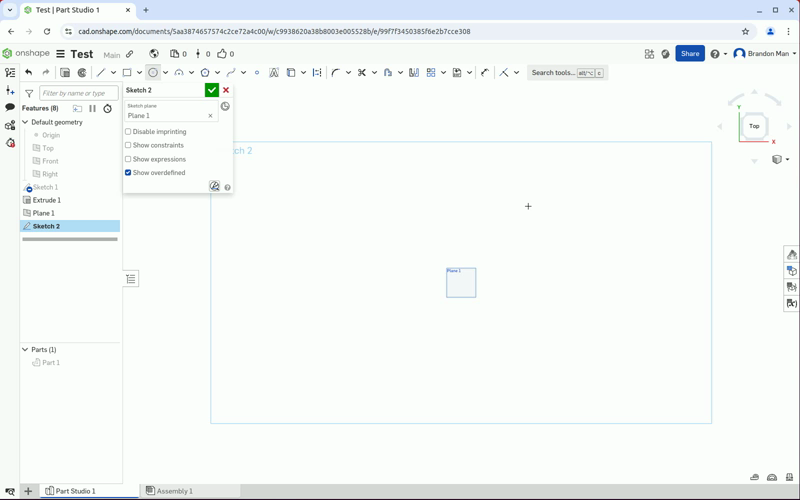
key_up(shift)
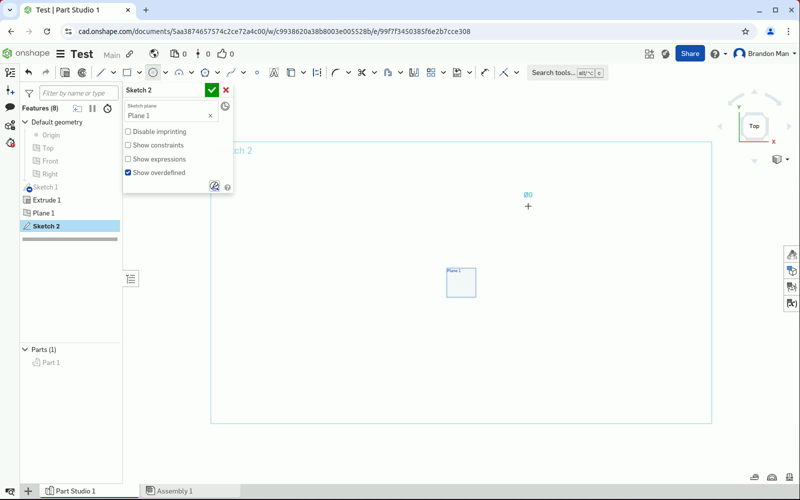
mouse_move(533, 205)
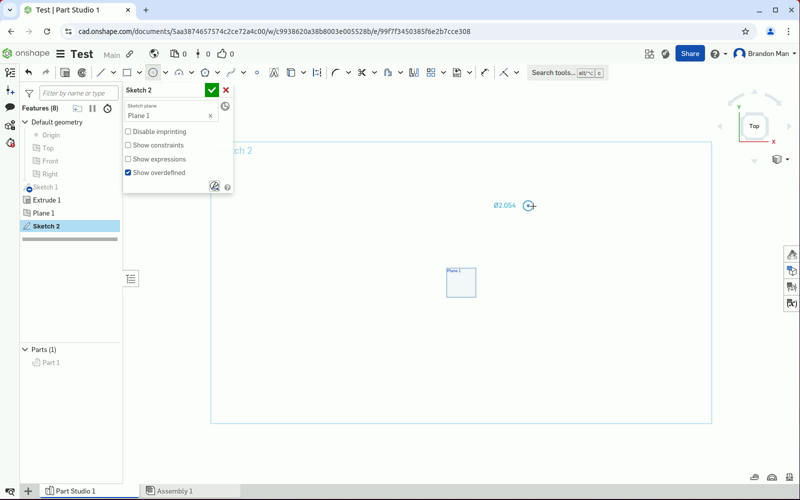
click(533, 205)
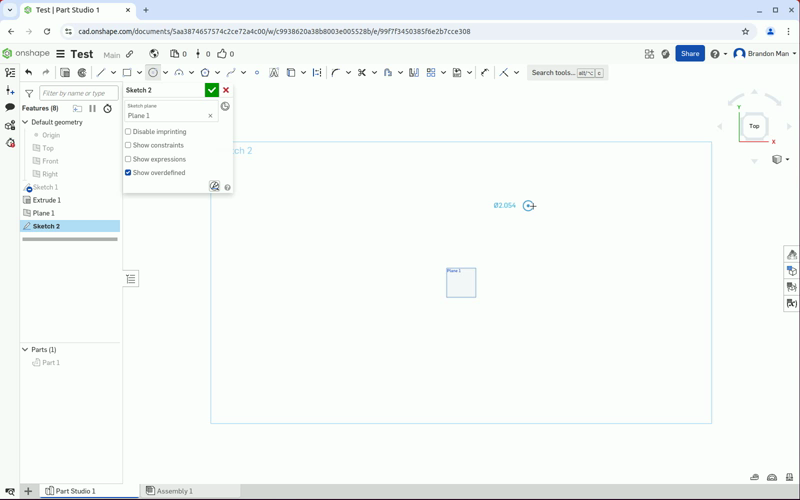
key(esc)
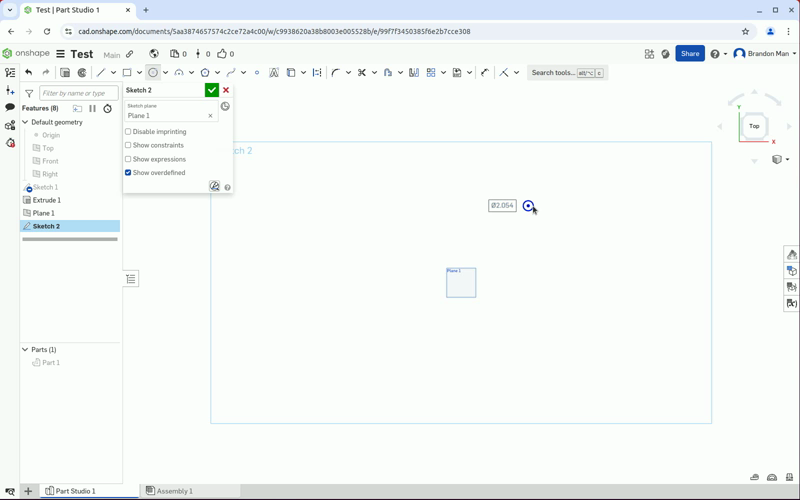
mouse_move(529, 208)
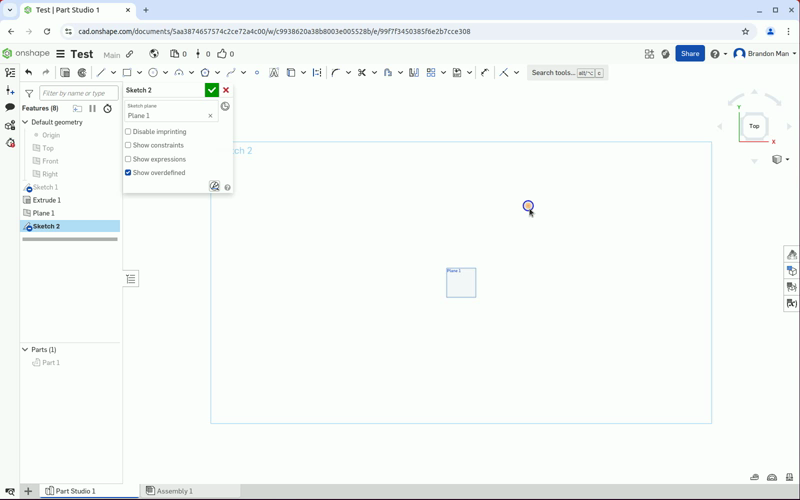
scroll(6)
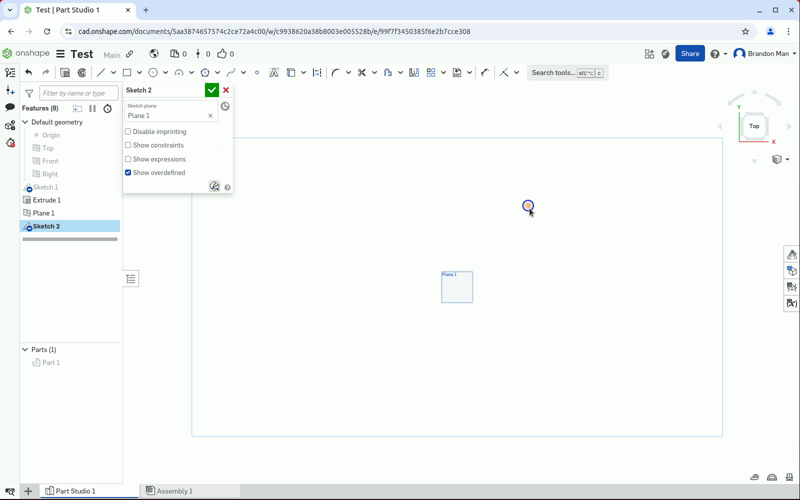
scroll(6)
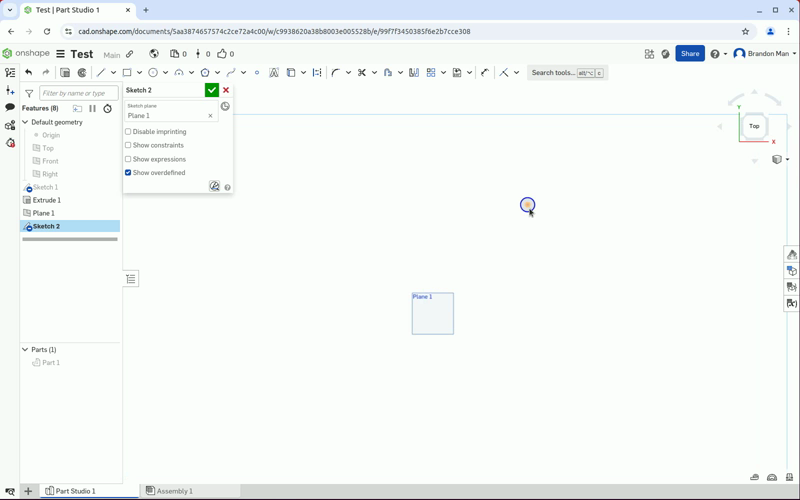
scroll(6)
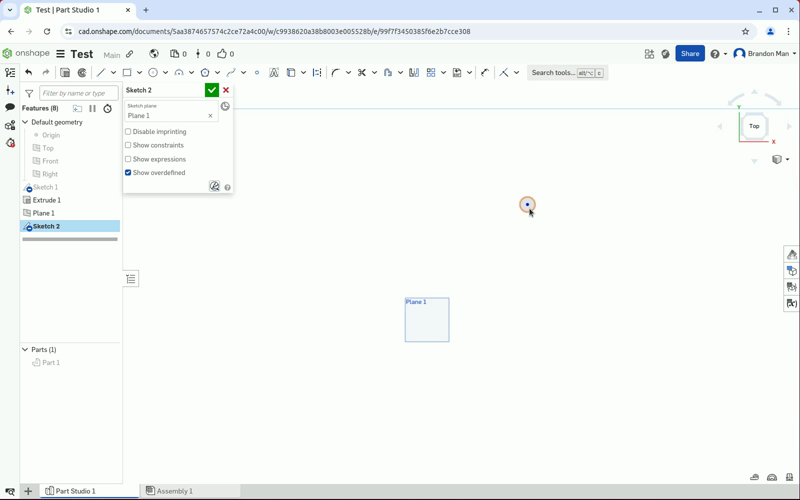
scroll(6)
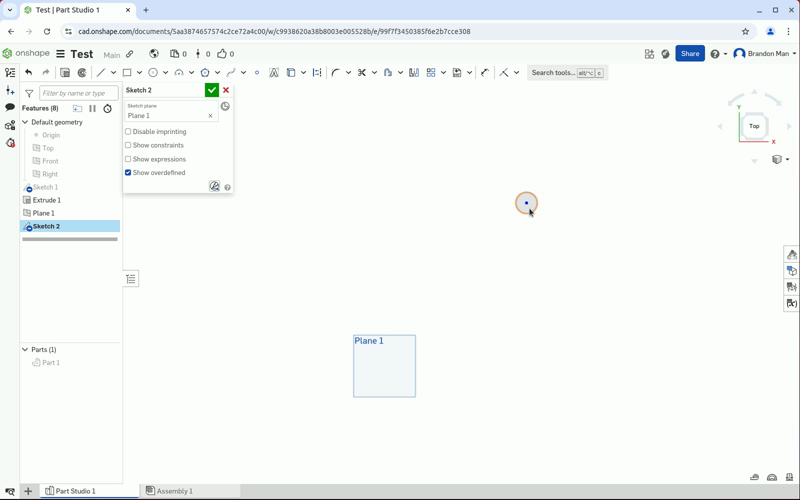
scroll(6)
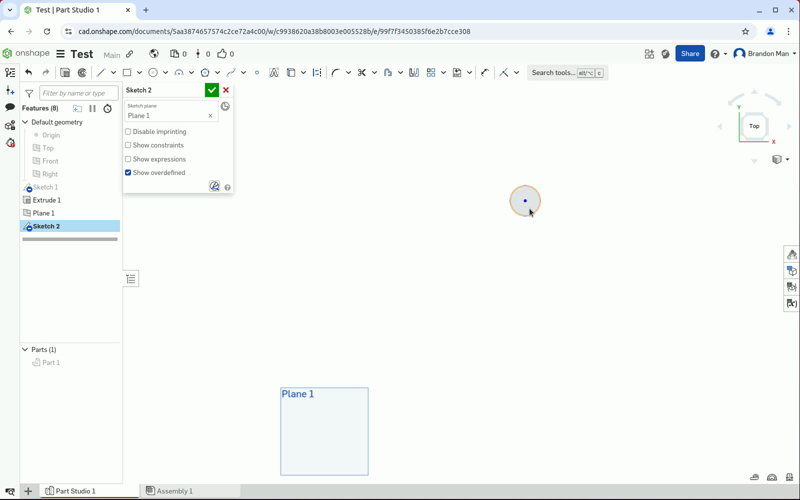
scroll(6)
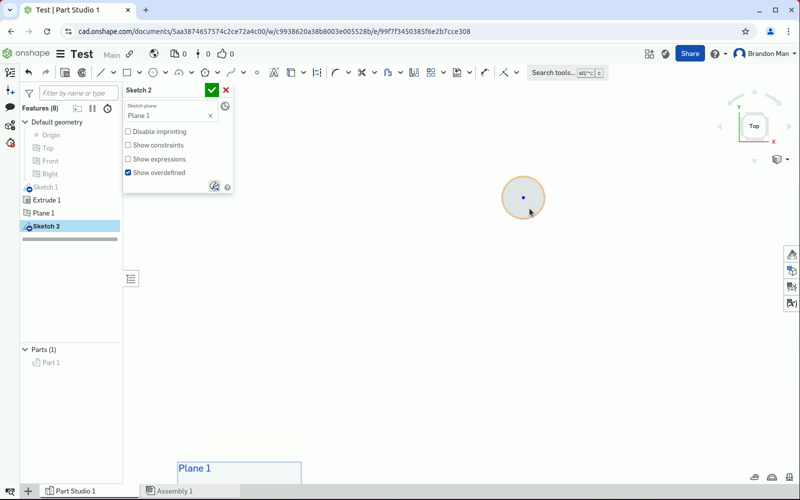
scroll(6)
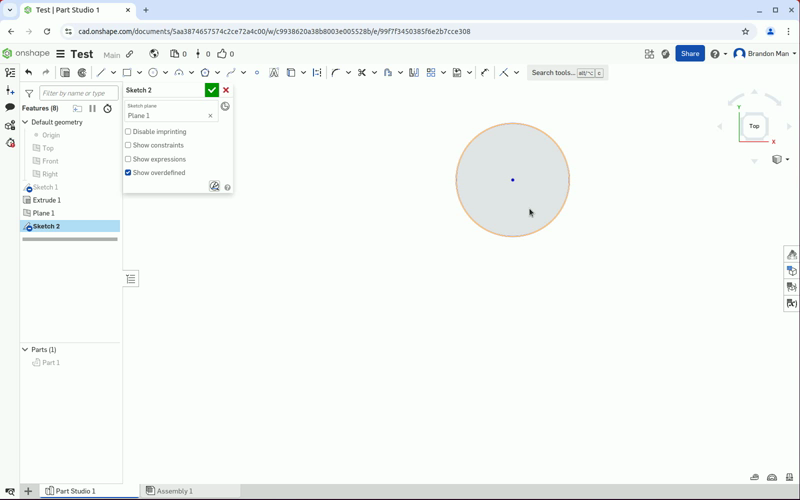
click(529, 208)
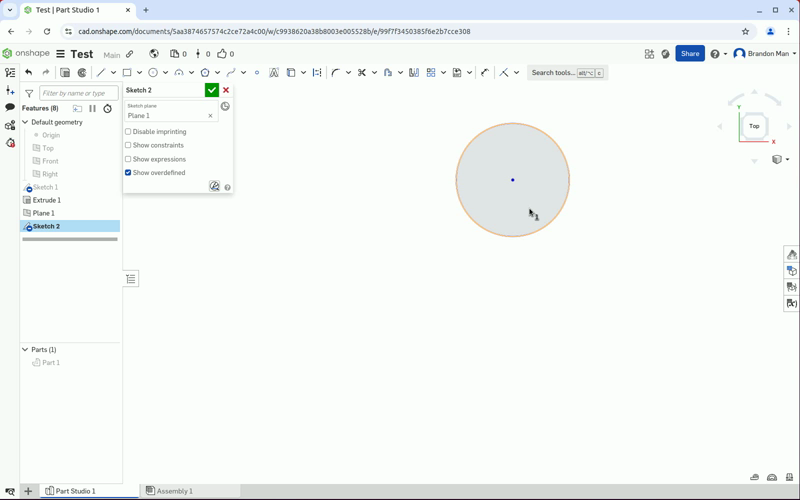
scroll(-6)
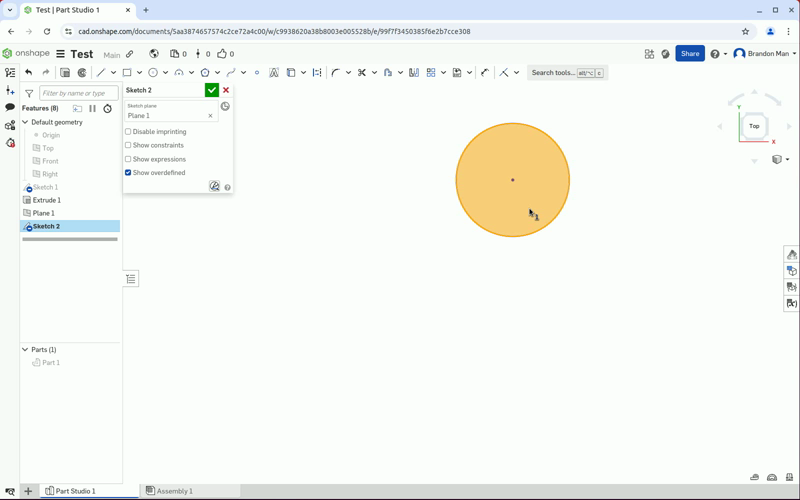
scroll(-6)
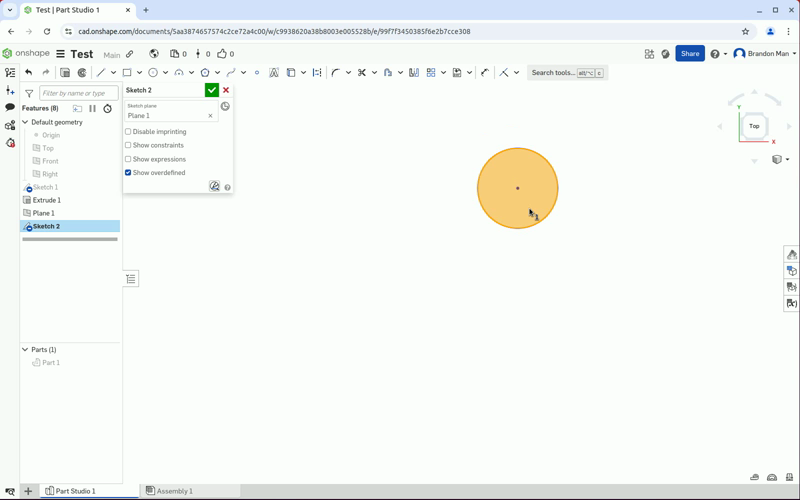
scroll(-6)
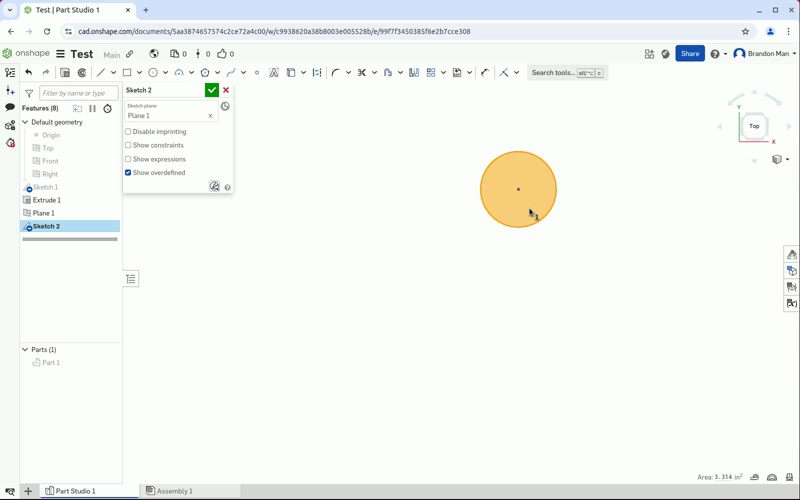
scroll(-6)
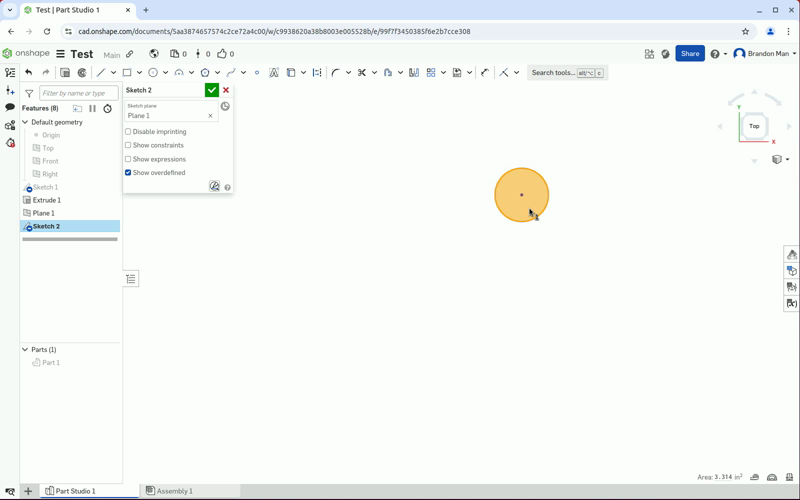
scroll(-6)
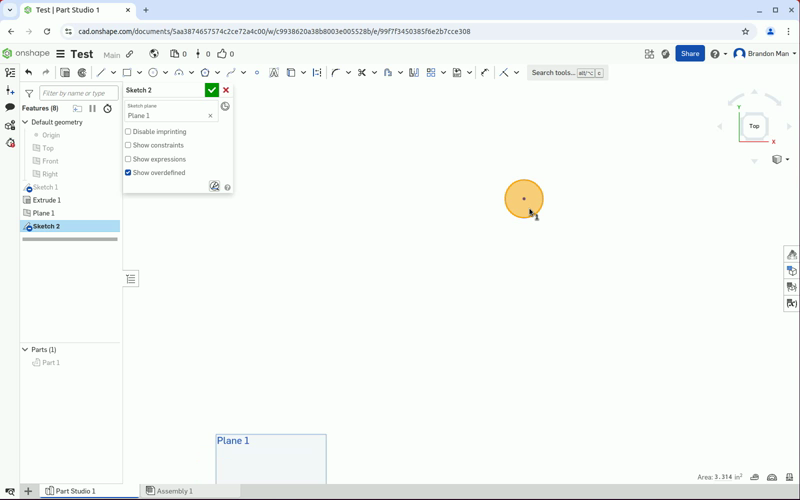
scroll(-6)
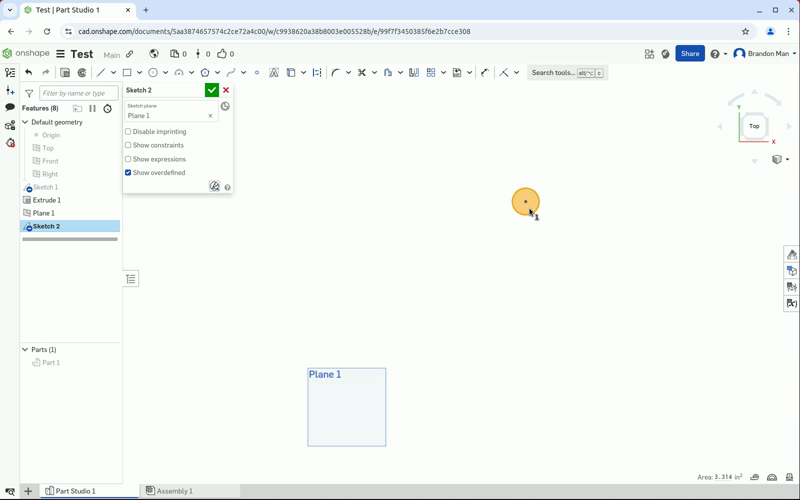
scroll(-6)
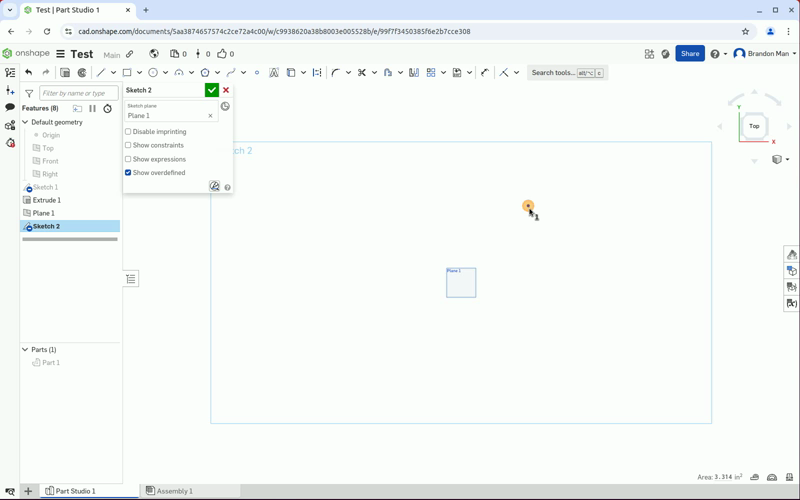
mouse_move(73, 352)
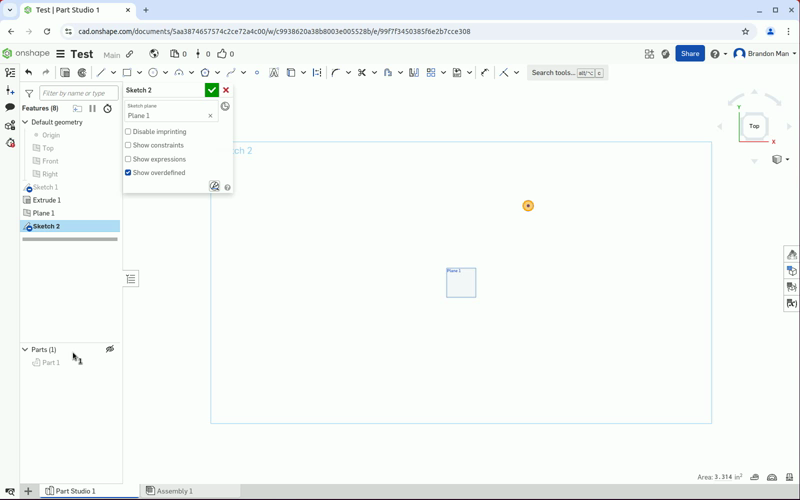
key(shift+y)
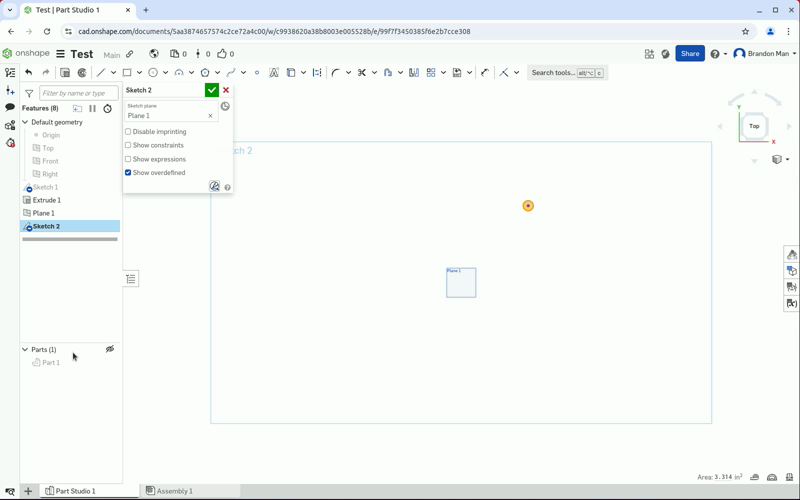
key(shift+e)
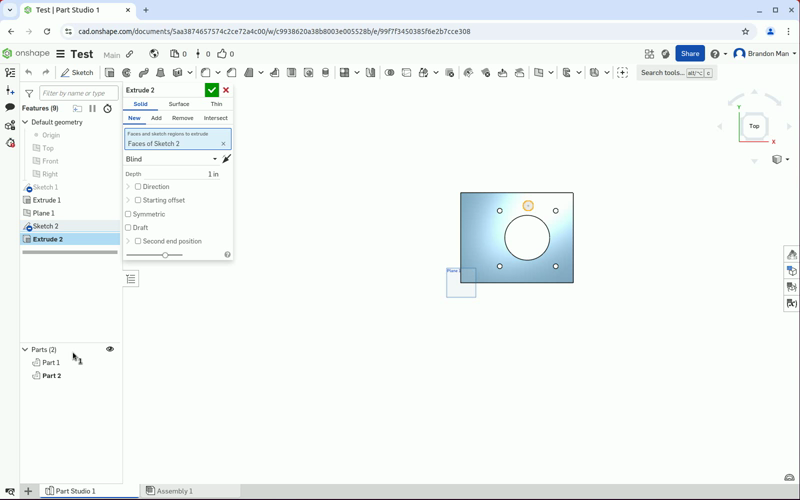
mouse_move(143, 106)
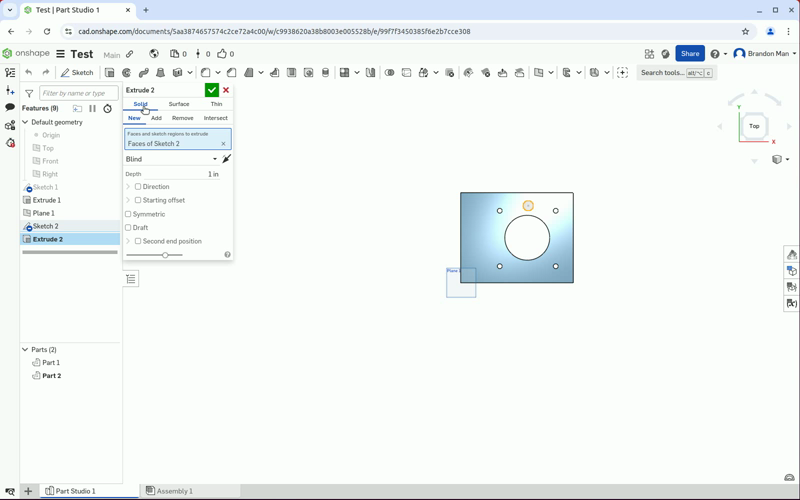
click(143, 106)
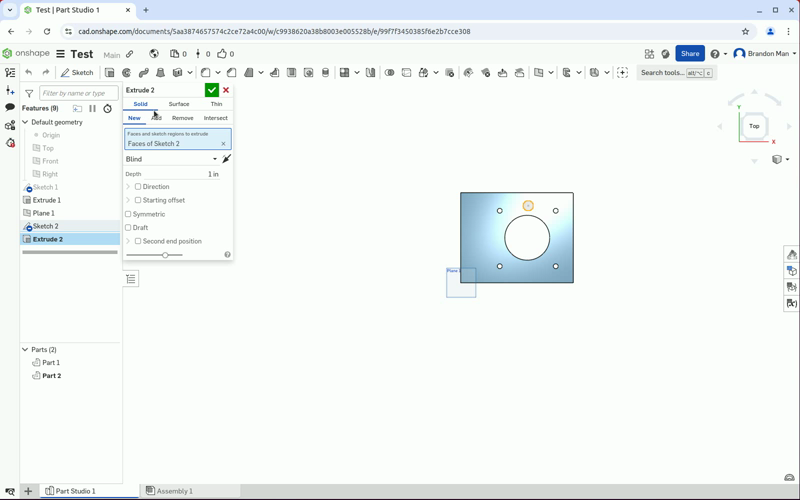
mouse_move(186, 120)
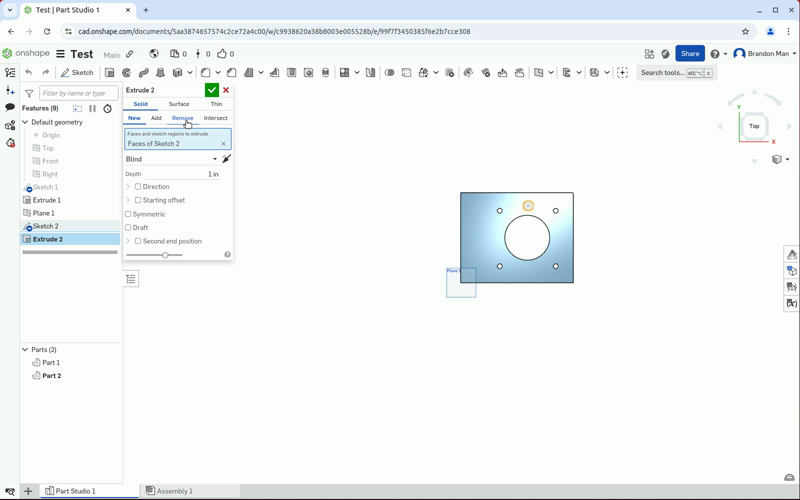
click(186, 120)
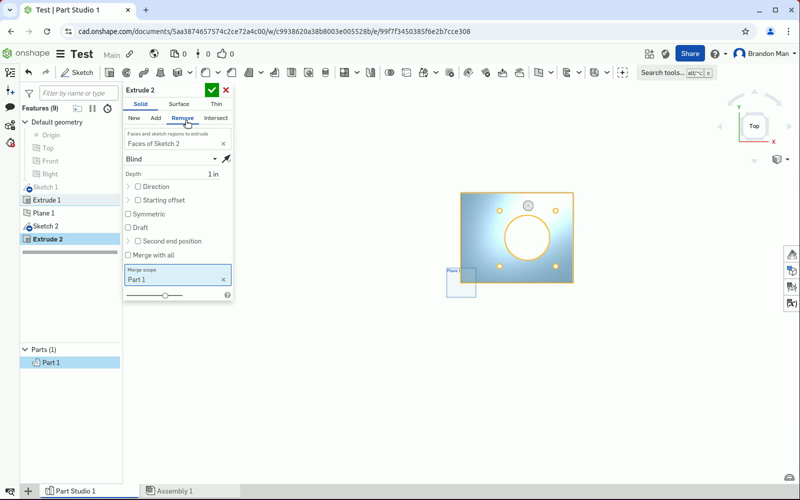
key(tab, 4)
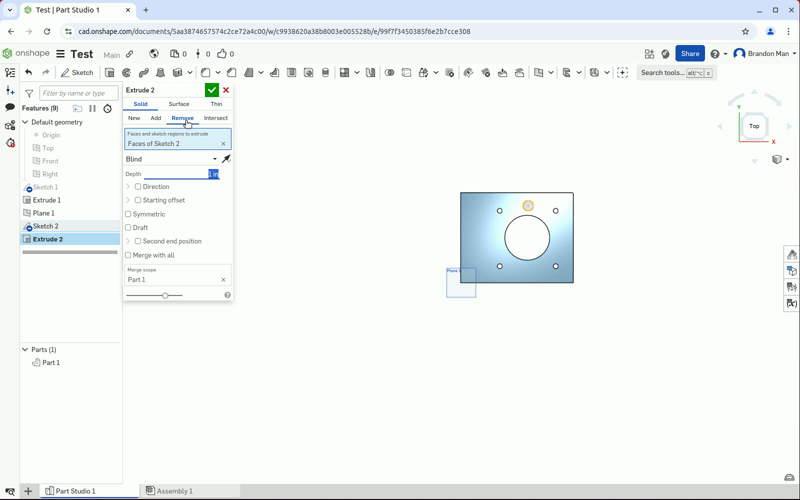
text(9.147)
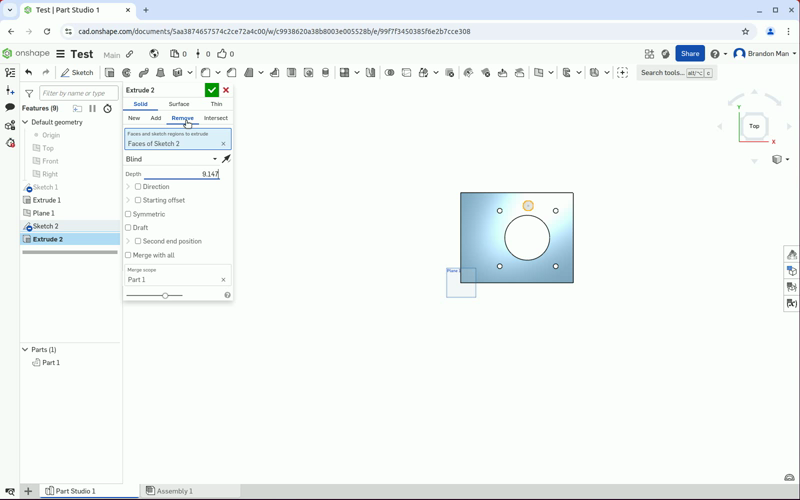
key(tab, 6)
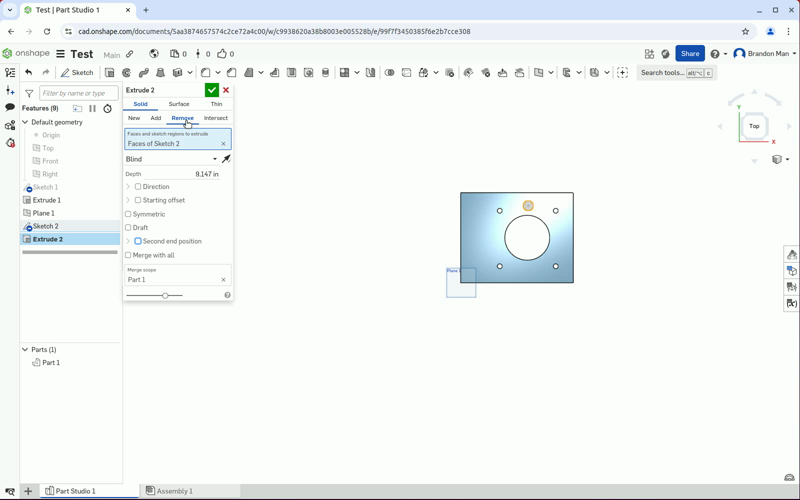
key(space)
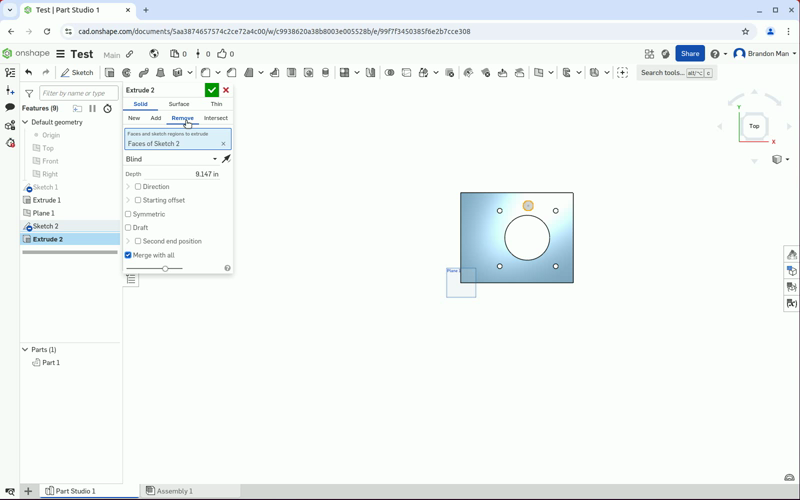
key(enter)
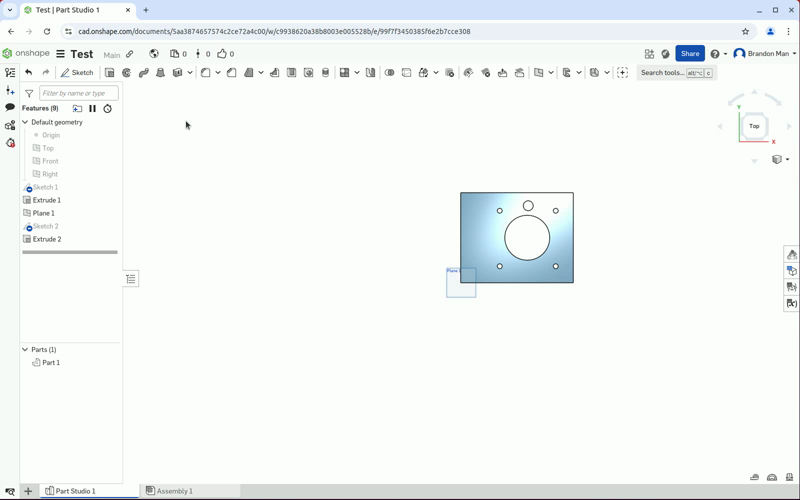
key(shift+h)
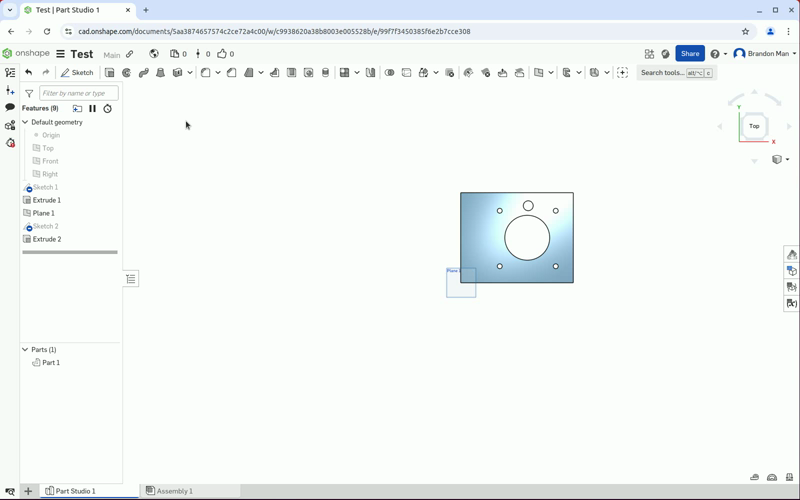
key(shift+h)
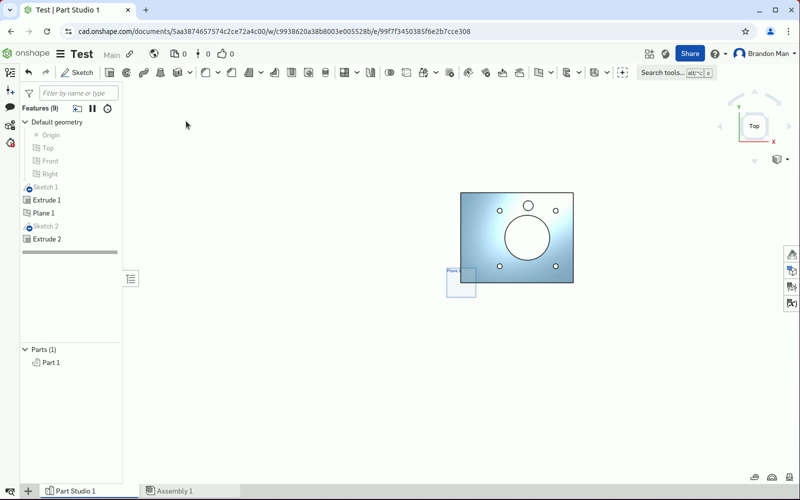
mouse_move(73, 189)
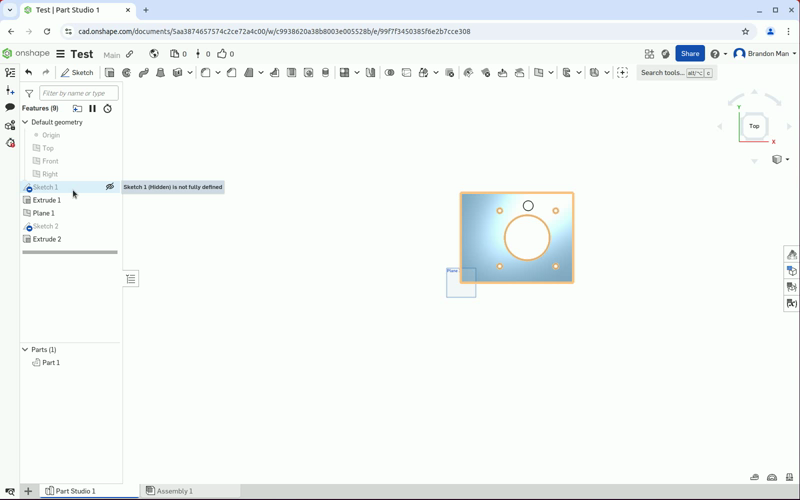
click(73, 189)
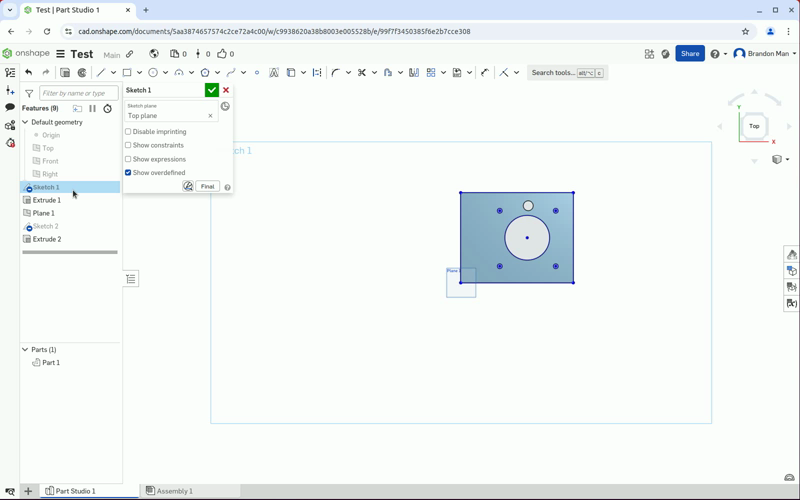
mouse_move(229, 92)
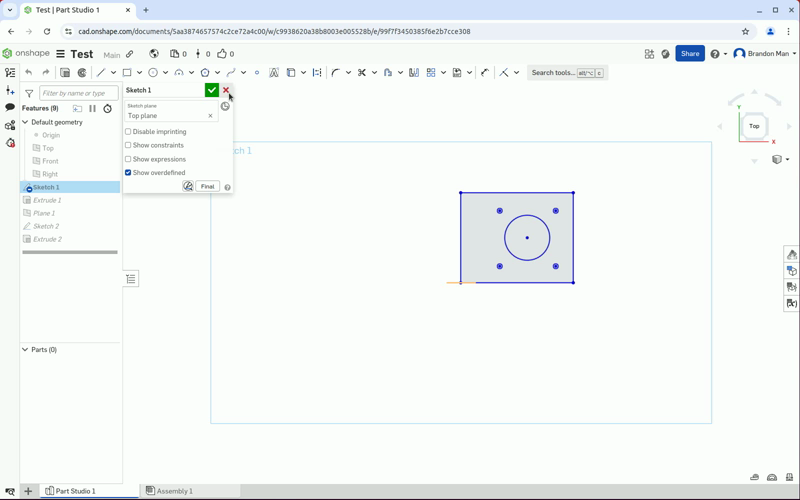
click(229, 92)
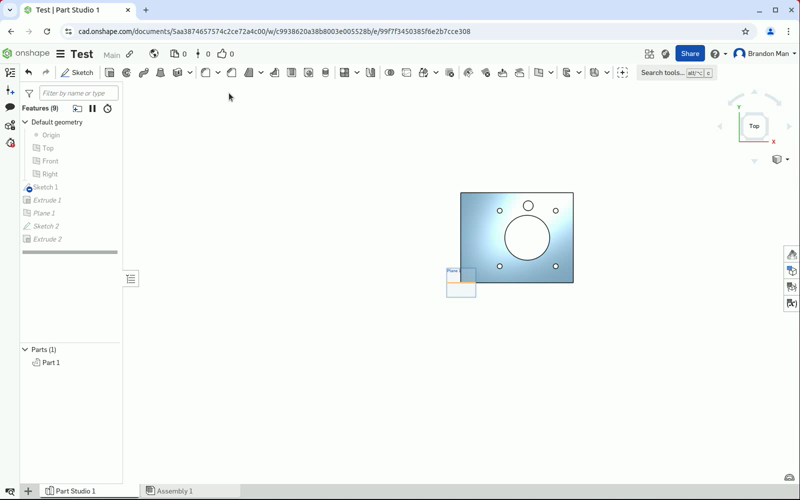
key(shift+s)
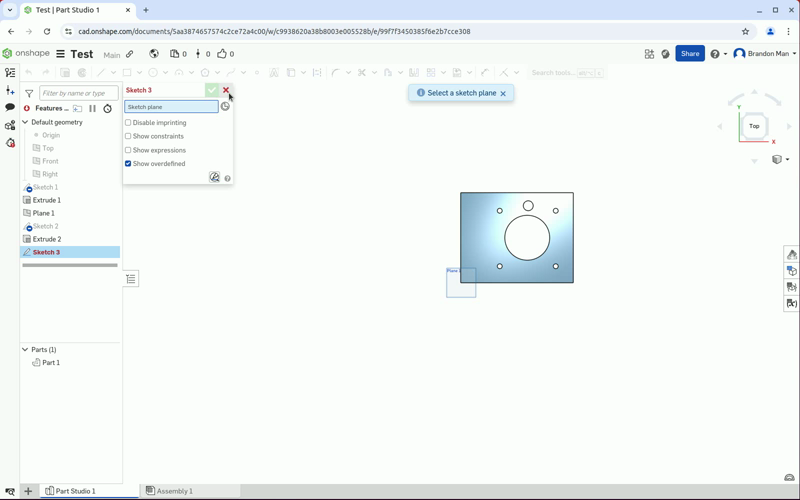
mouse_move(73, 215)
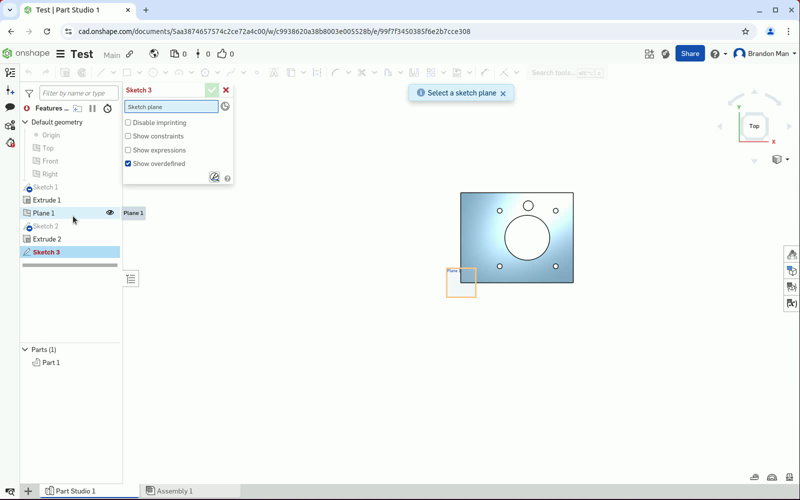
click(73, 215)
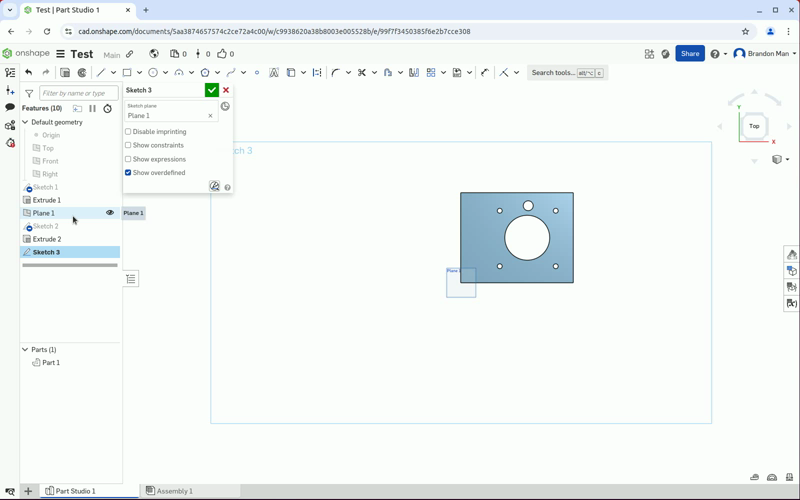
mouse_move(73, 352)
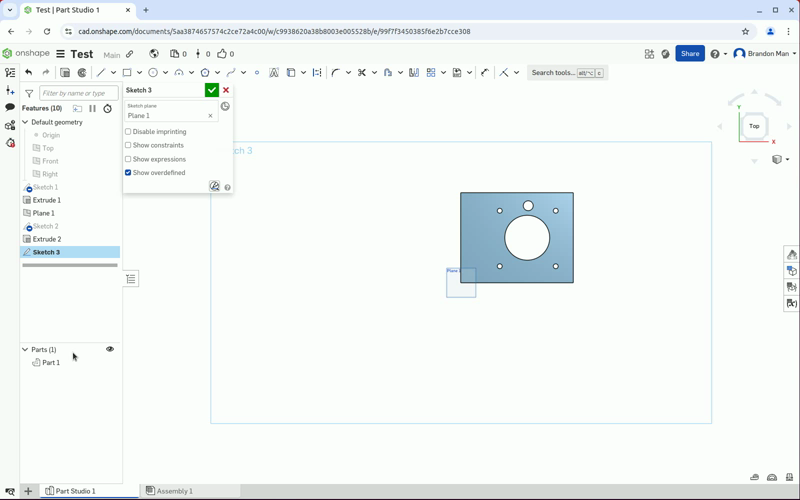
key(y)
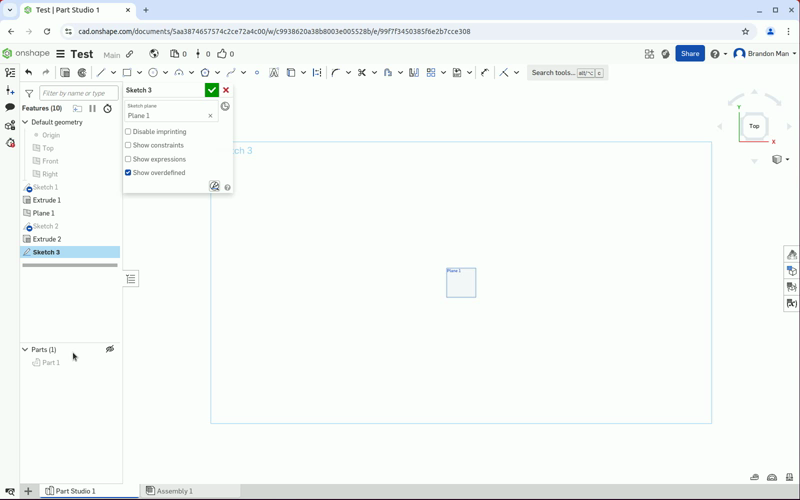
key(c)
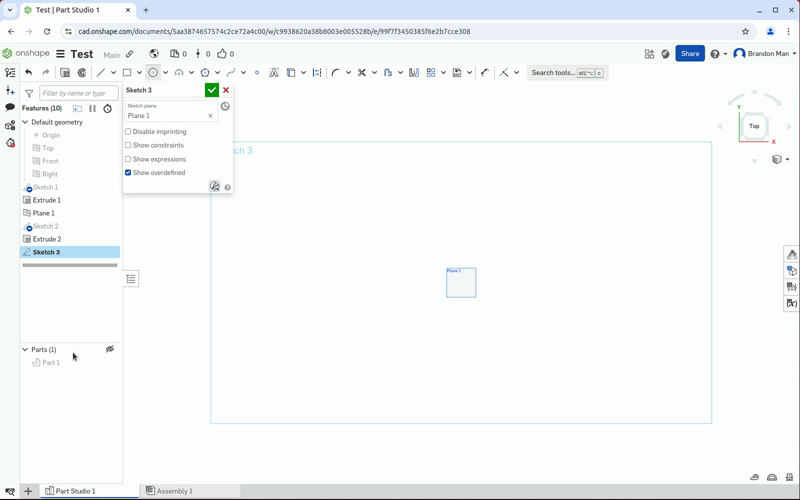
key_down(shift)
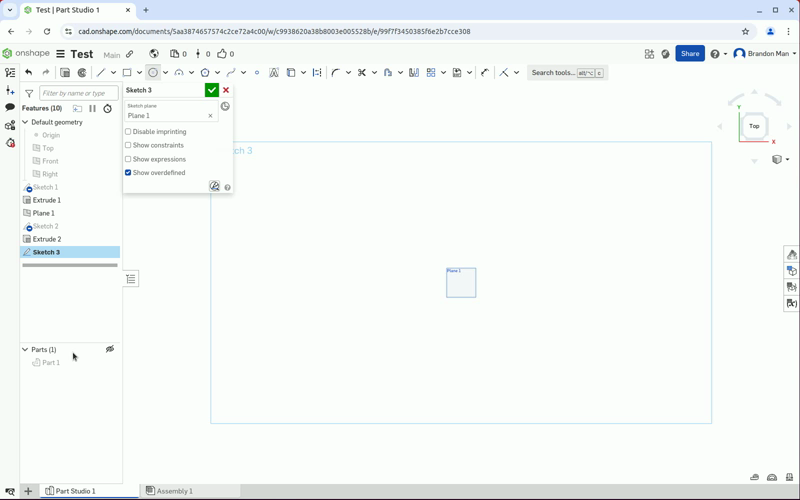
mouse_move(528, 271)
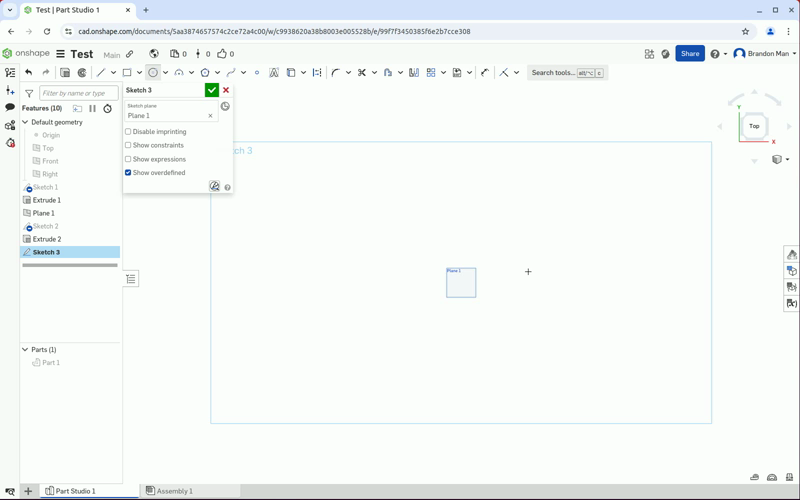
click(528, 271)
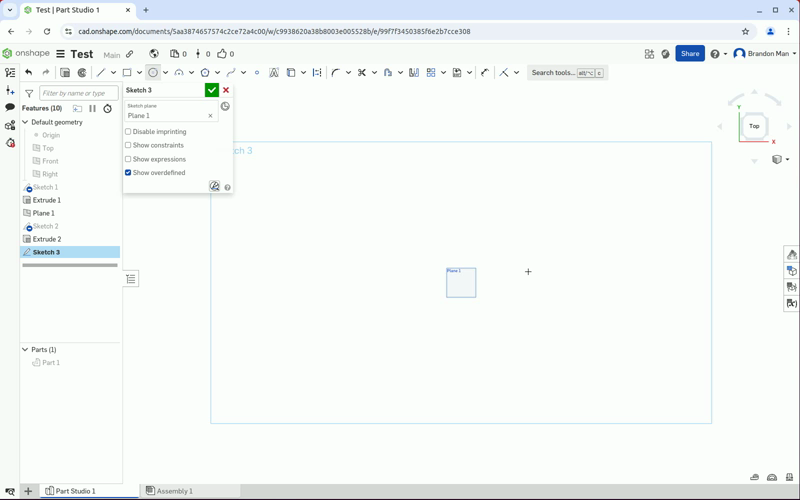
key_up(shift)
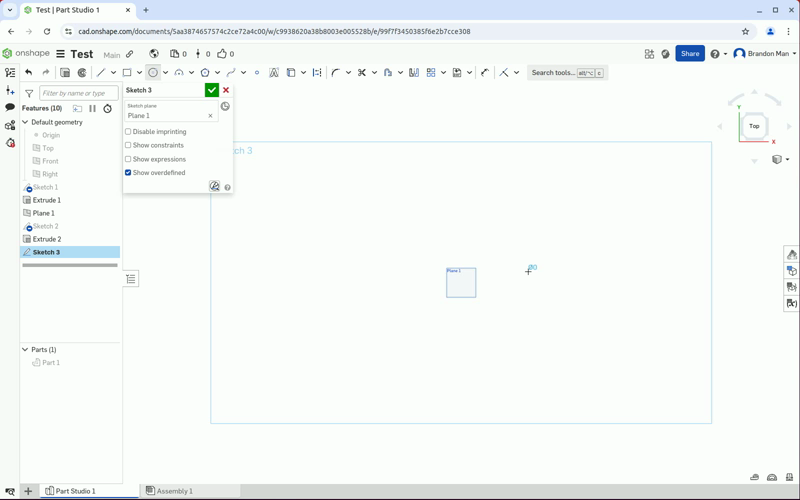
mouse_move(533, 271)
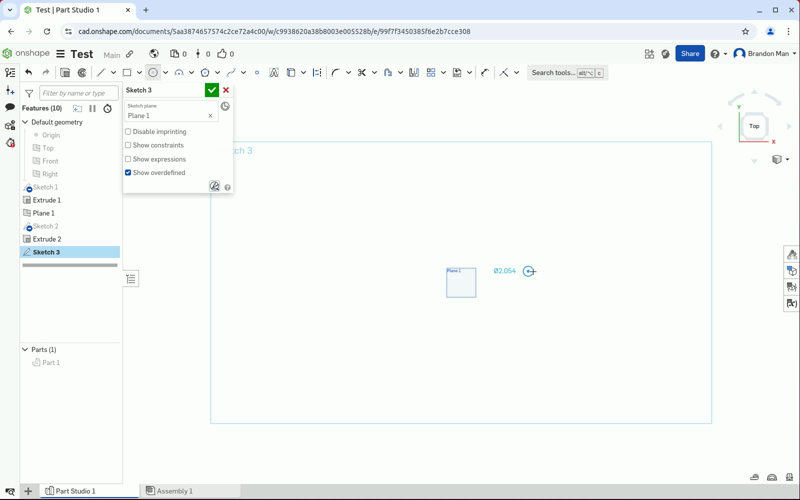
click(533, 271)
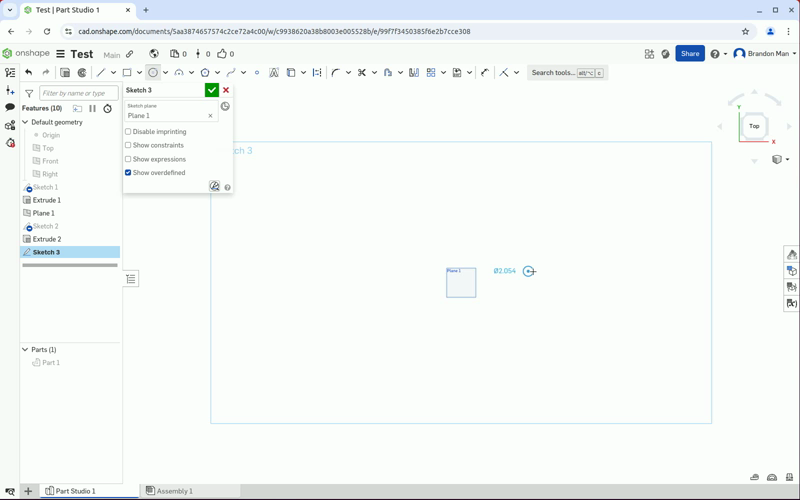
key(esc)
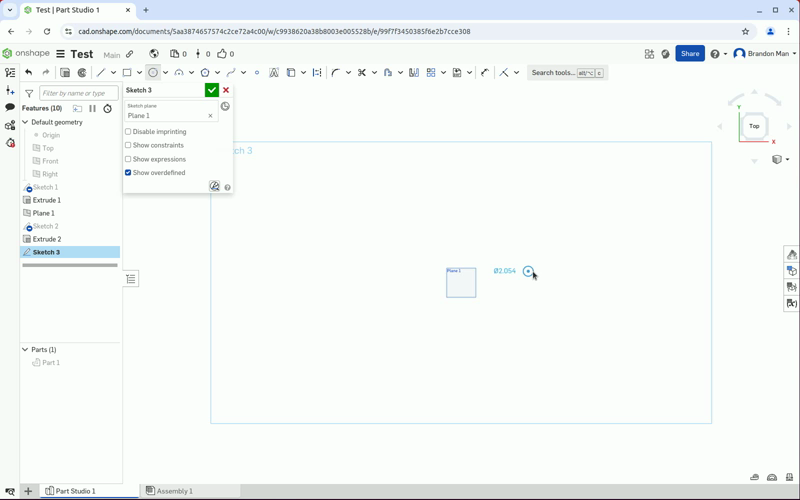
mouse_move(526, 271)
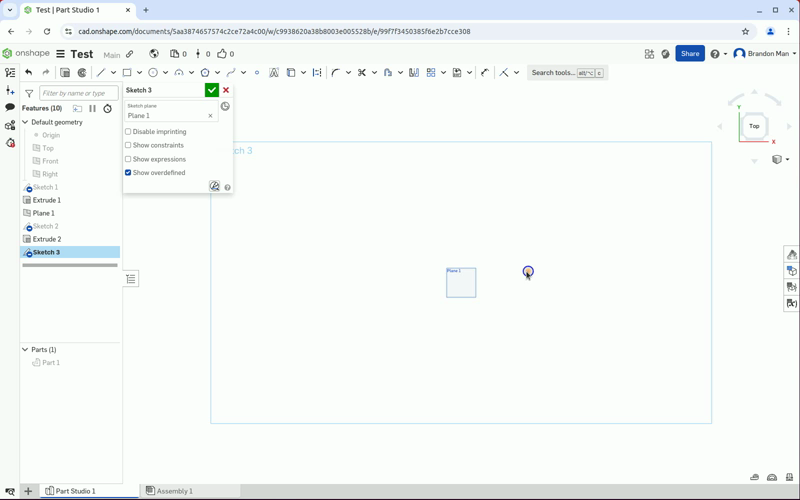
scroll(6)
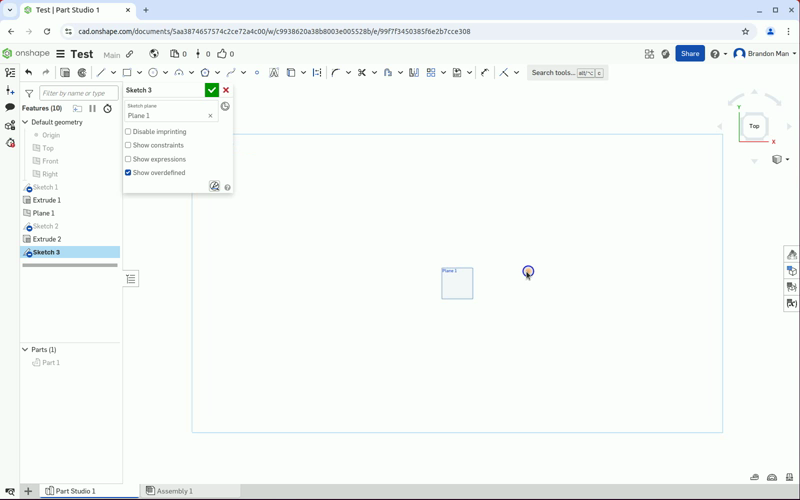
scroll(6)
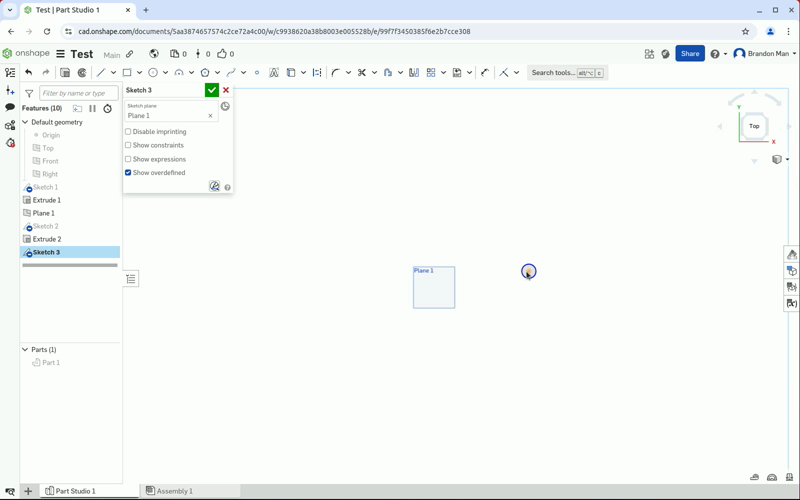
scroll(6)
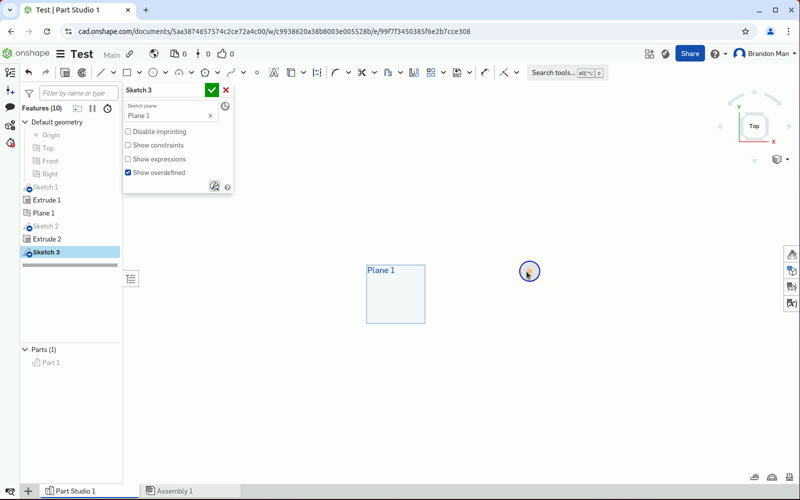
scroll(6)
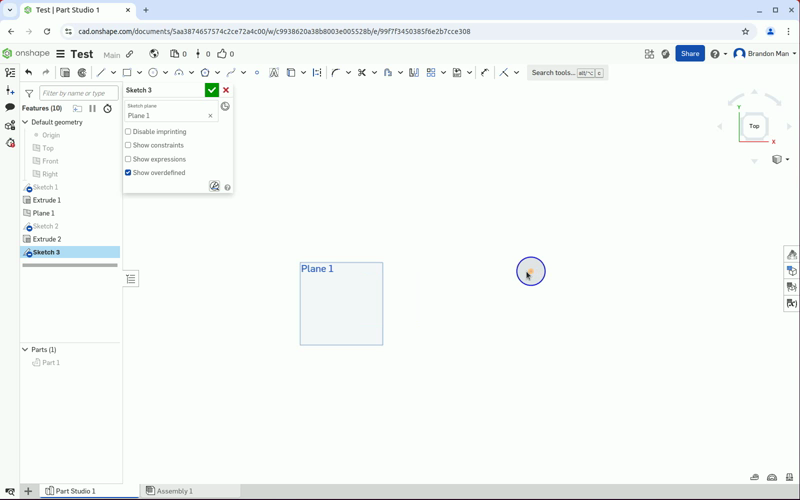
scroll(6)
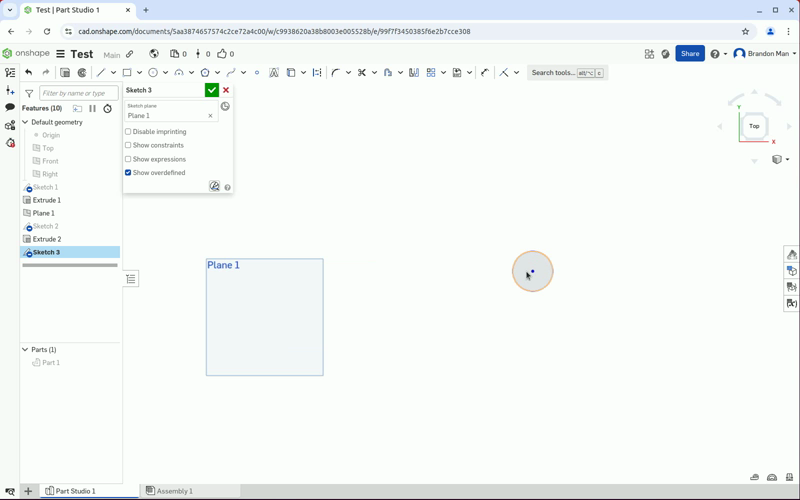
scroll(6)
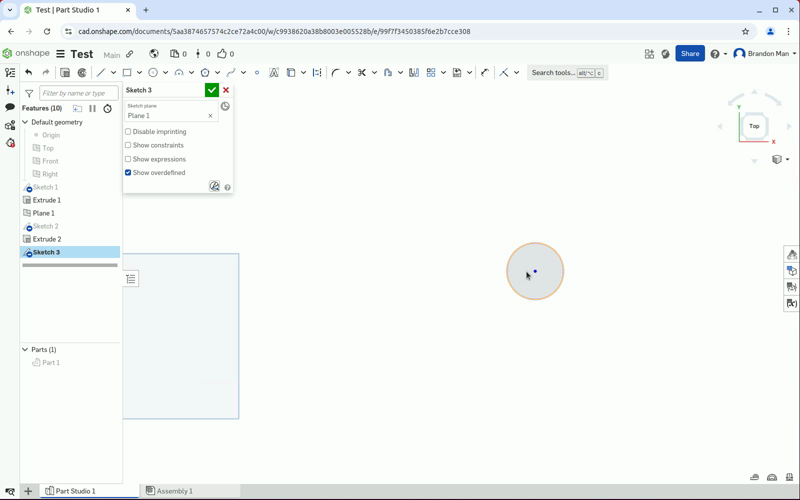
scroll(6)
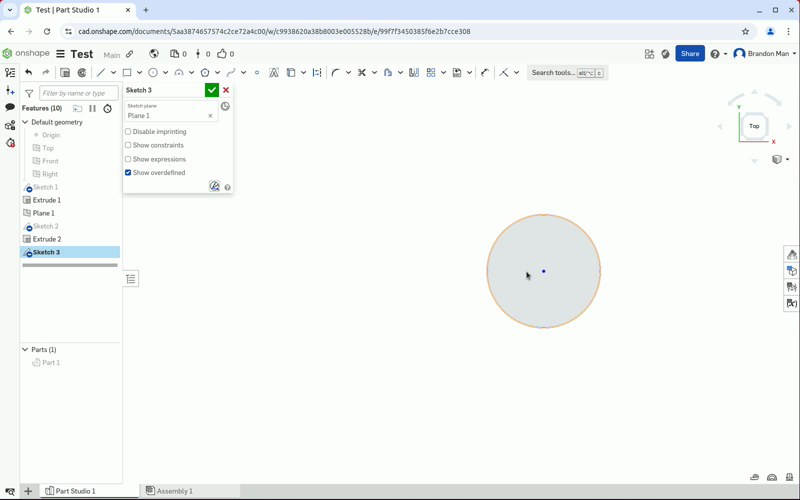
click(526, 271)
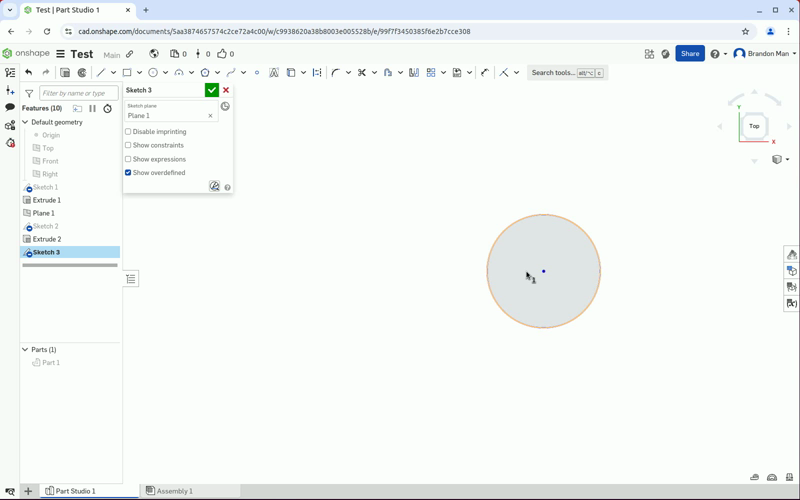
scroll(-6)
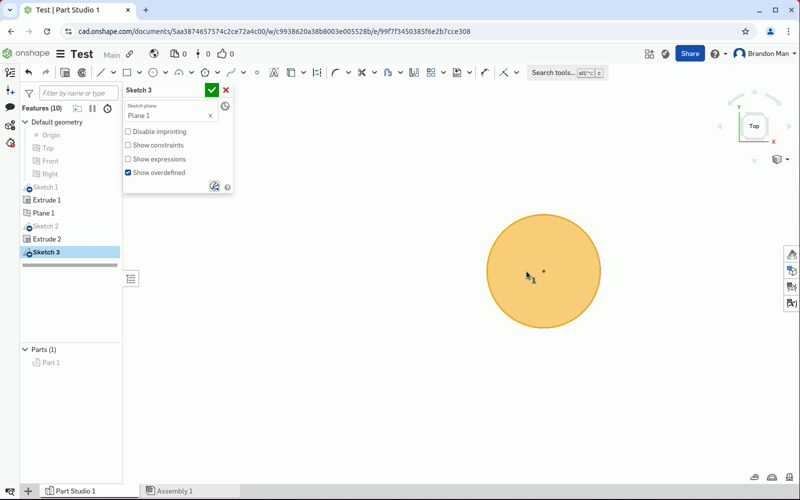
scroll(-6)
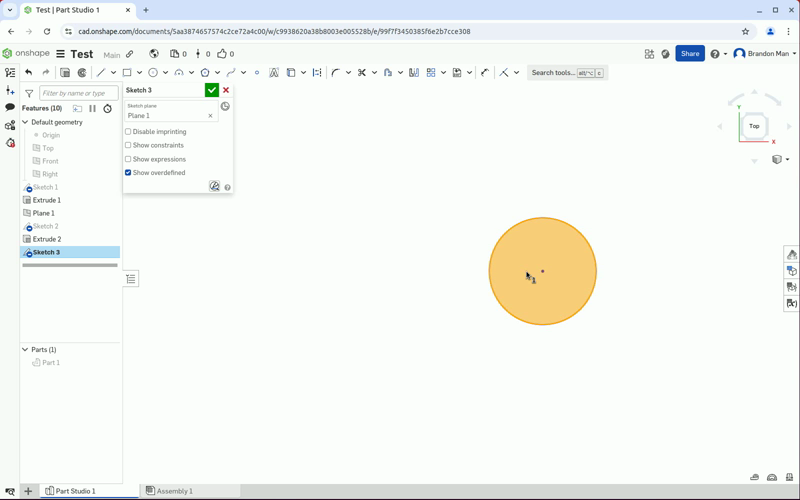
scroll(-6)
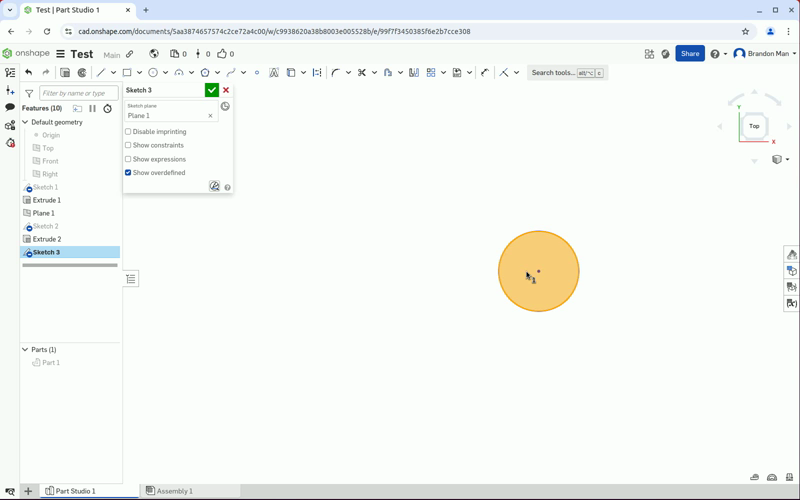
scroll(-6)
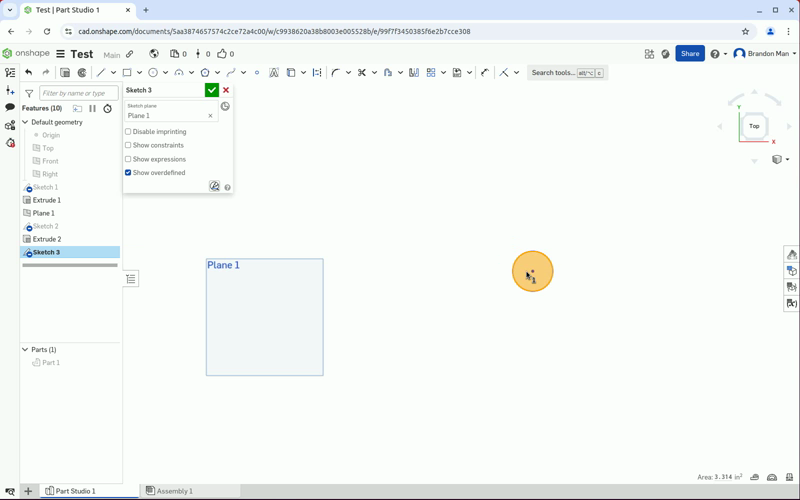
scroll(-6)
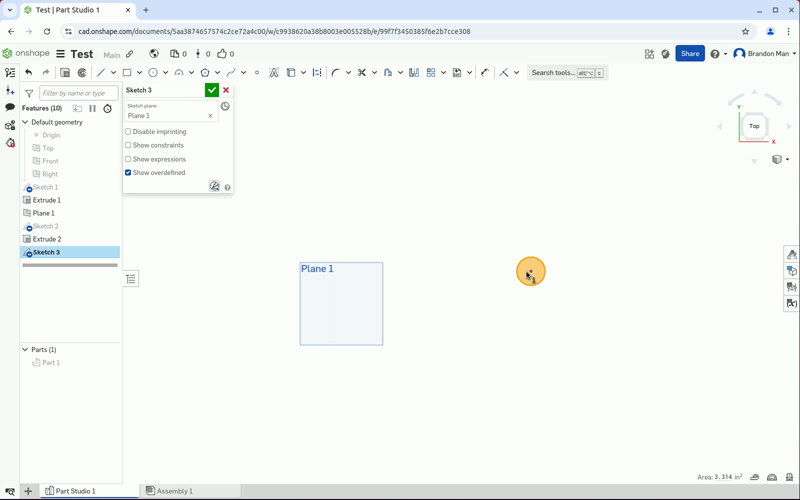
scroll(-6)
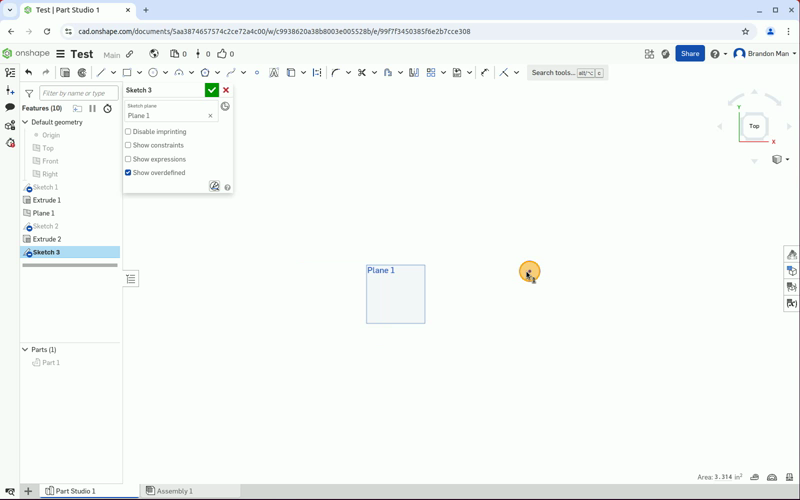
scroll(-6)
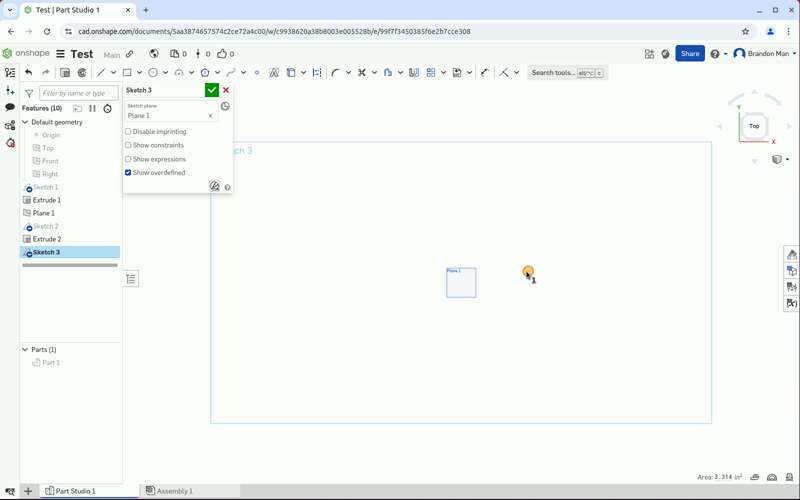
mouse_move(73, 352)
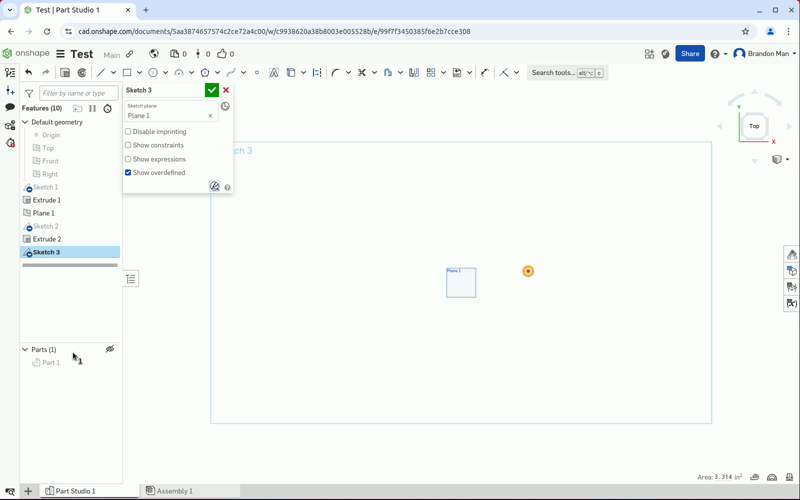
key(shift+y)
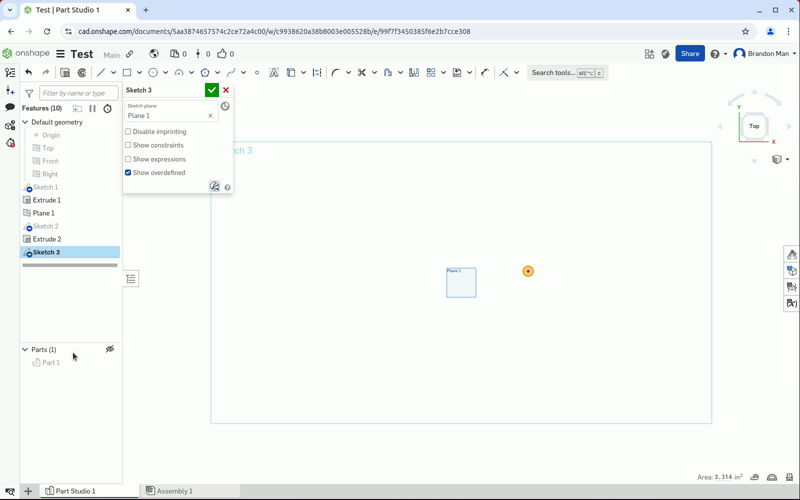
key(shift+e)
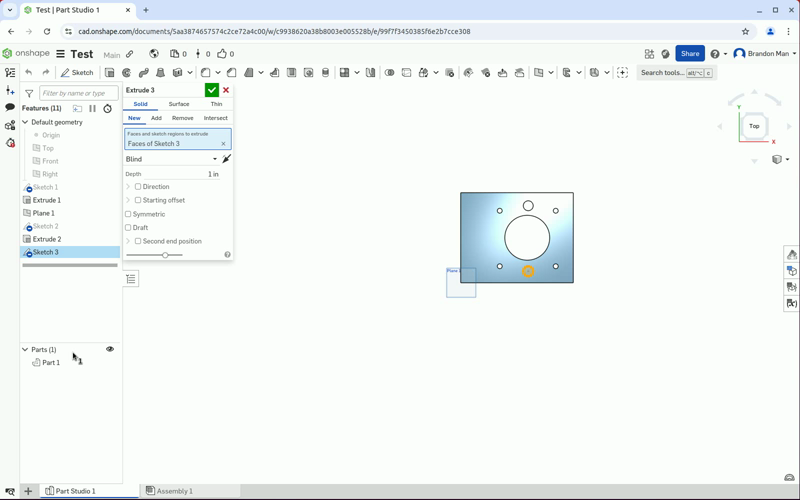
mouse_move(143, 106)
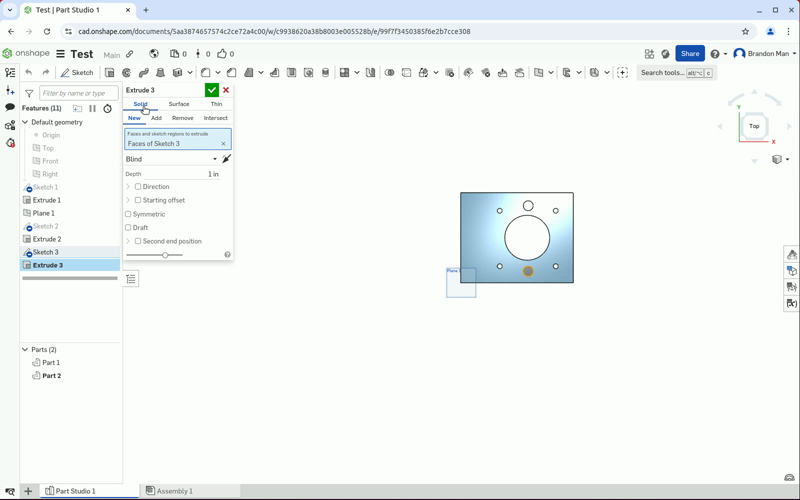
click(143, 106)
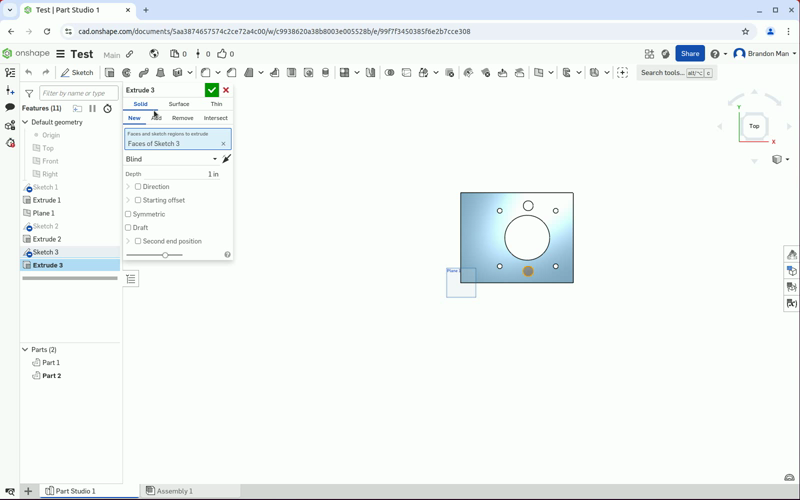
mouse_move(186, 120)
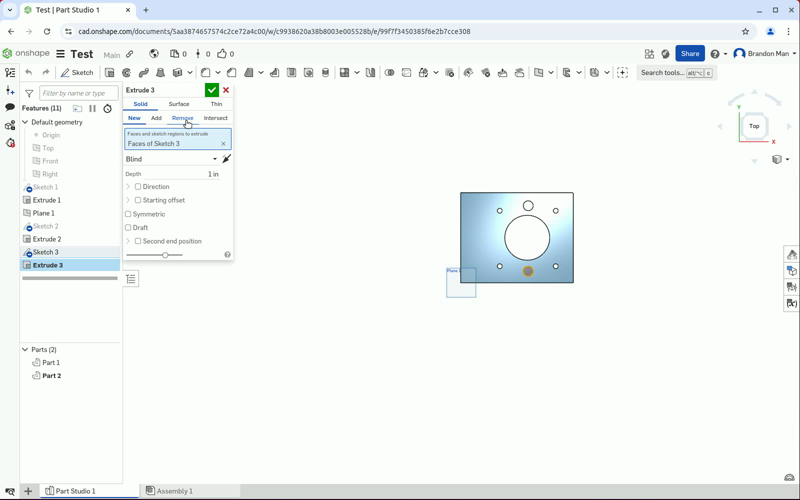
click(186, 120)
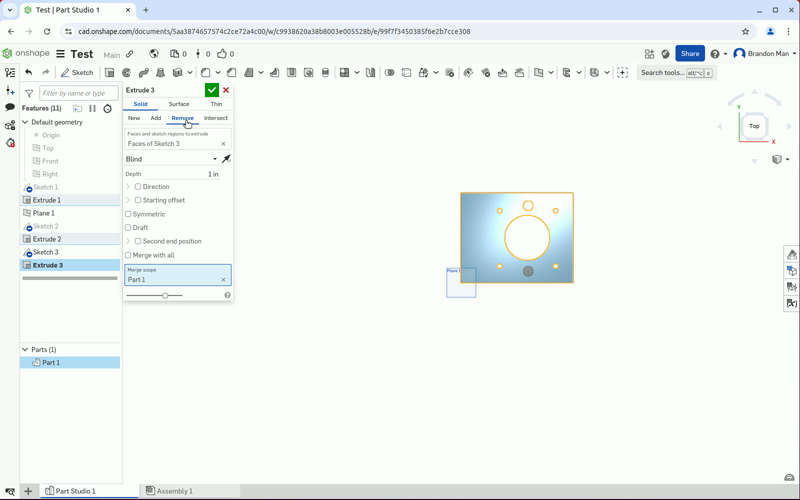
key(tab, 4)
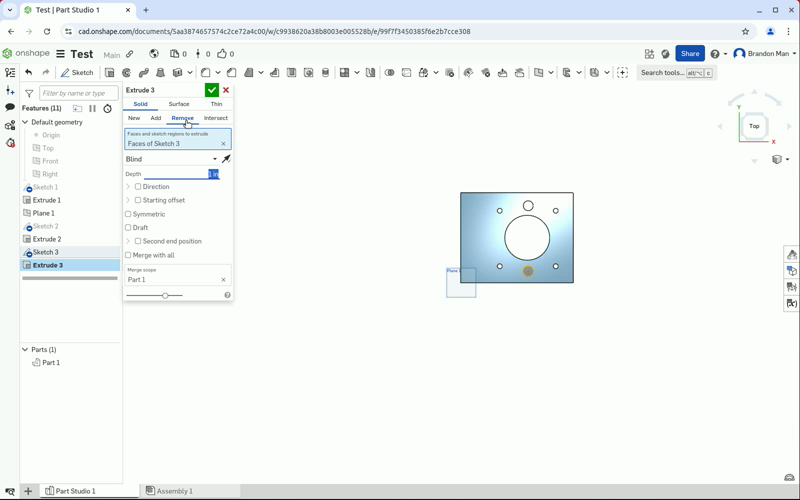
text(9.147)
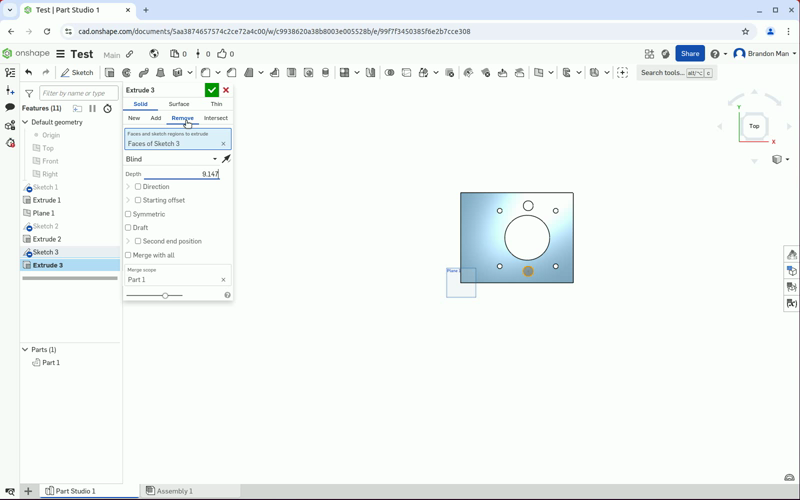
key(tab, 6)
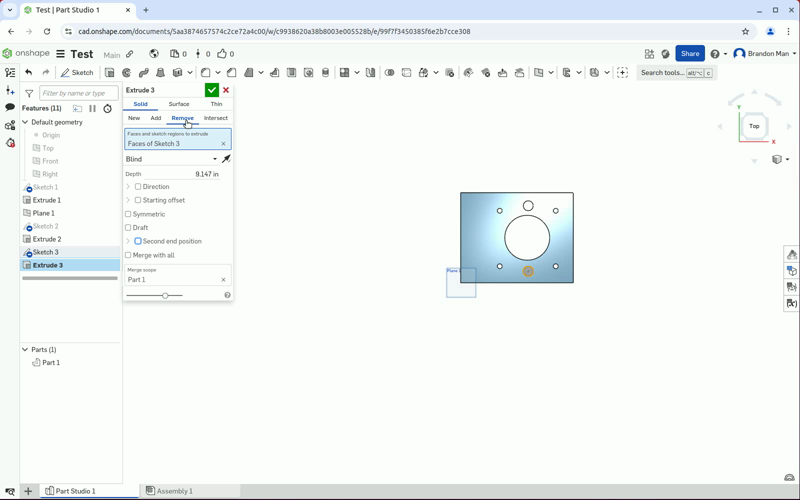
key(space)
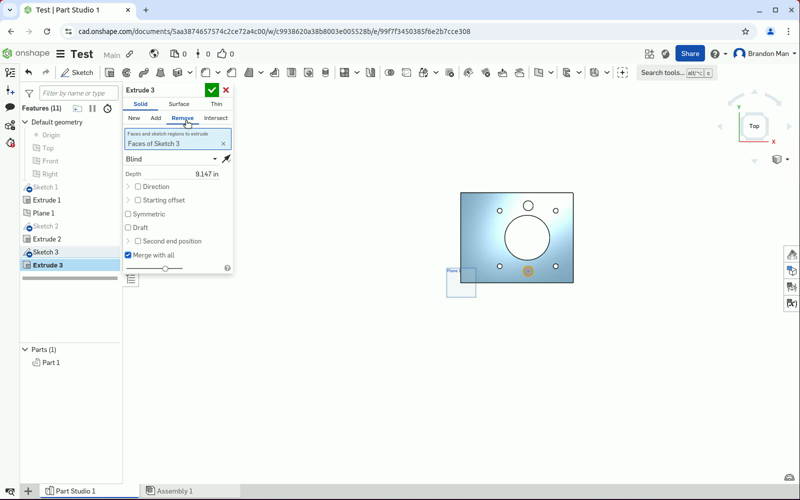
key(enter)
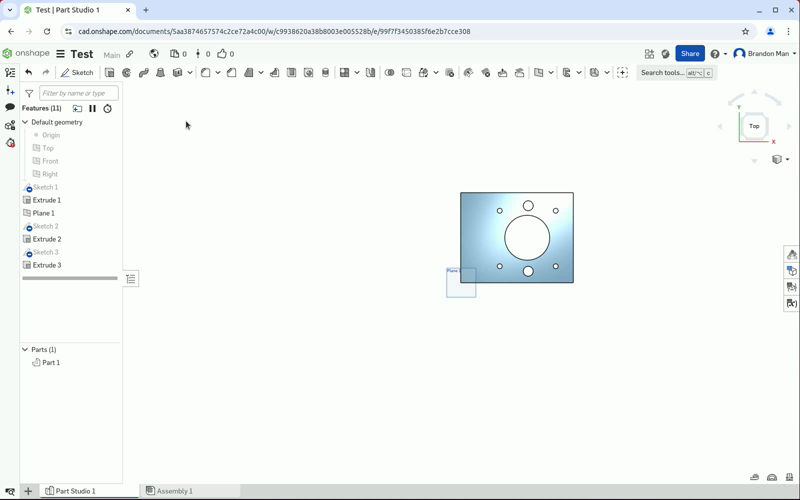
key(shift+h)
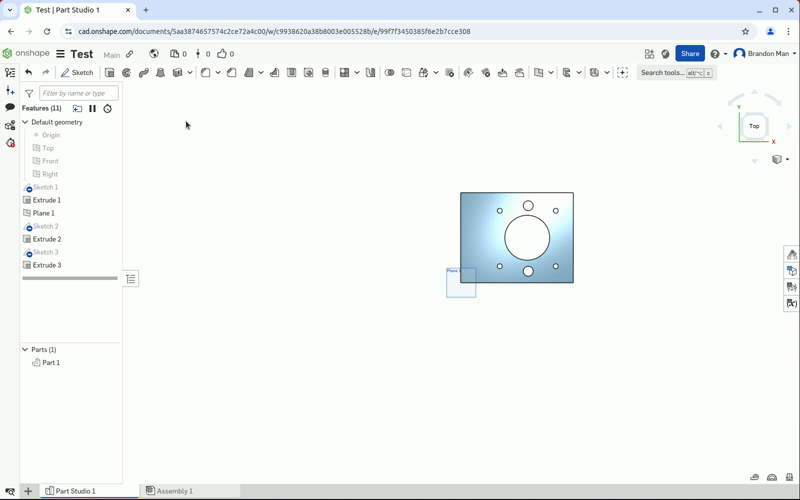
key(shift+h)
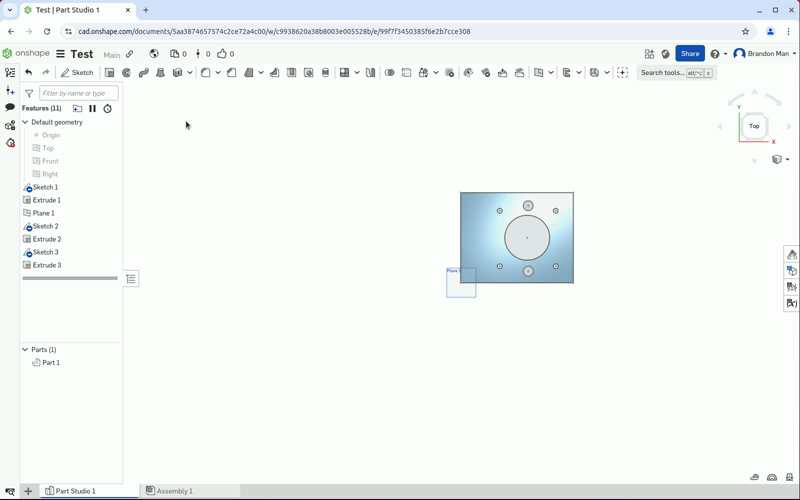
key(shift+7)
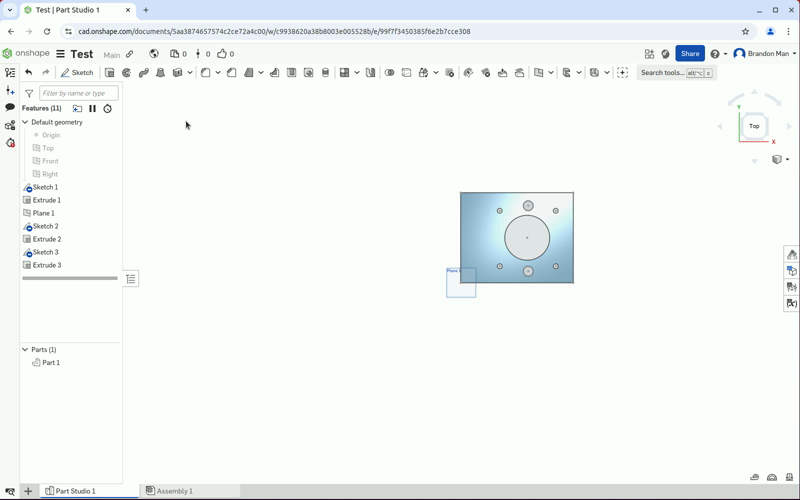
key(up, 3)
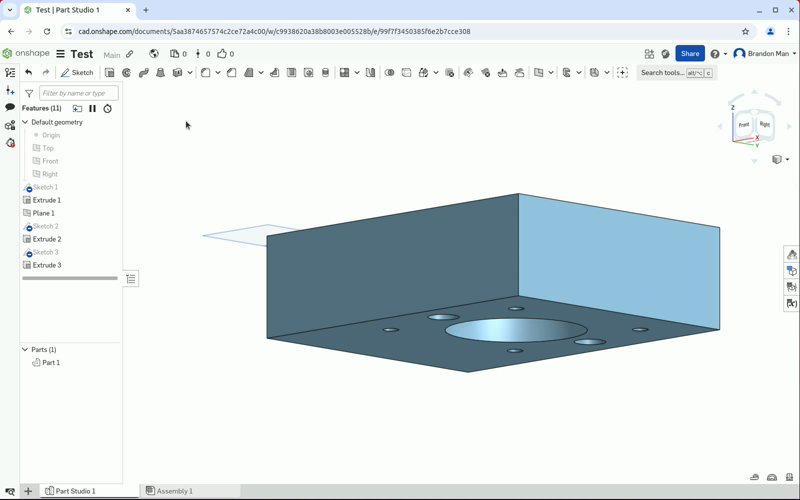
key(left, 3)
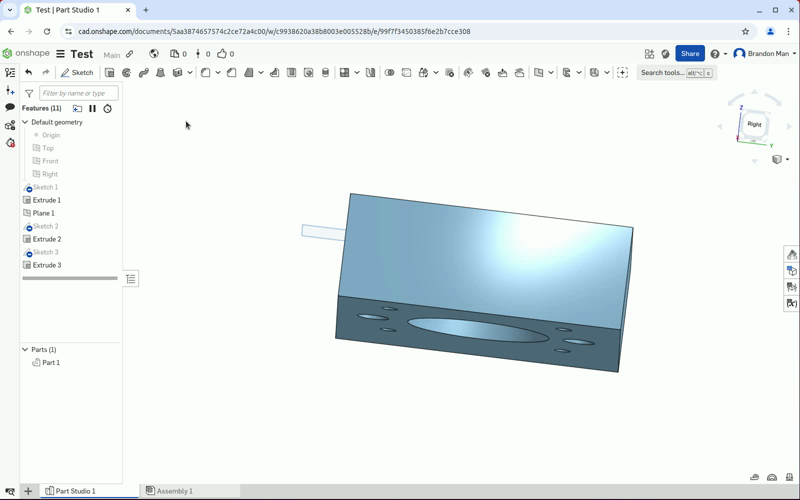
key(right, 3)
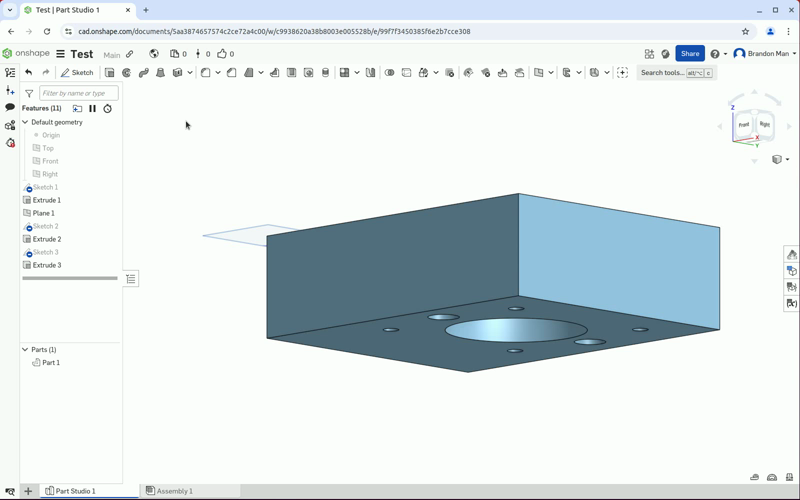
key(down, 3)
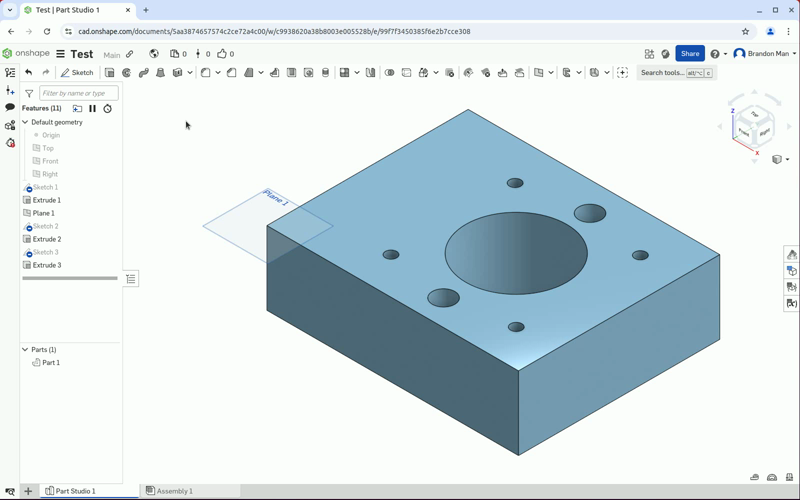
mouse_move(73, 189)
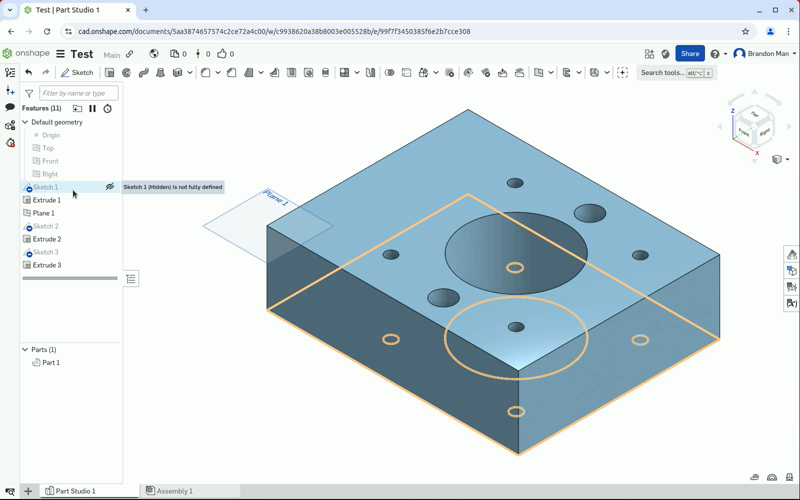
click(73, 189)